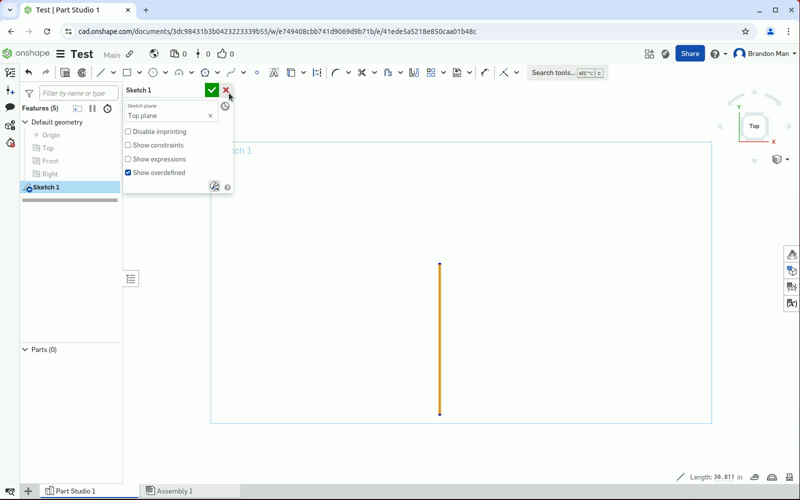
key(shift+h)
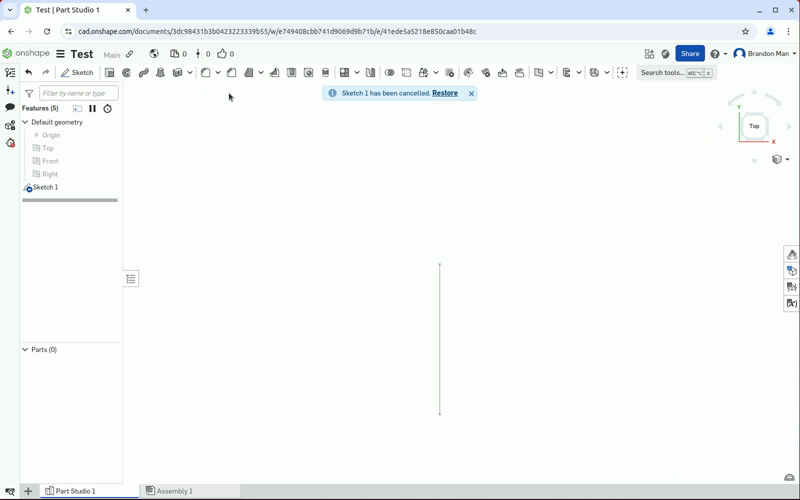
key(shift+s)
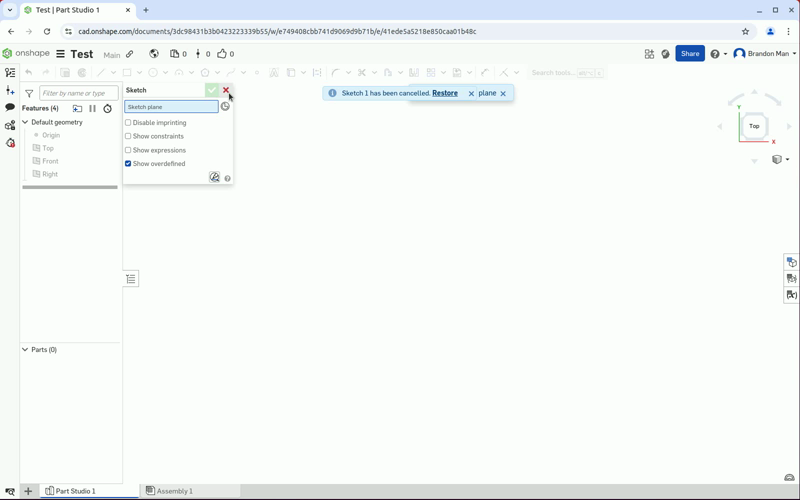
mouse_move(73, 150)
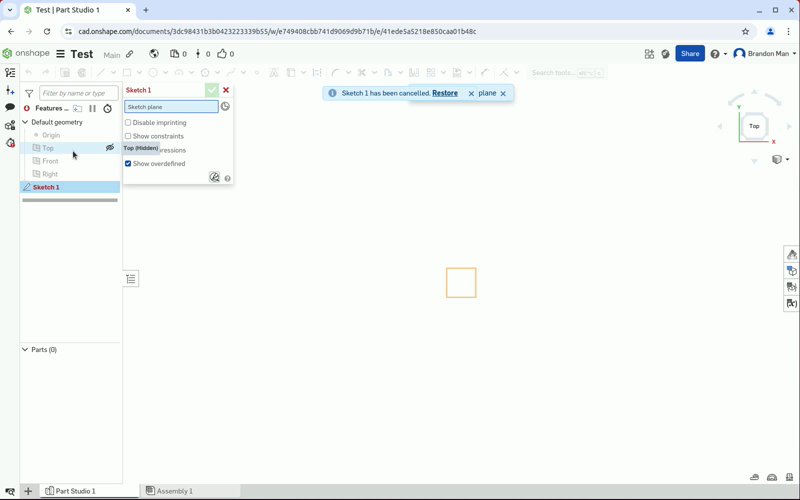
click(73, 150)
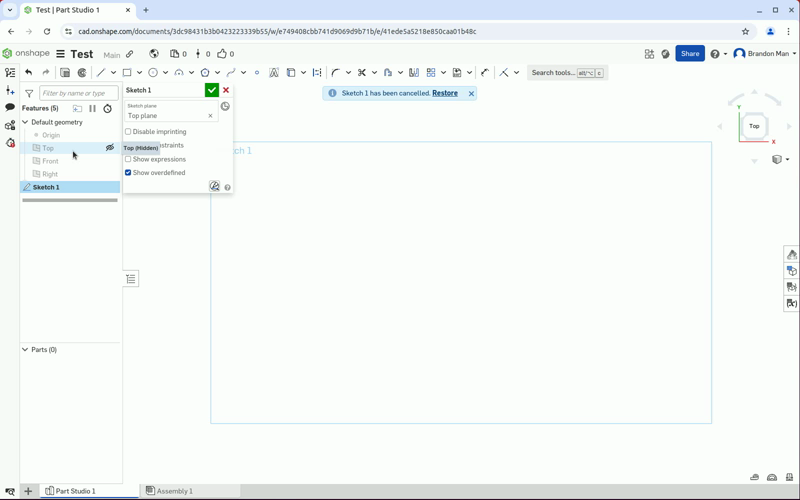
mouse_move(73, 352)
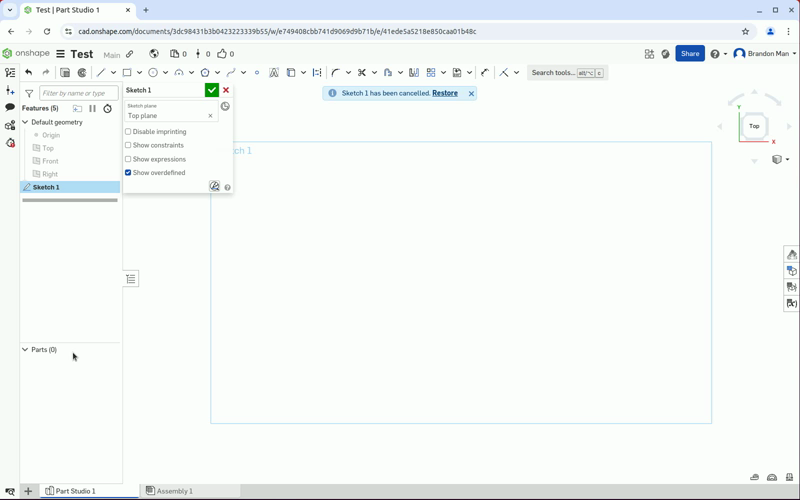
key(y)
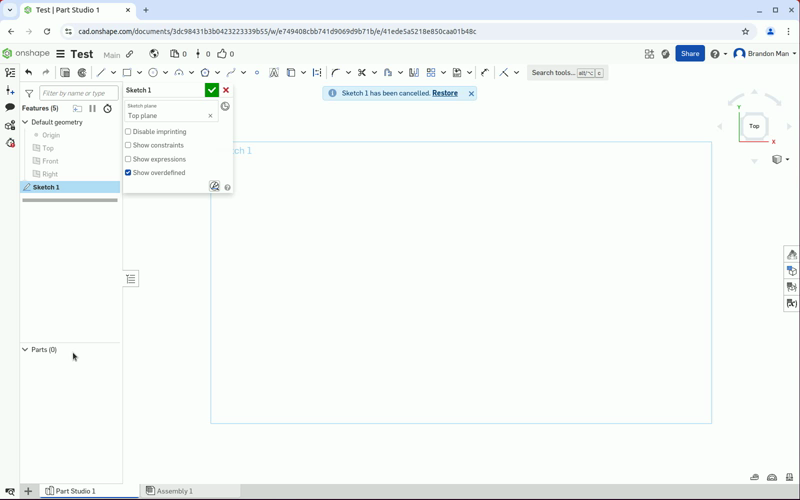
key(l)
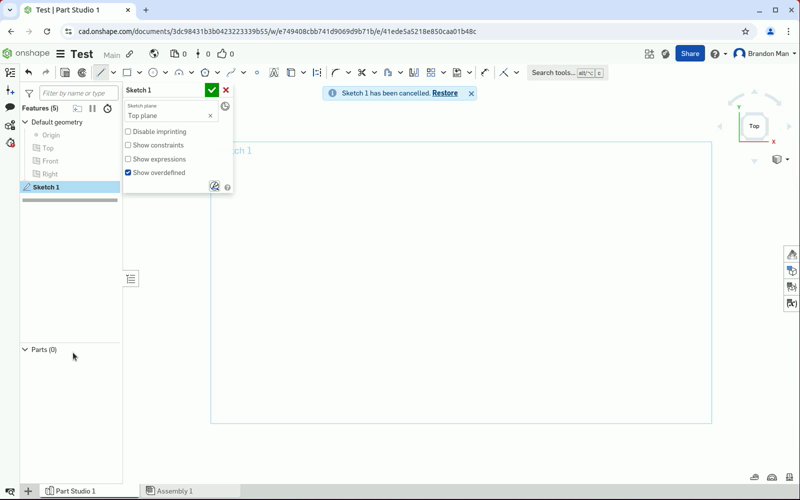
key_down(shift)
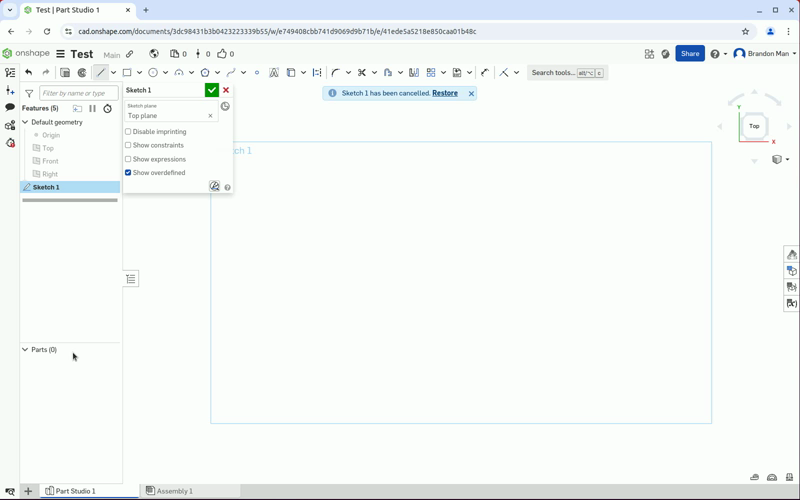
mouse_move(363, 291)
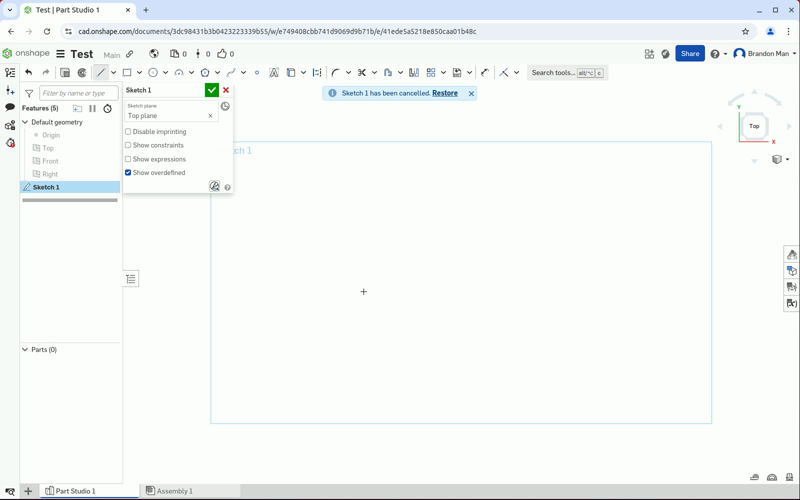
click(363, 291)
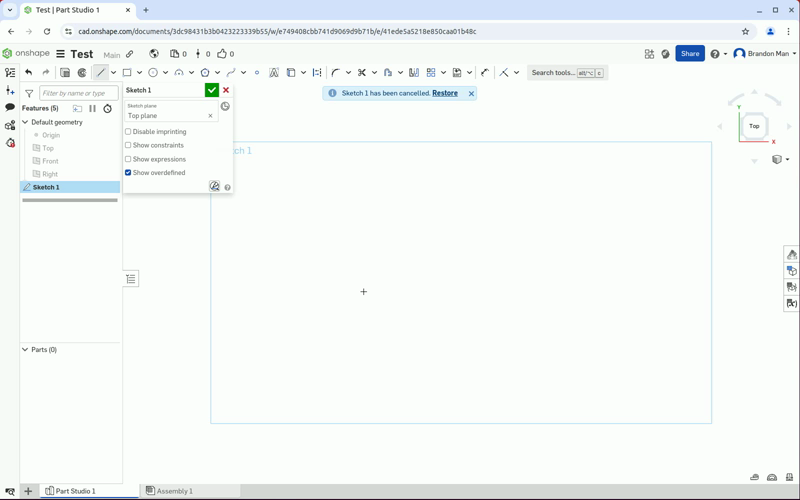
key_up(shift)
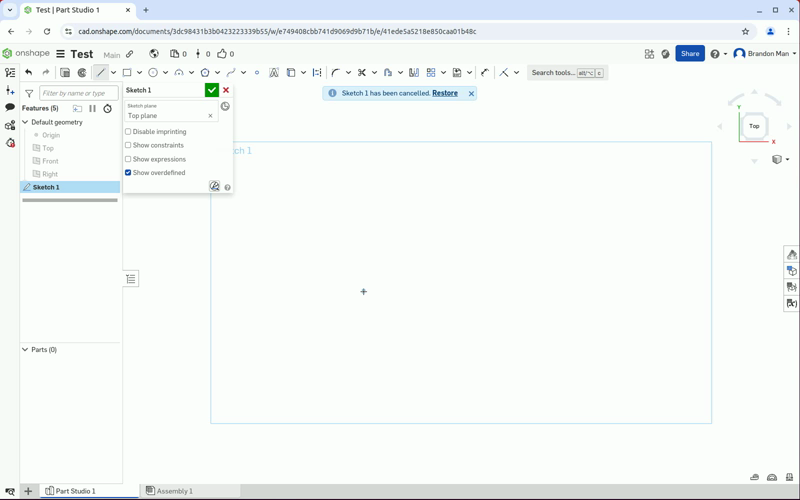
key_down(shift)
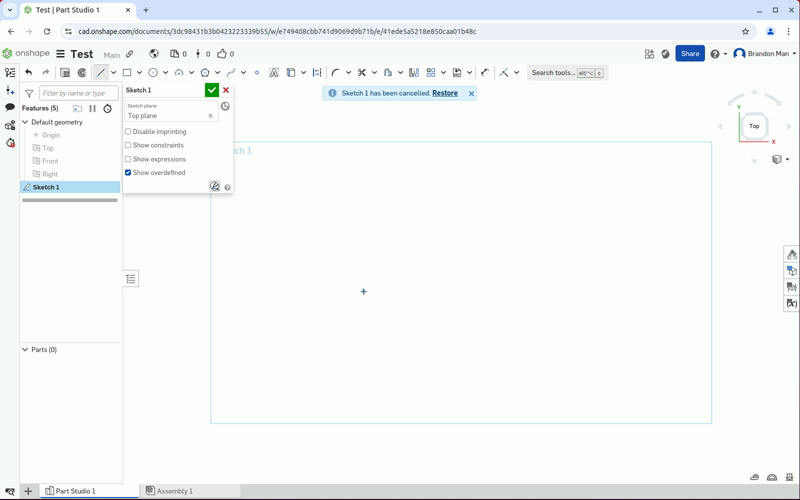
mouse_move(393, 291)
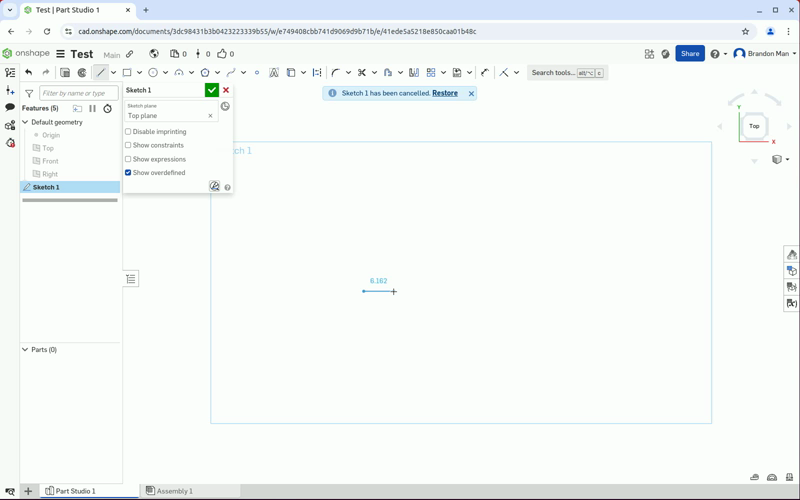
mouse_move(367, 291)
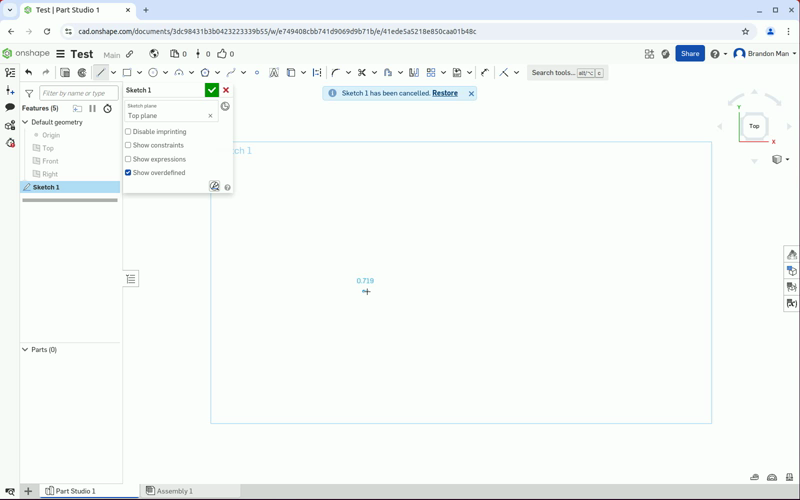
scroll(6)
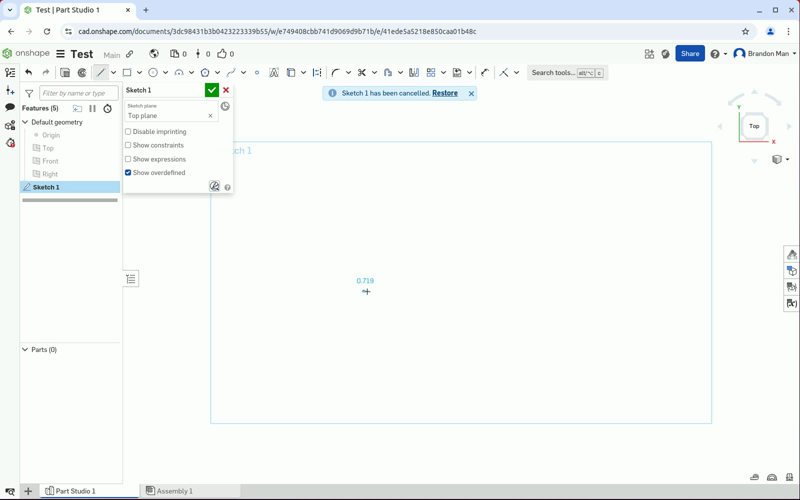
scroll(6)
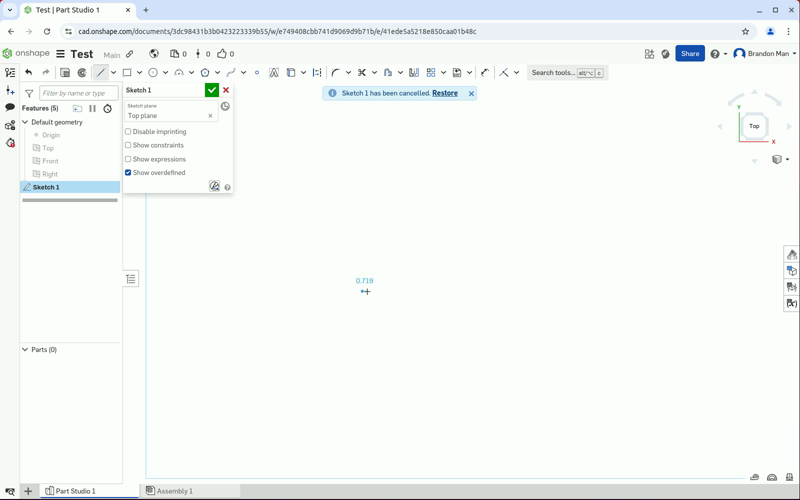
scroll(6)
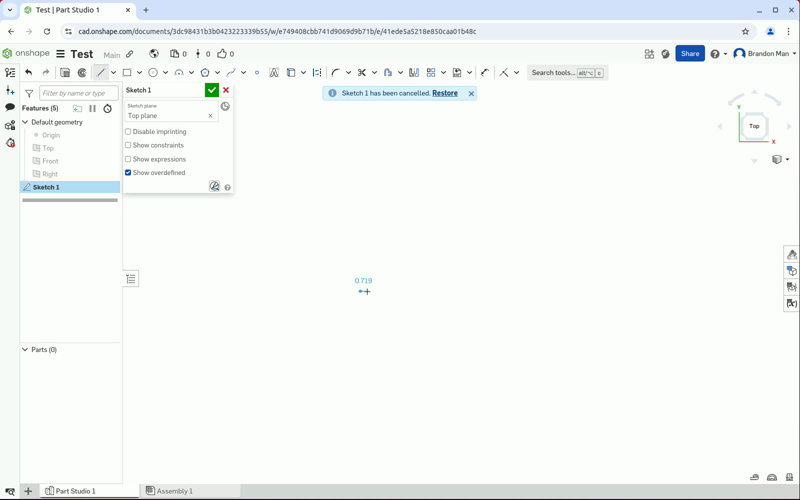
scroll(6)
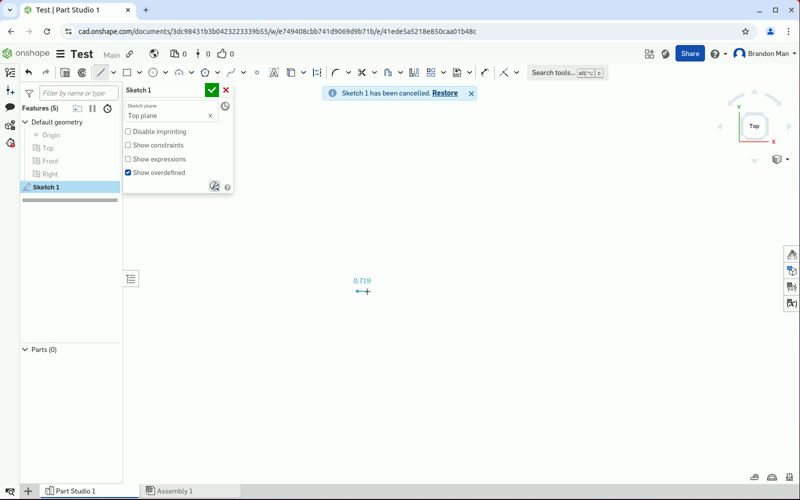
scroll(6)
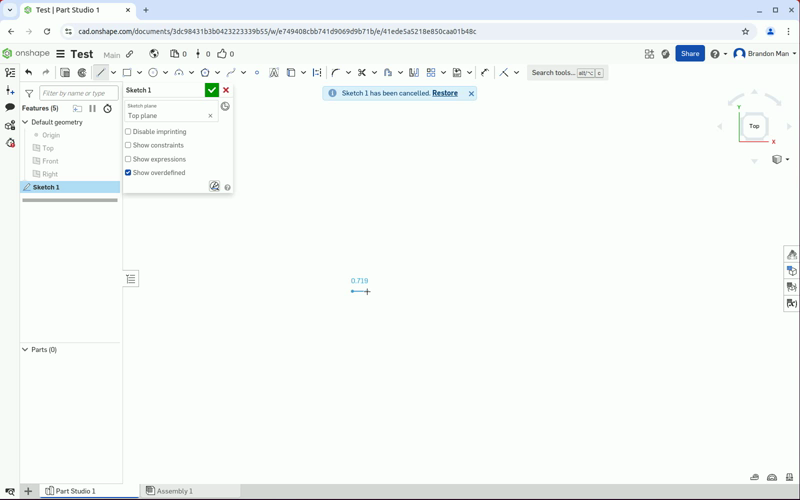
scroll(6)
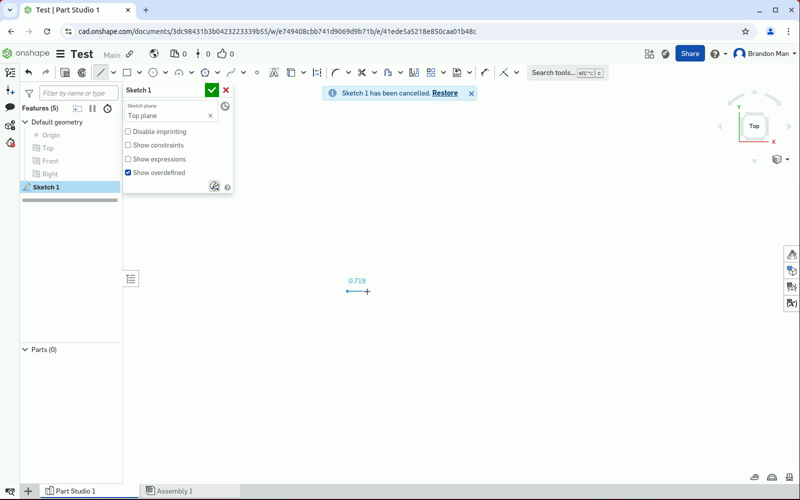
scroll(6)
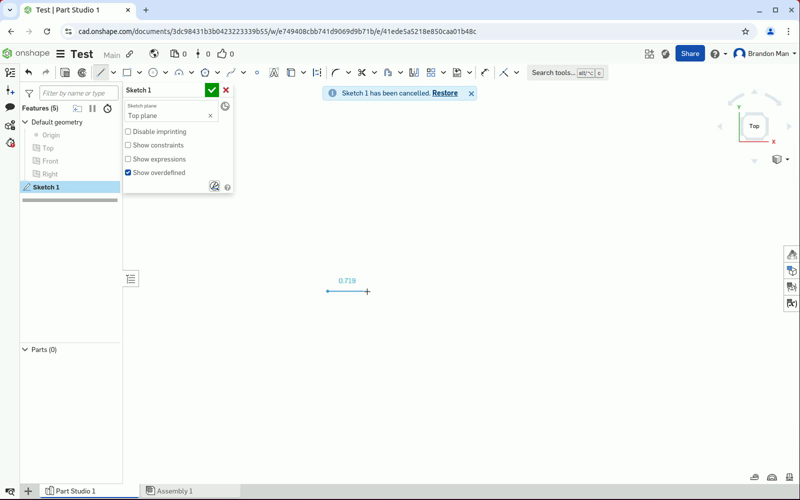
click(367, 291)
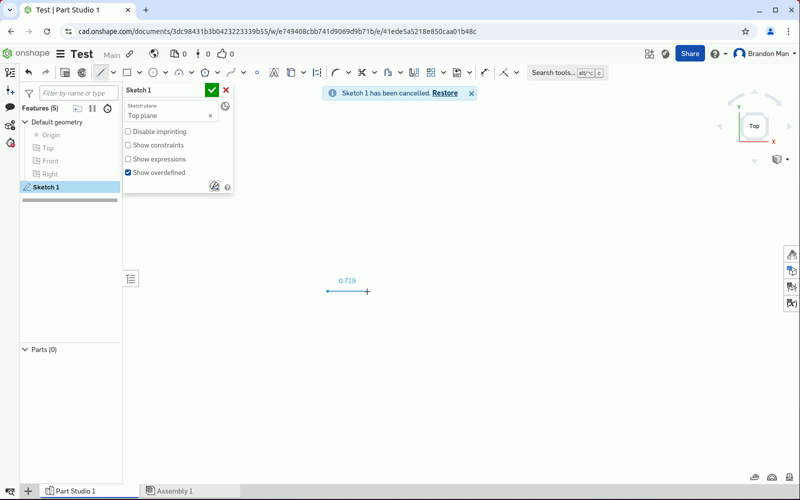
scroll(-6)
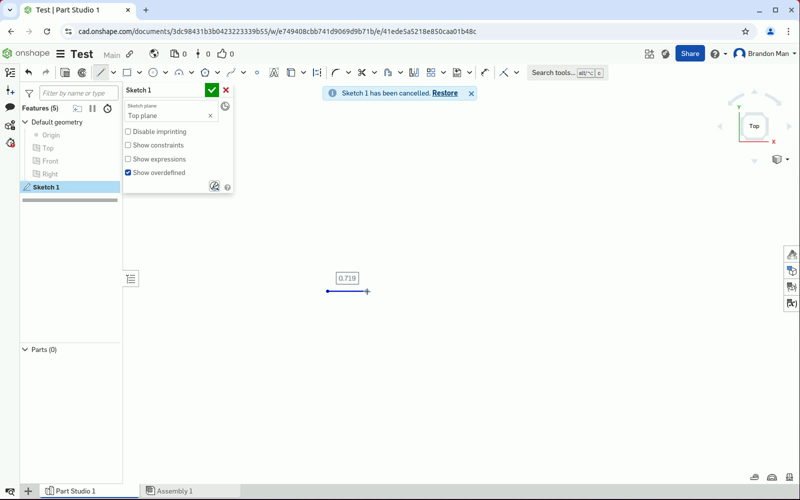
scroll(-6)
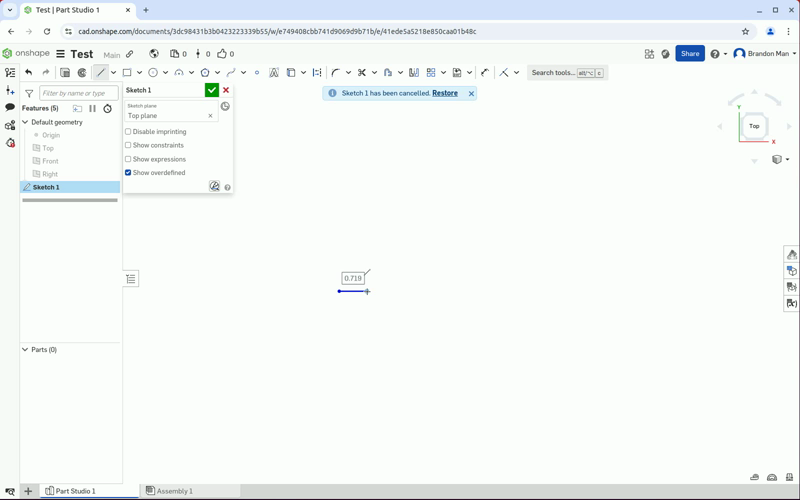
scroll(-6)
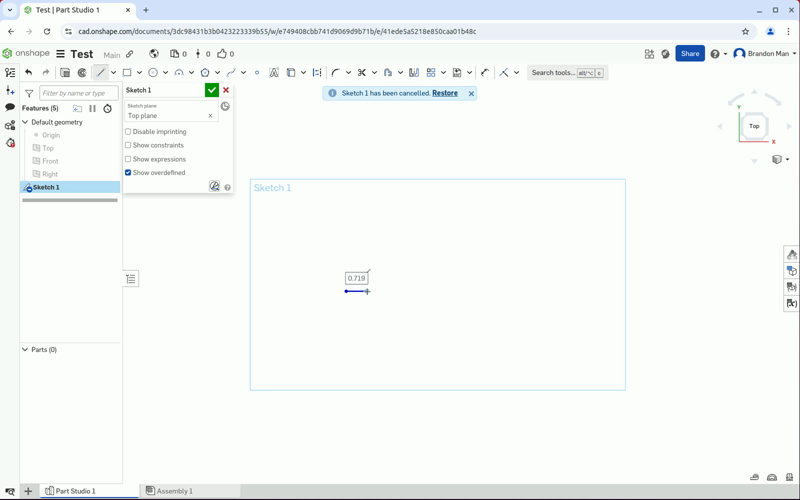
scroll(-6)
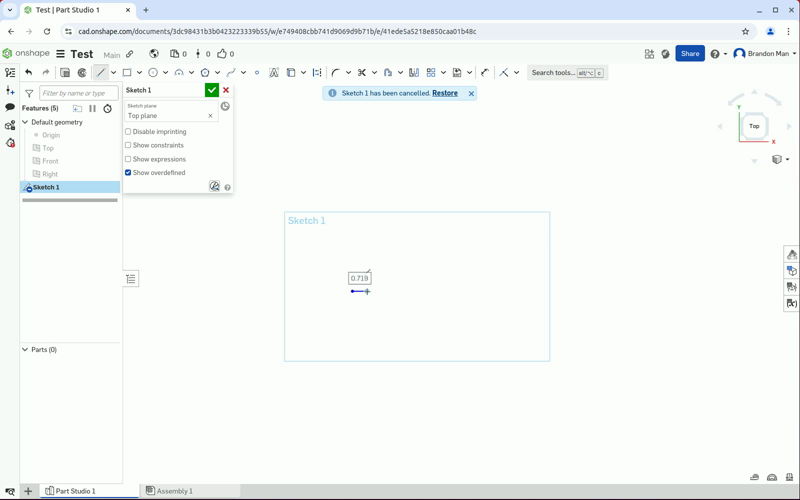
scroll(-6)
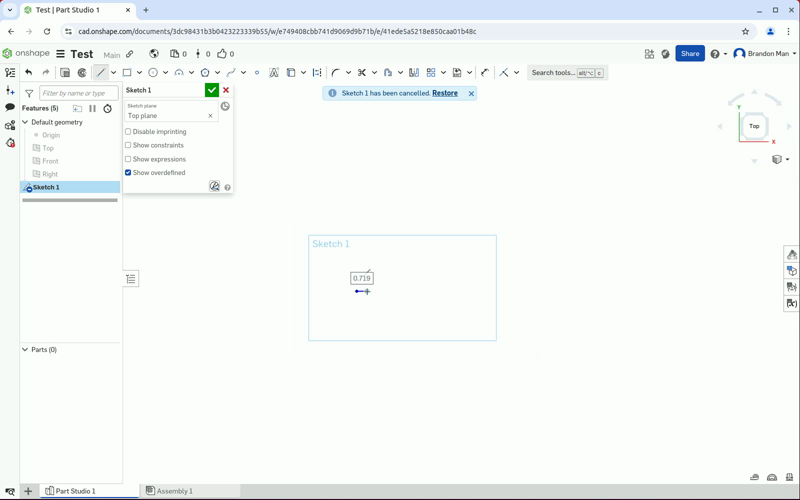
scroll(-6)
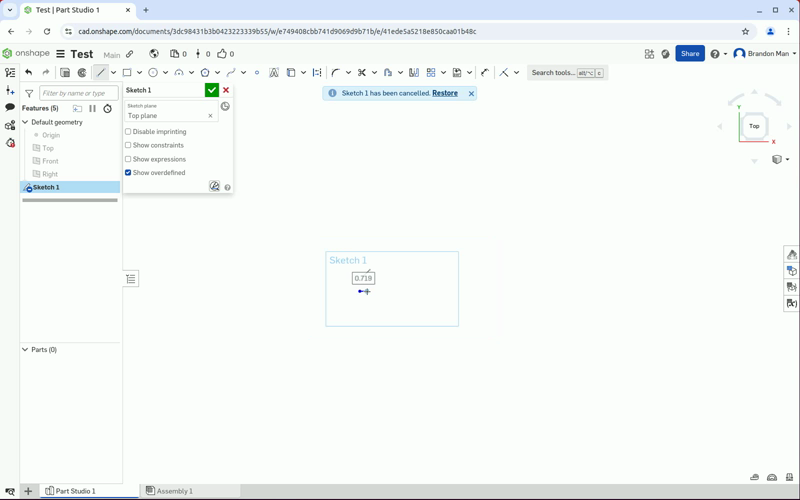
scroll(-6)
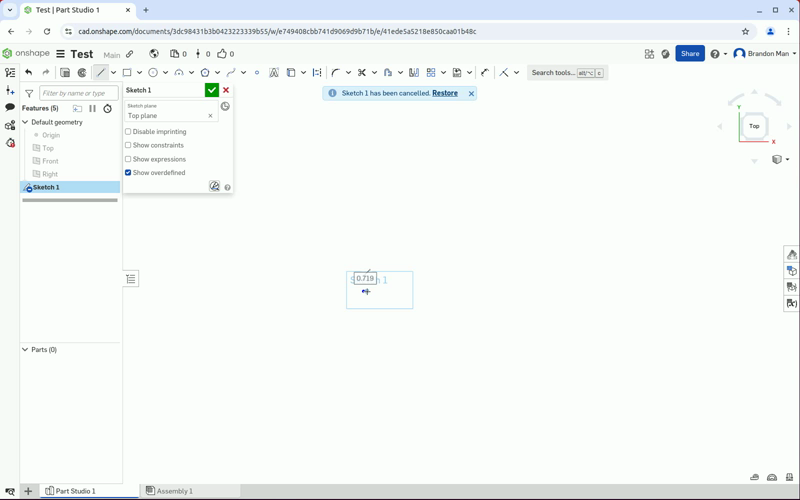
key_up(shift)
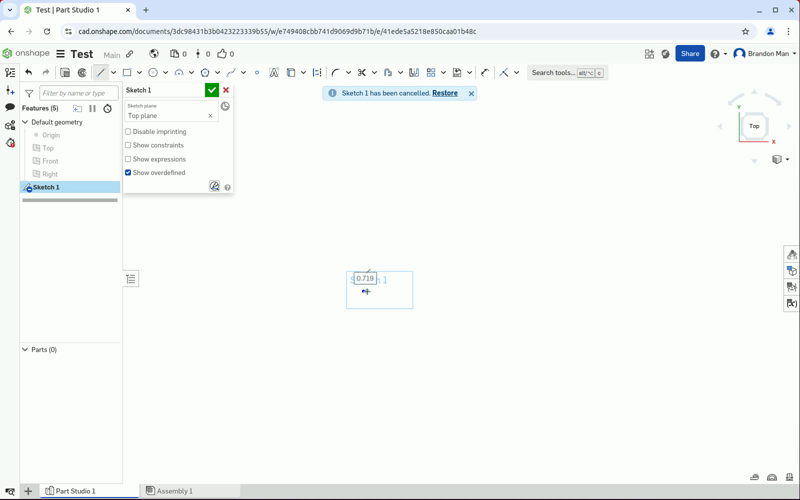
key_down(shift)
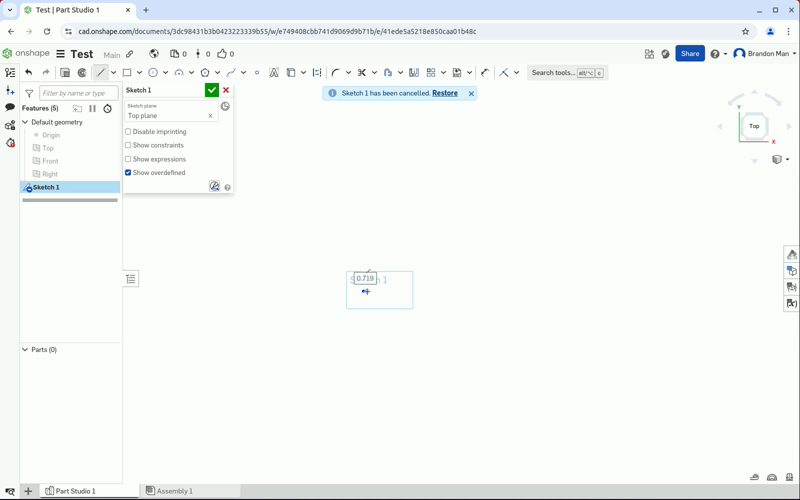
mouse_move(367, 220)
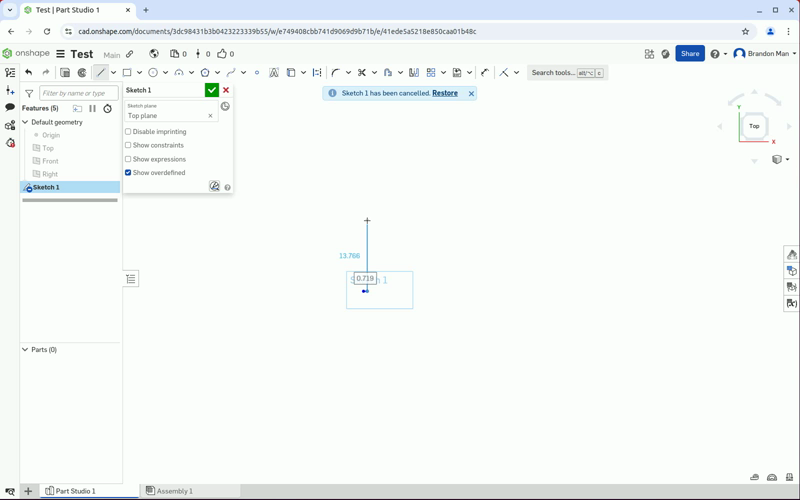
click(367, 220)
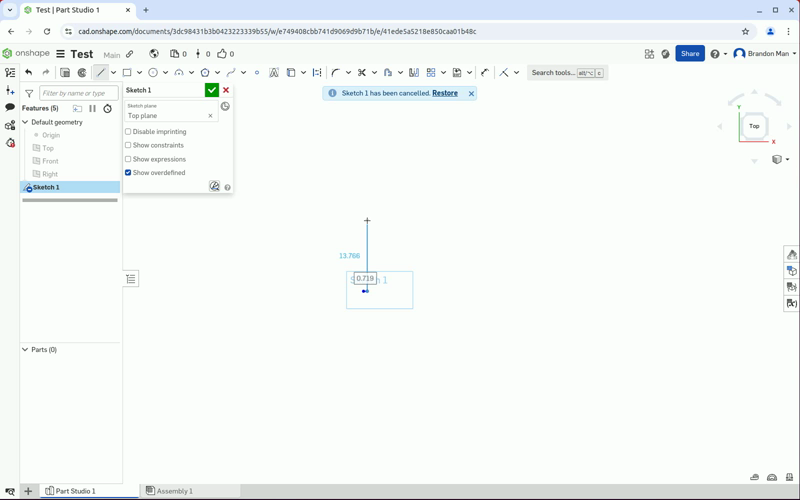
key_up(shift)
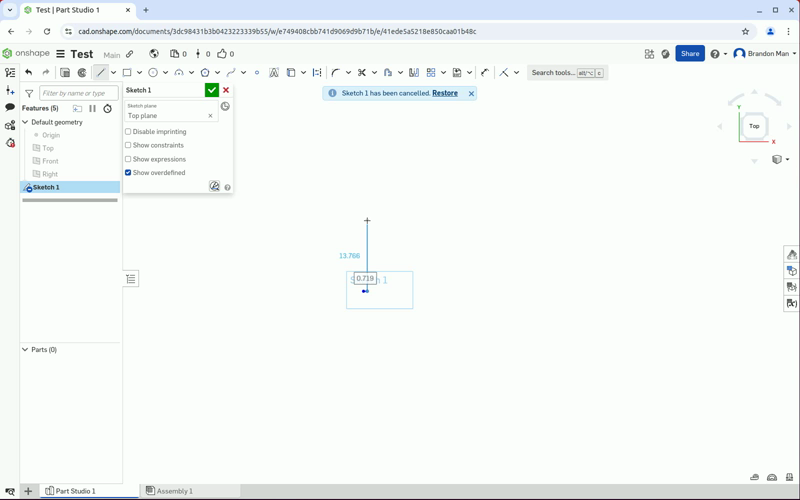
key_down(shift)
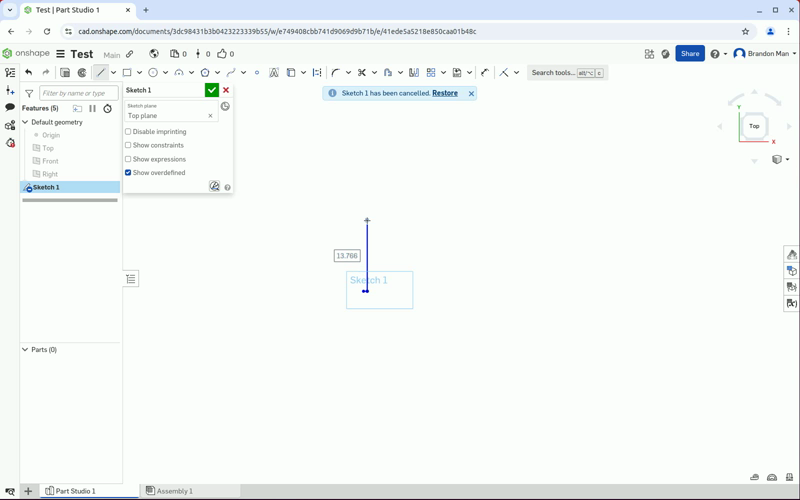
mouse_move(472, 220)
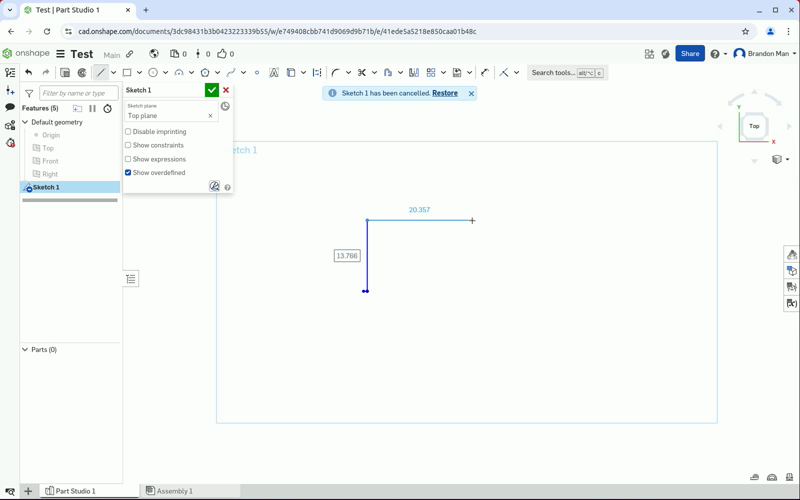
click(472, 220)
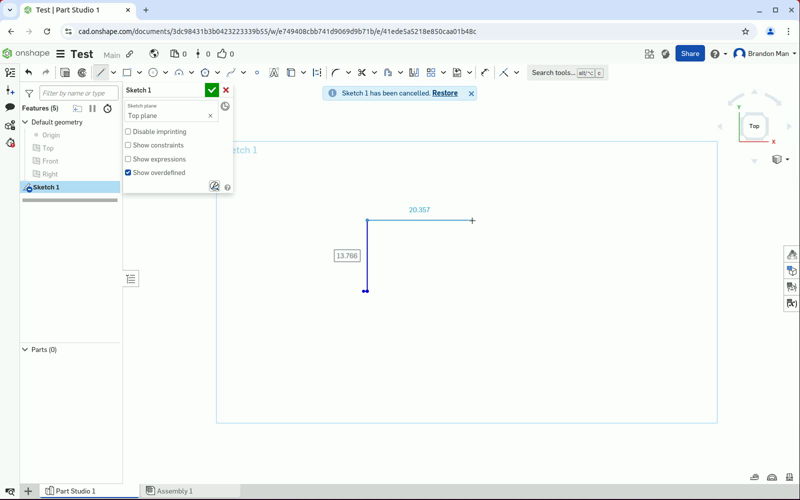
key_up(shift)
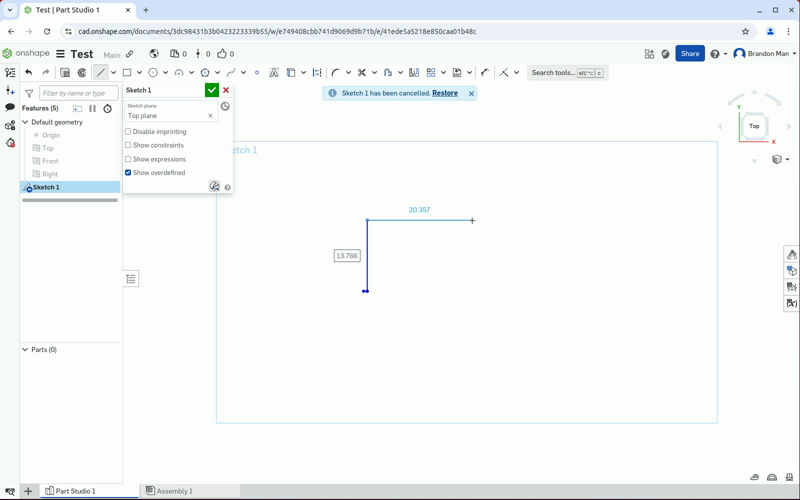
key_down(shift)
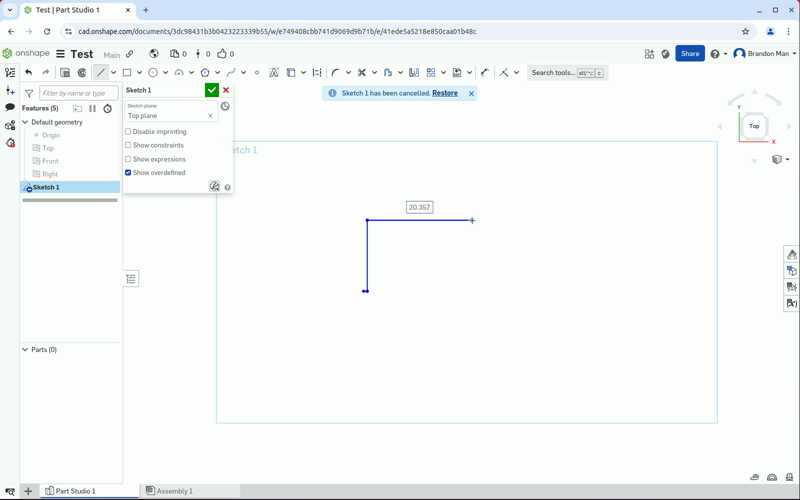
mouse_move(472, 291)
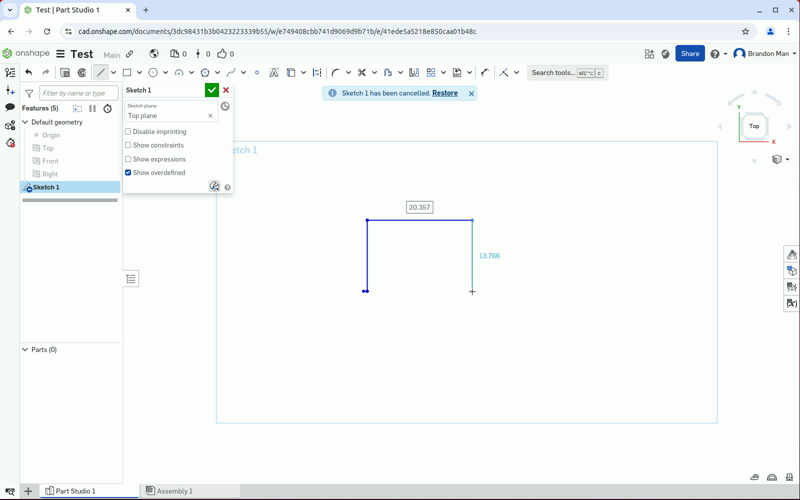
click(472, 291)
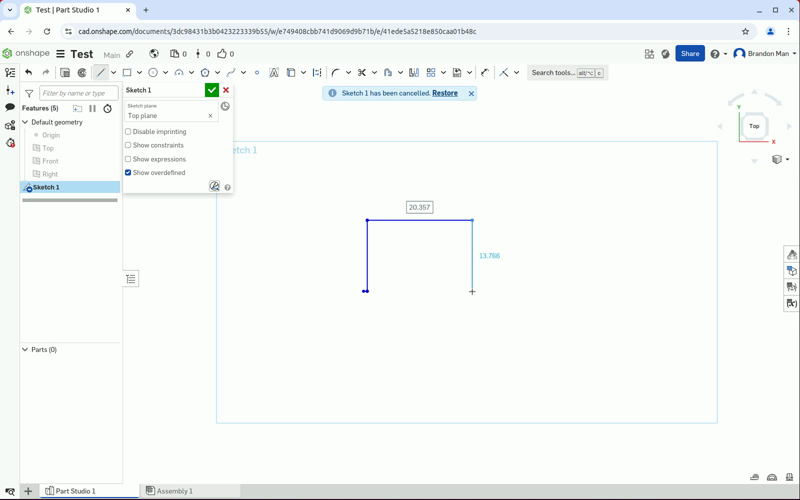
key_up(shift)
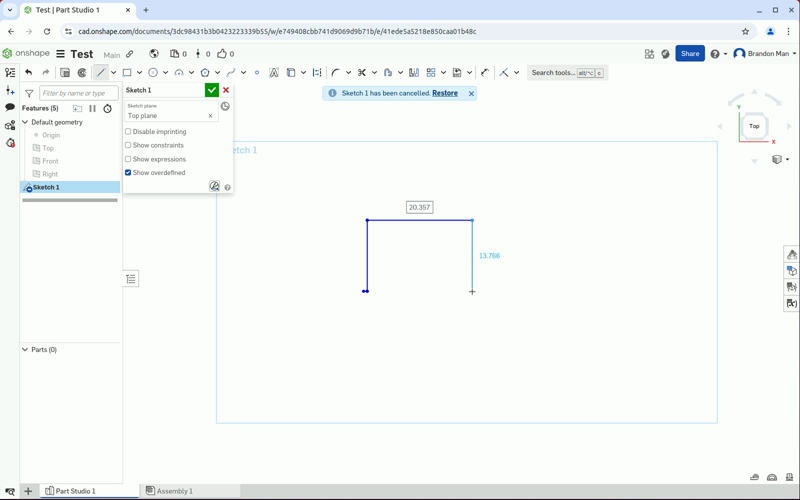
key_down(shift)
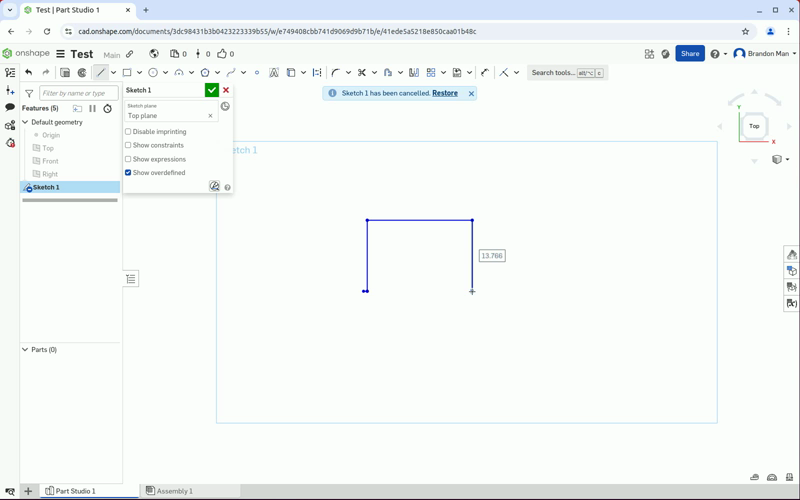
mouse_move(502, 291)
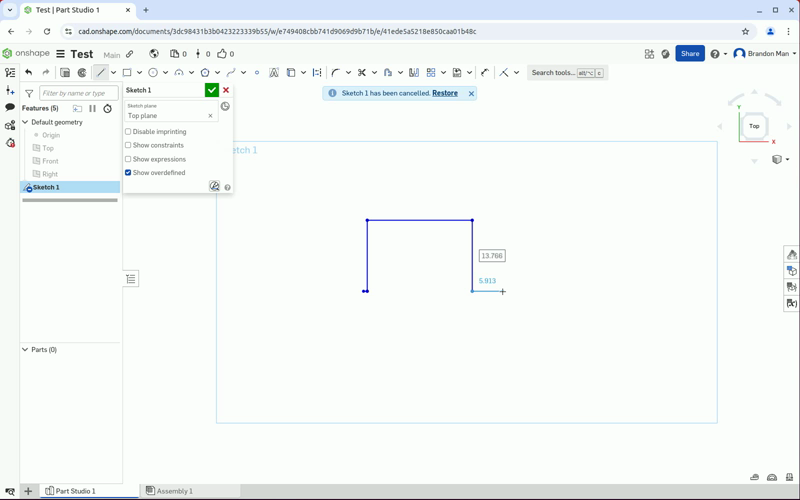
mouse_move(476, 291)
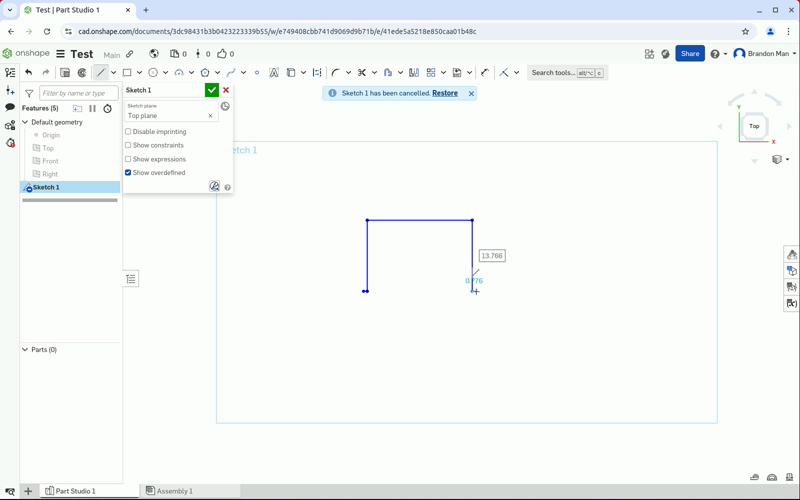
scroll(6)
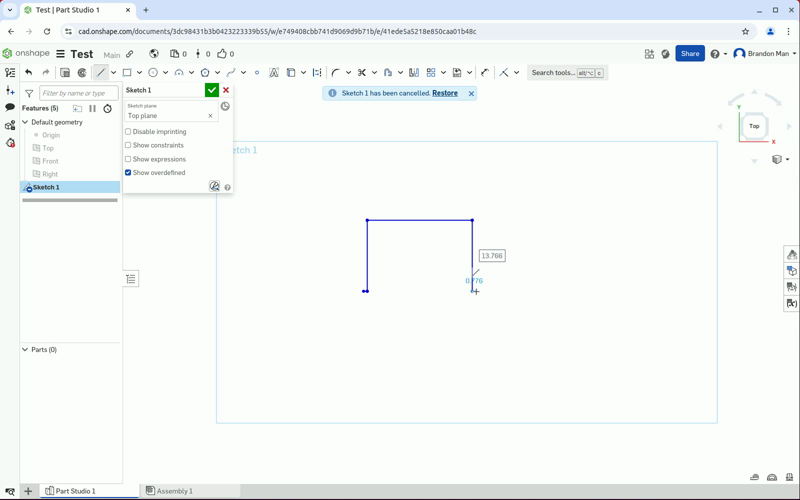
scroll(6)
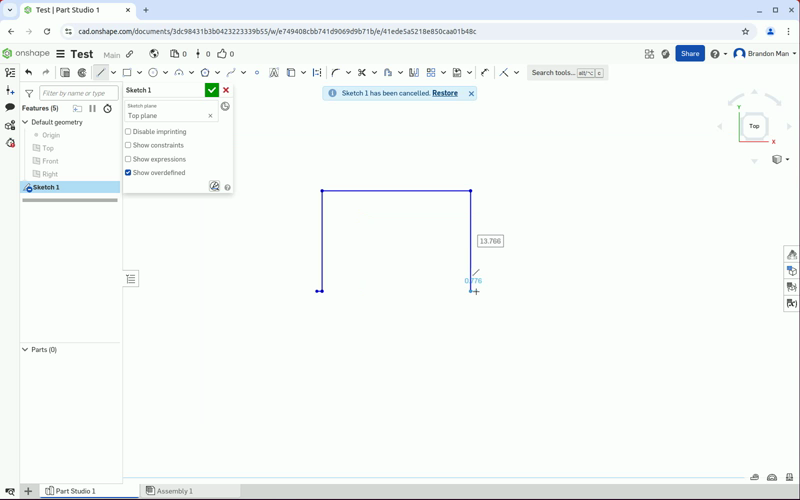
scroll(6)
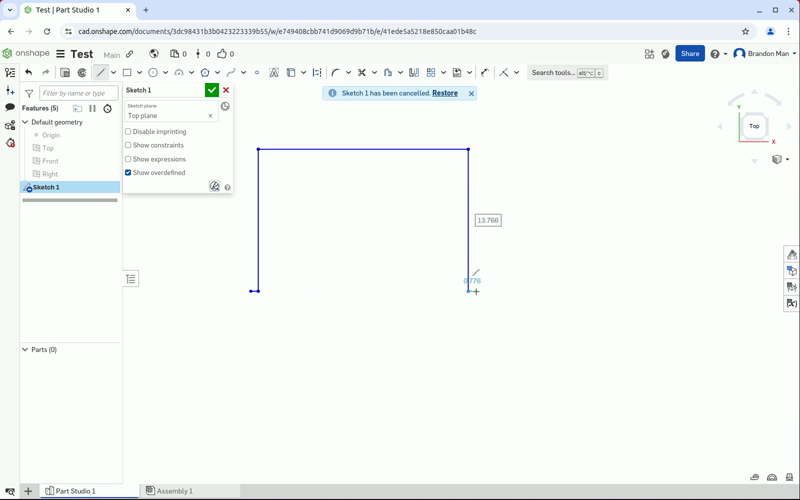
scroll(6)
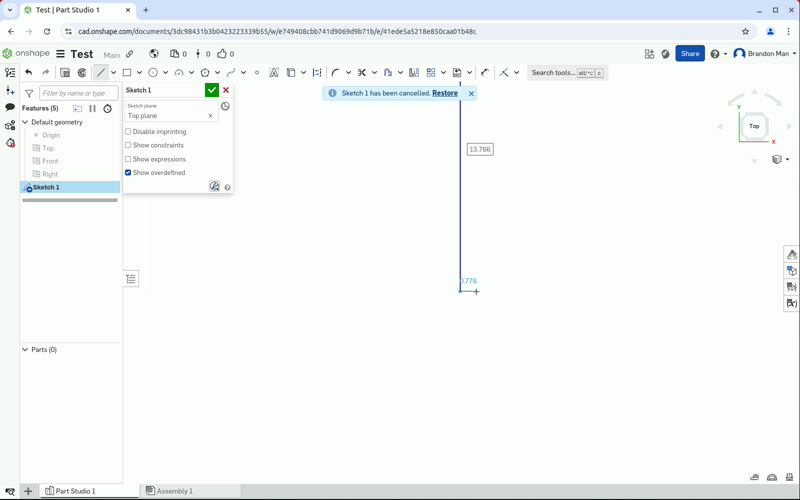
scroll(6)
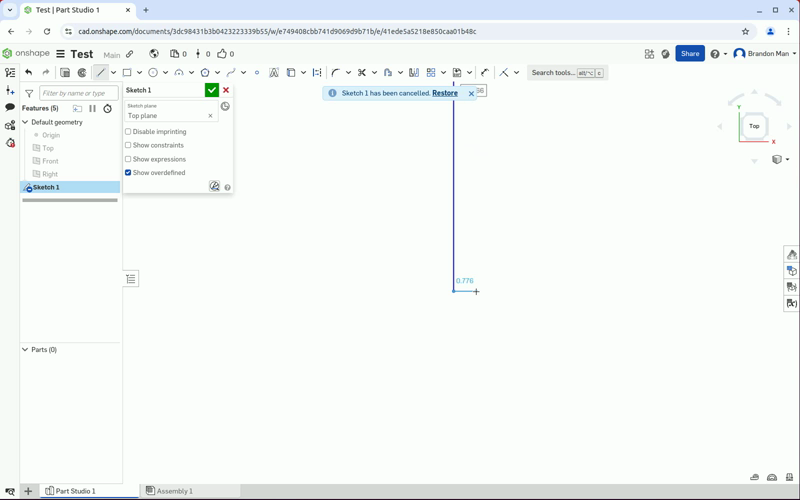
scroll(6)
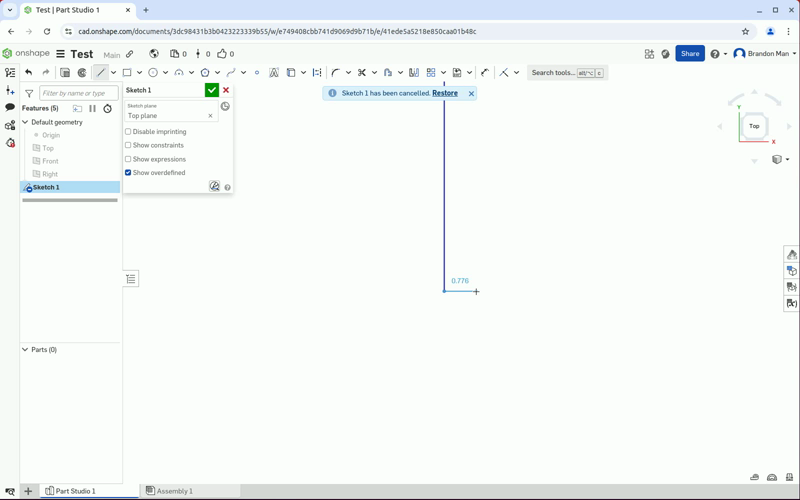
scroll(6)
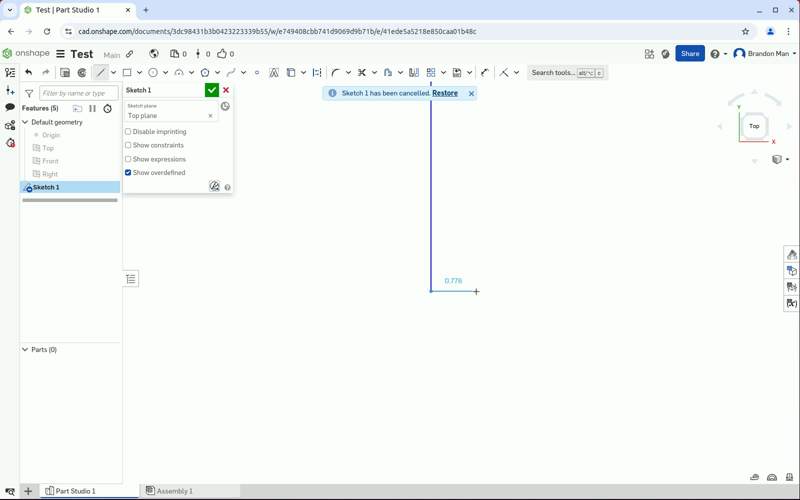
click(476, 291)
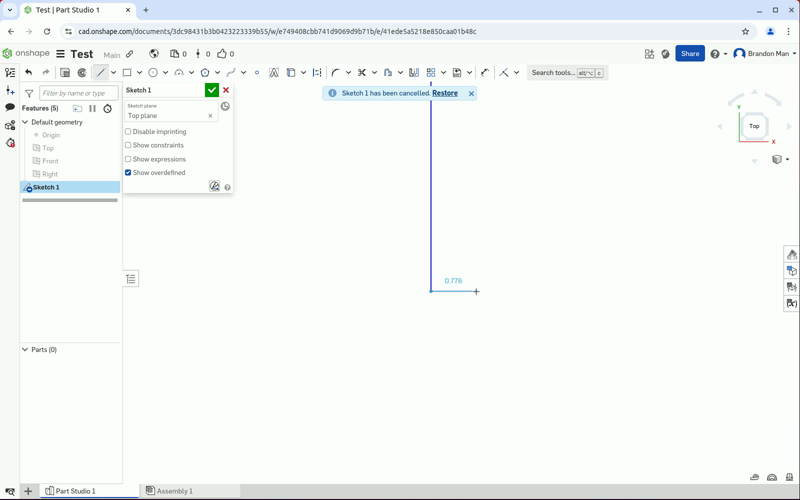
scroll(-6)
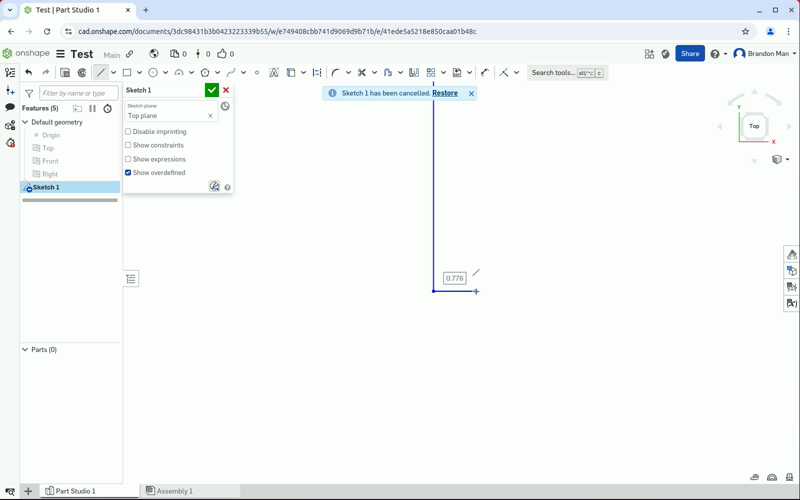
scroll(-6)
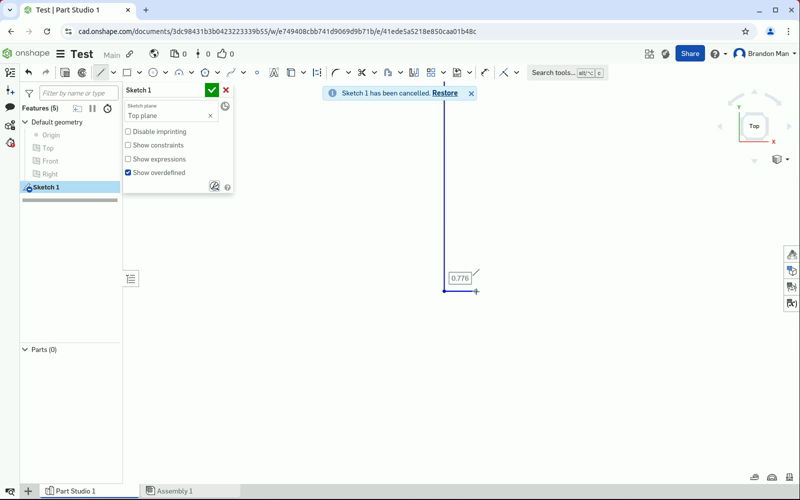
scroll(-6)
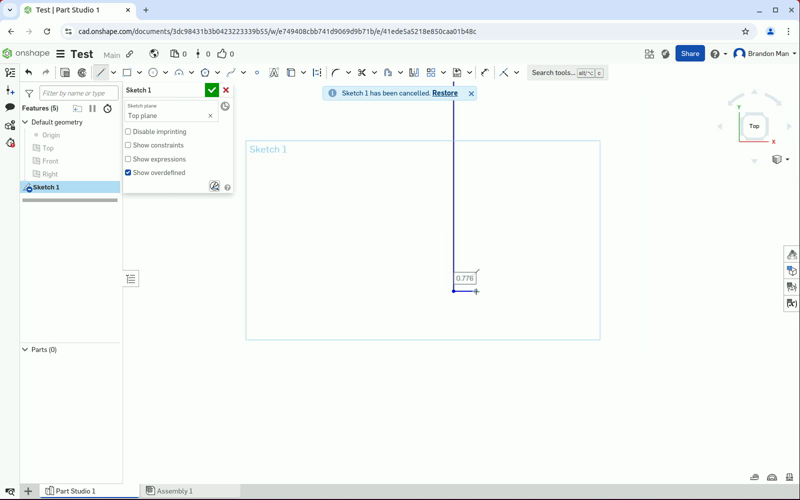
scroll(-6)
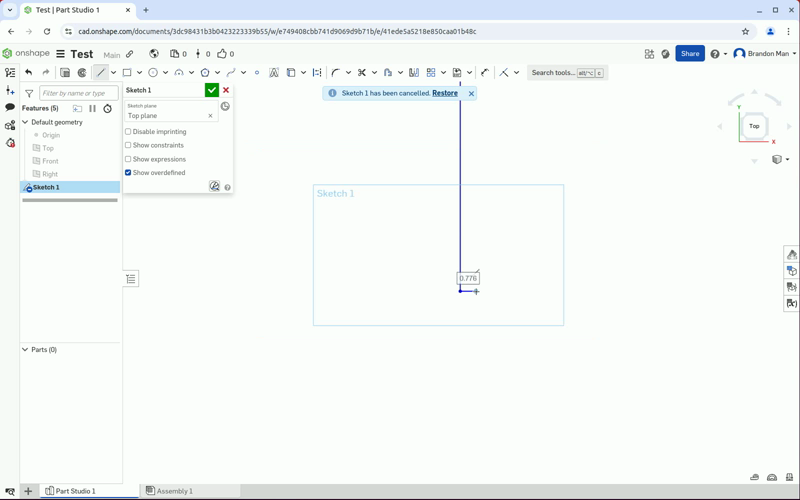
scroll(-6)
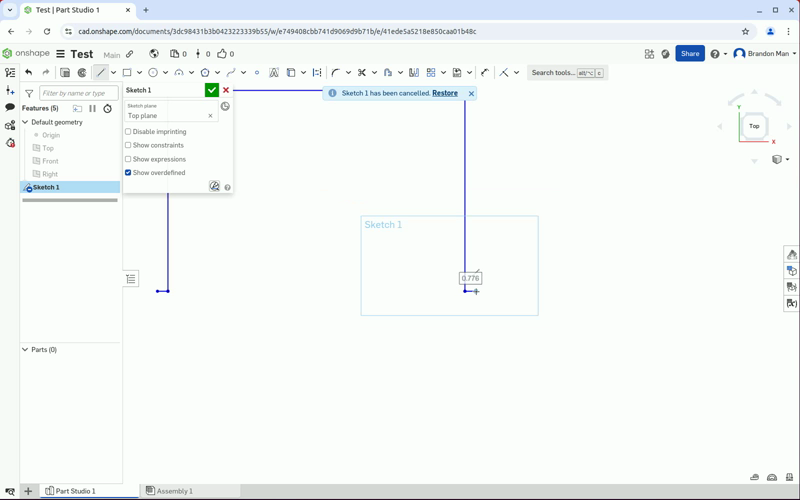
scroll(-6)
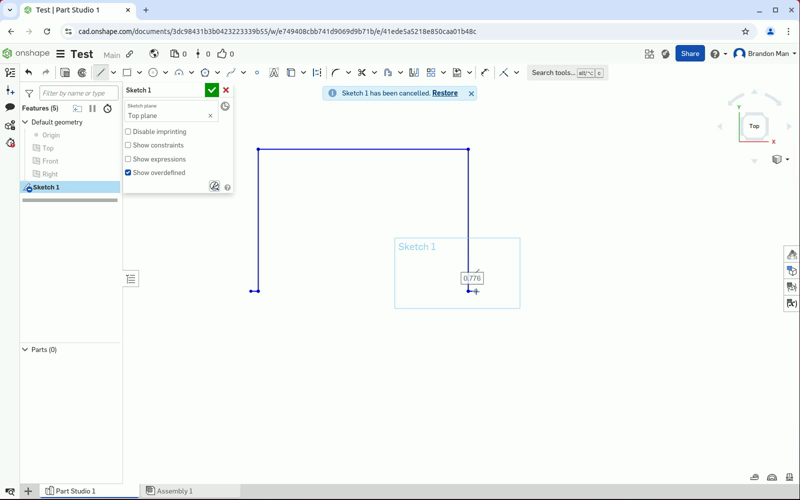
scroll(-6)
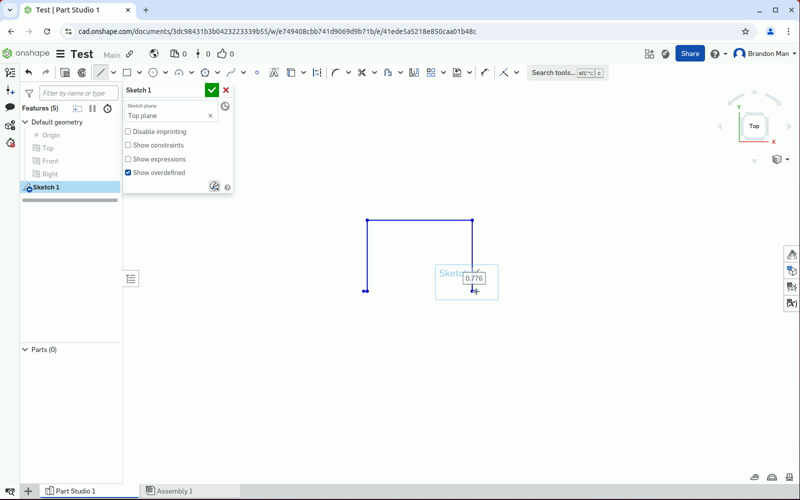
key_up(shift)
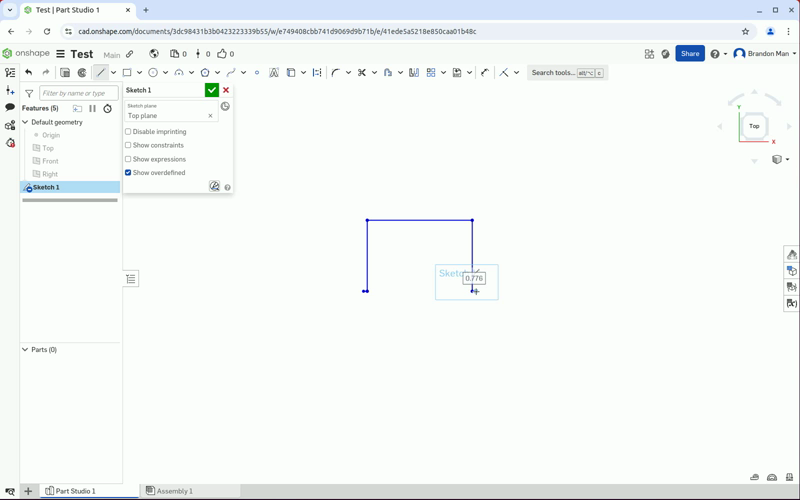
key_down(shift)
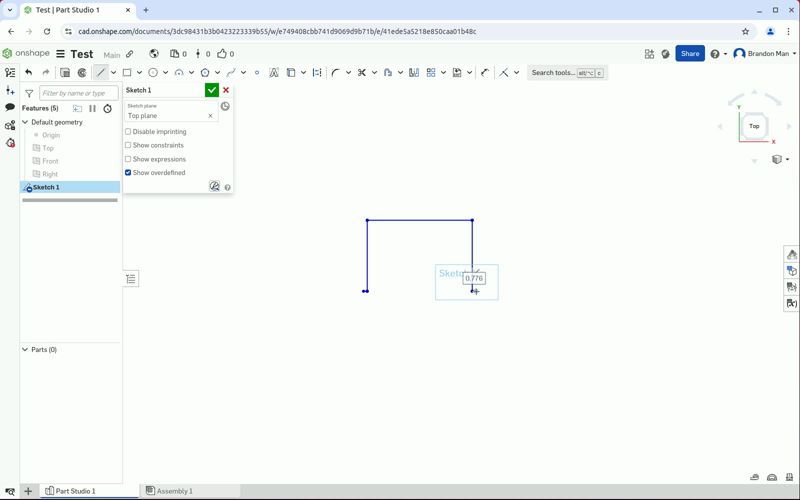
mouse_move(476, 220)
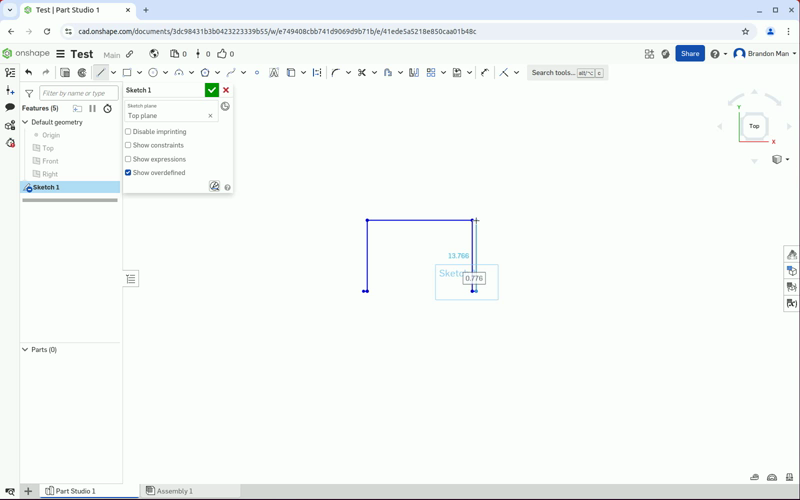
scroll(6)
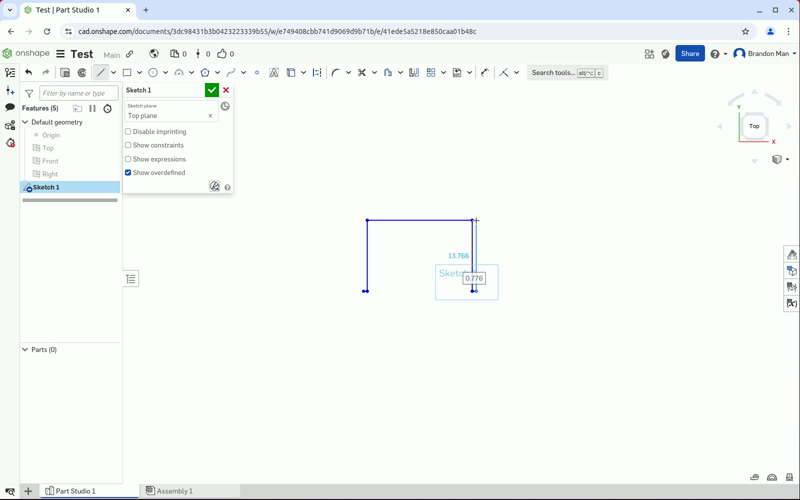
scroll(6)
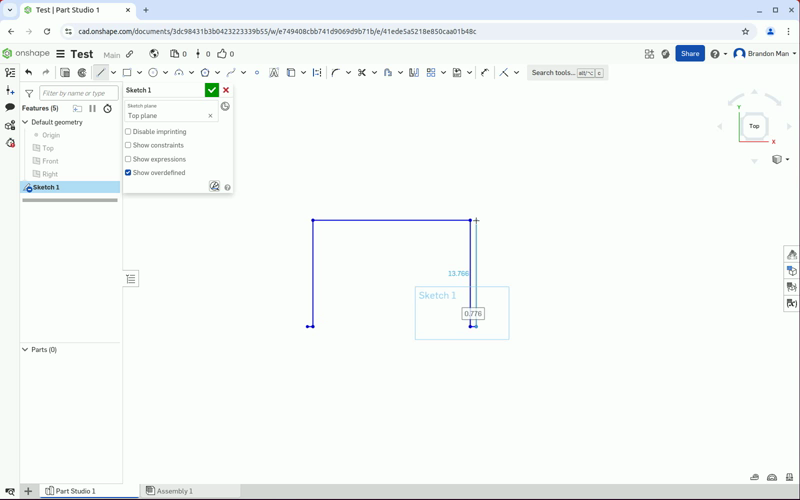
scroll(6)
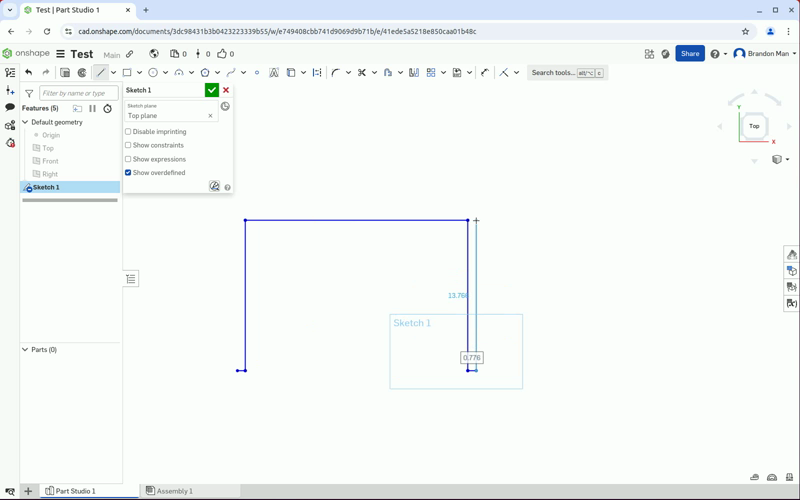
scroll(6)
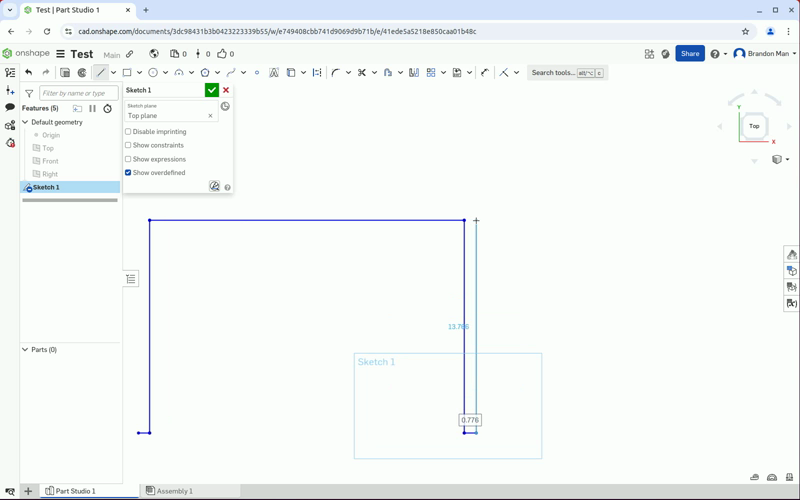
scroll(6)
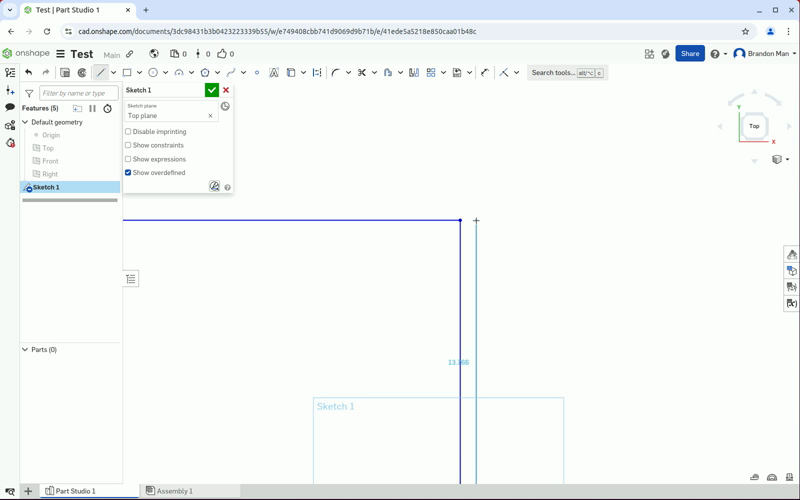
scroll(6)
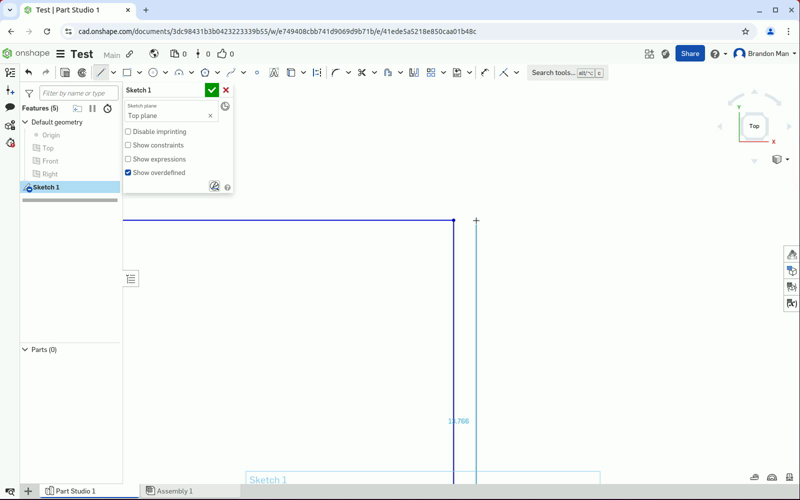
scroll(6)
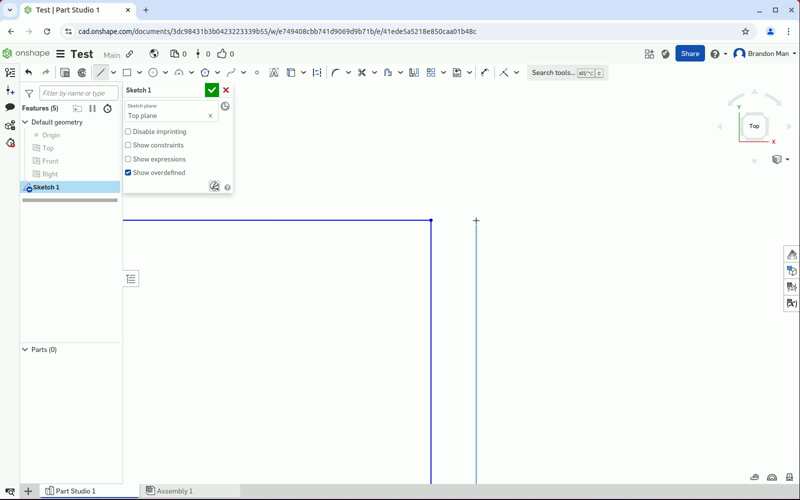
click(476, 220)
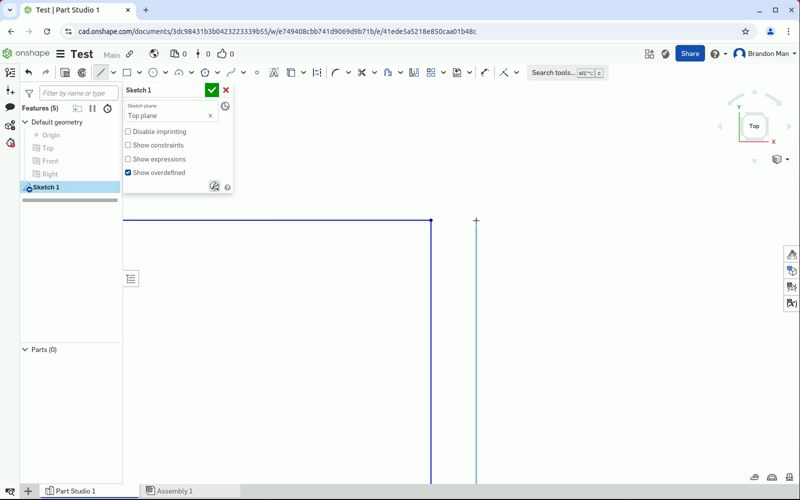
scroll(-6)
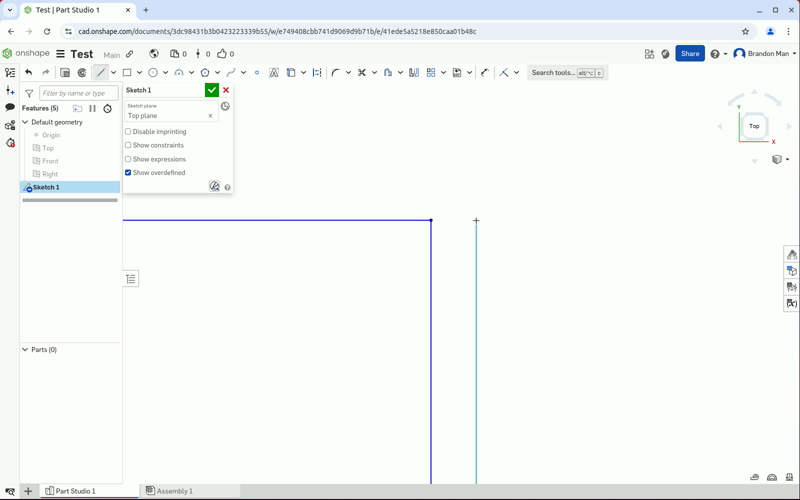
scroll(-6)
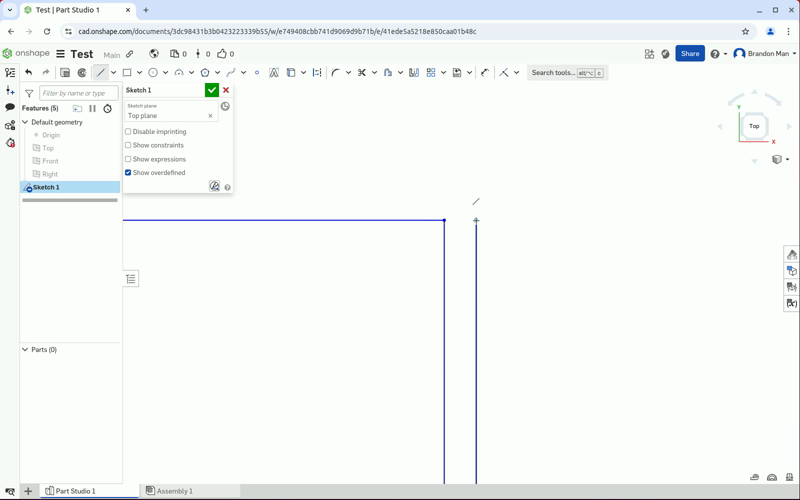
scroll(-6)
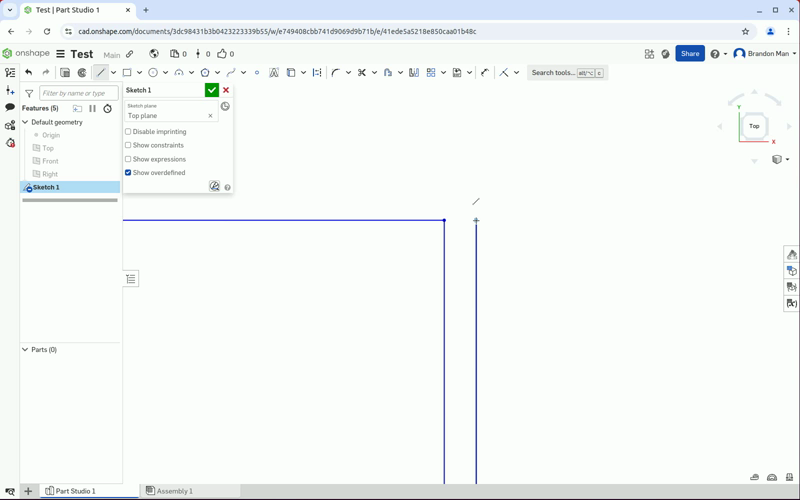
scroll(-6)
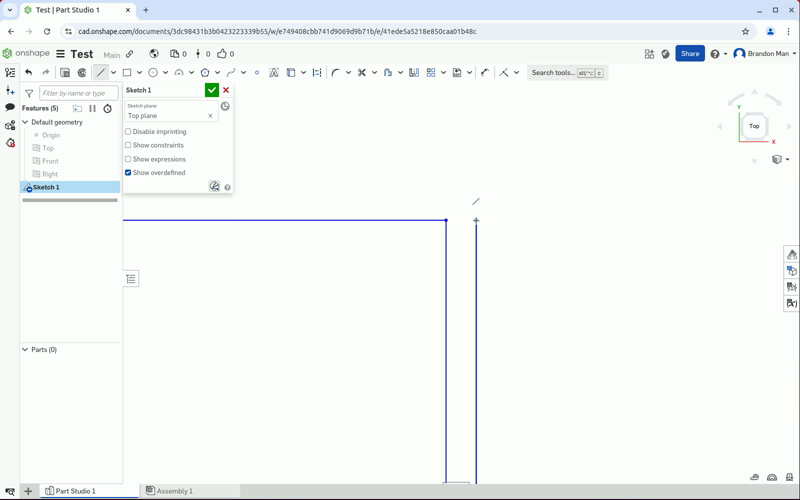
scroll(-6)
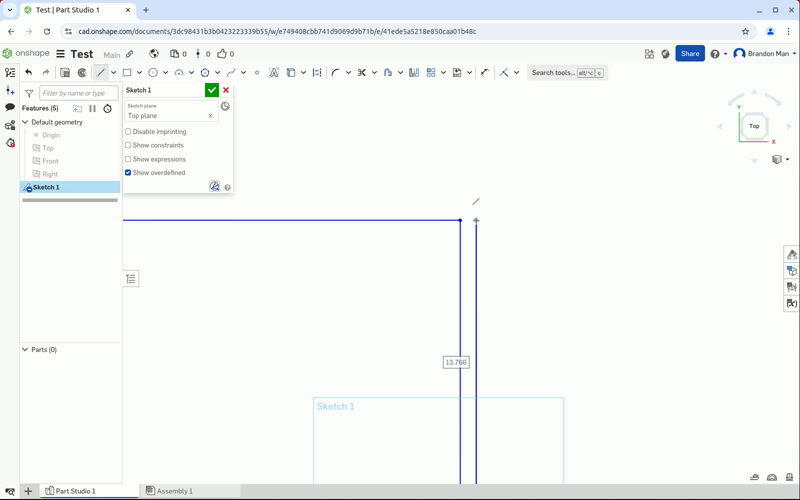
scroll(-6)
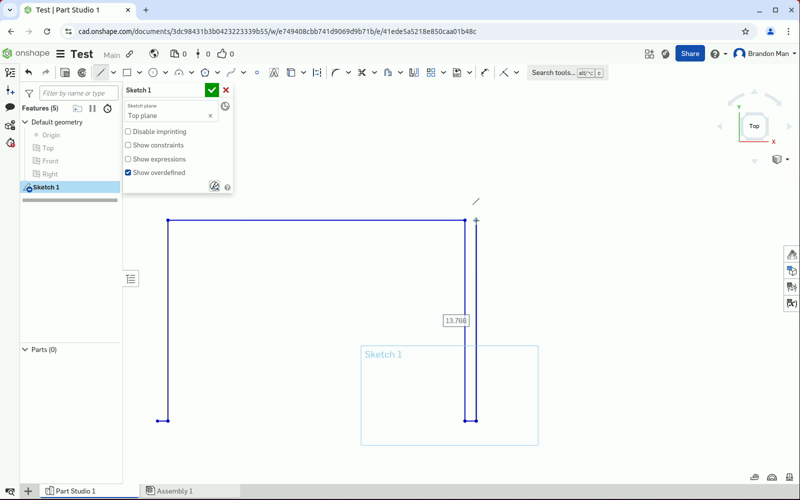
scroll(-6)
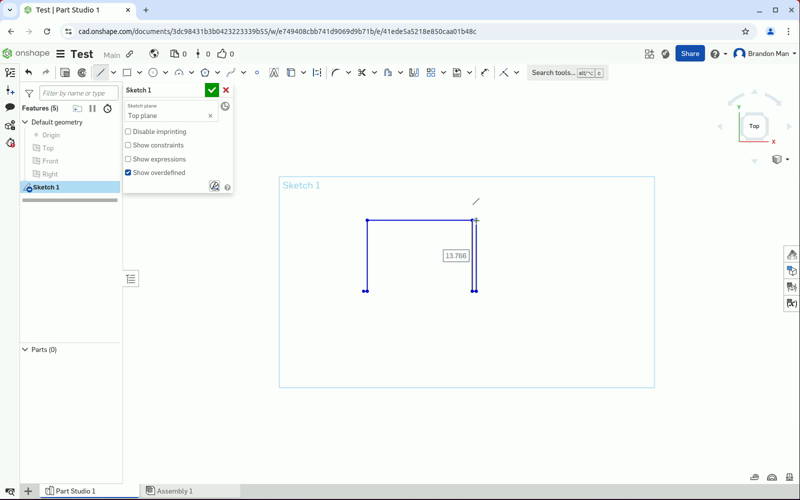
key_up(shift)
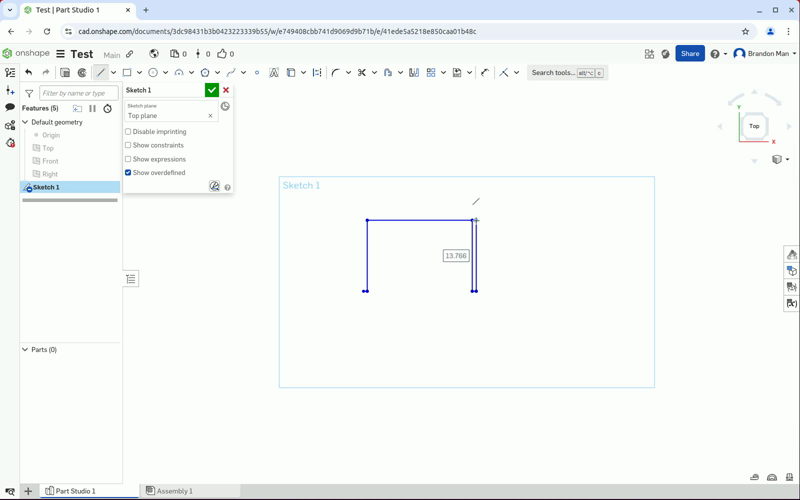
key_down(shift)
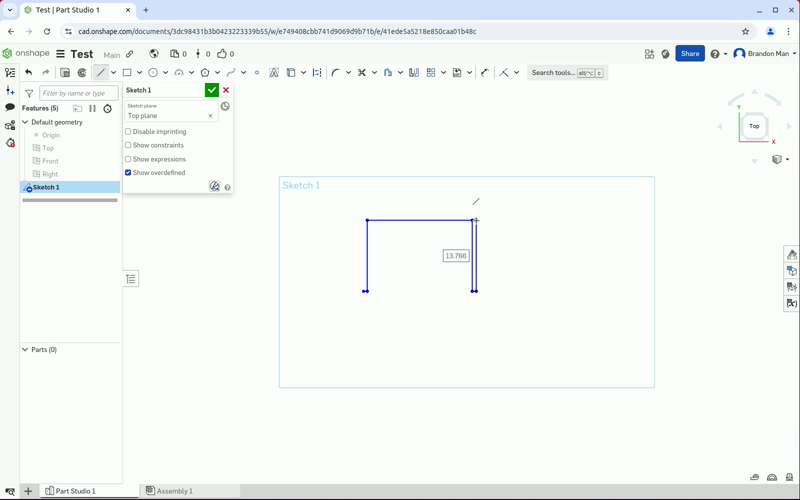
mouse_move(363, 220)
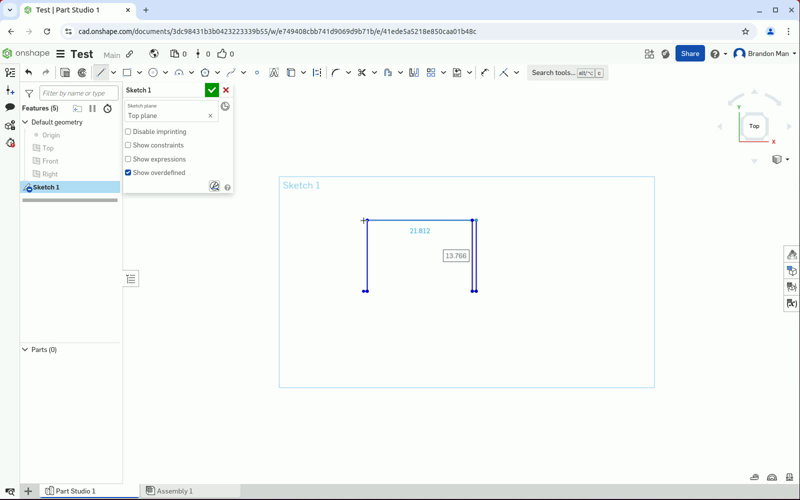
scroll(6)
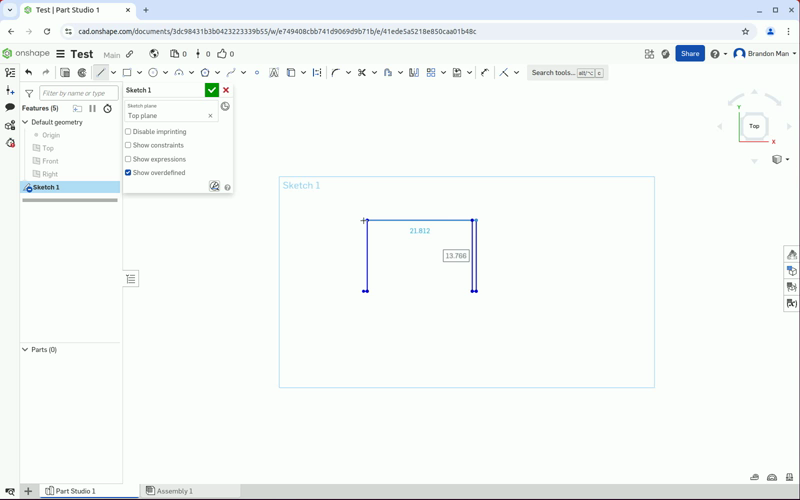
scroll(6)
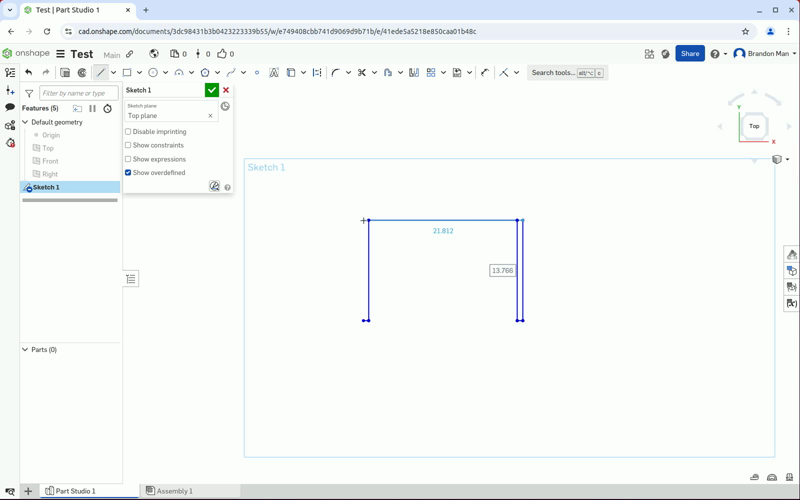
scroll(6)
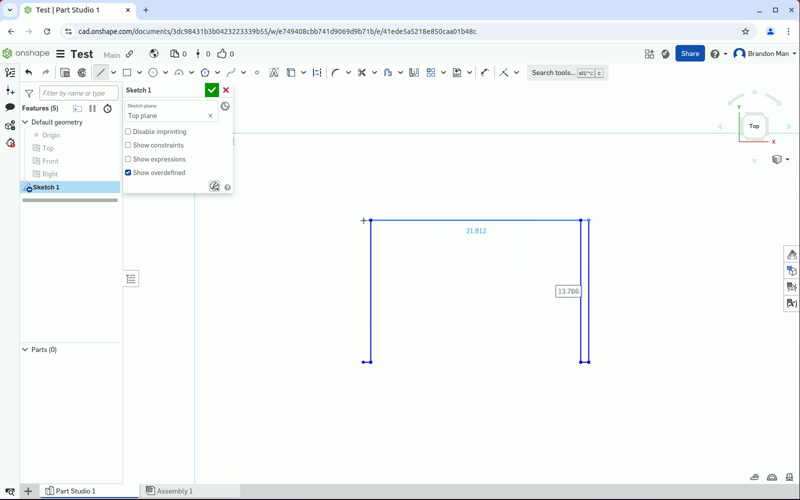
scroll(6)
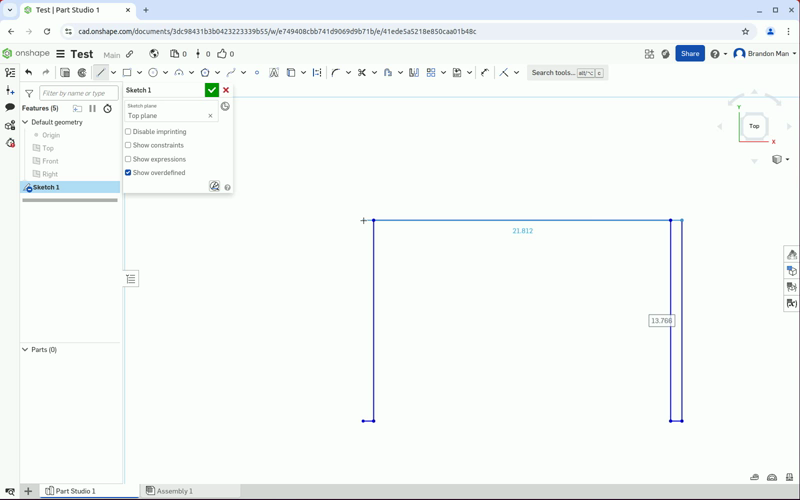
scroll(6)
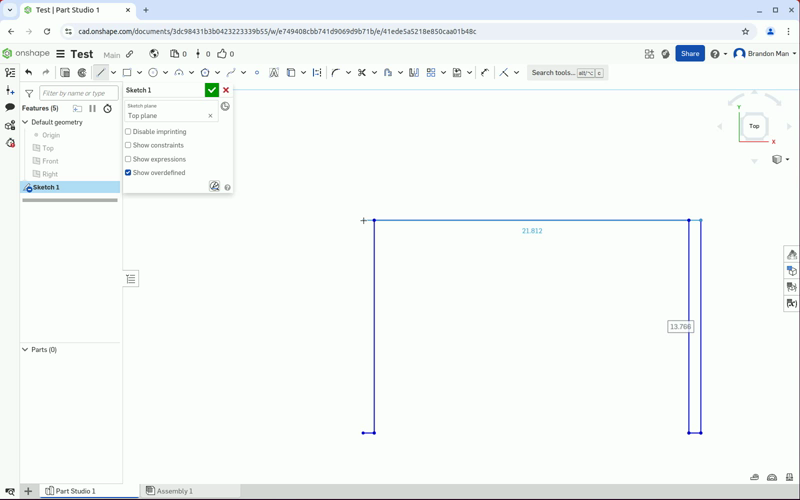
scroll(6)
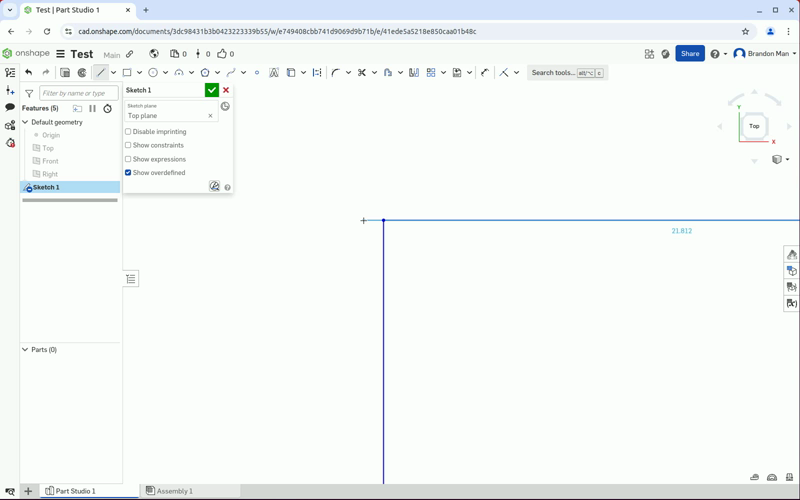
scroll(6)
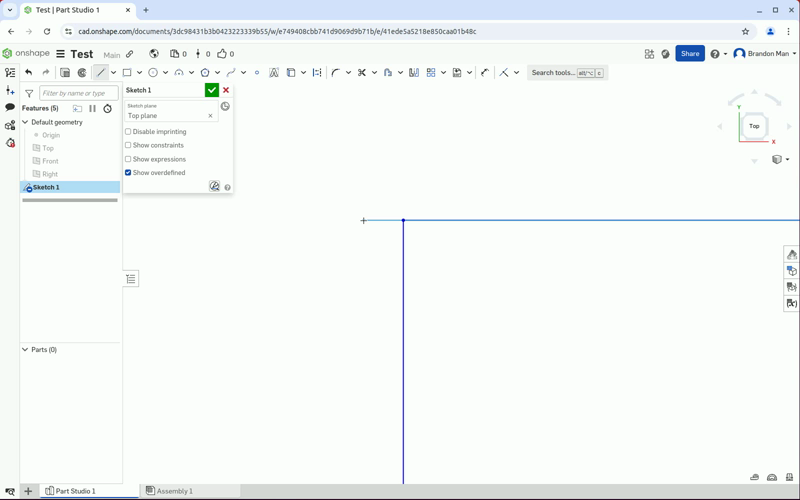
click(363, 220)
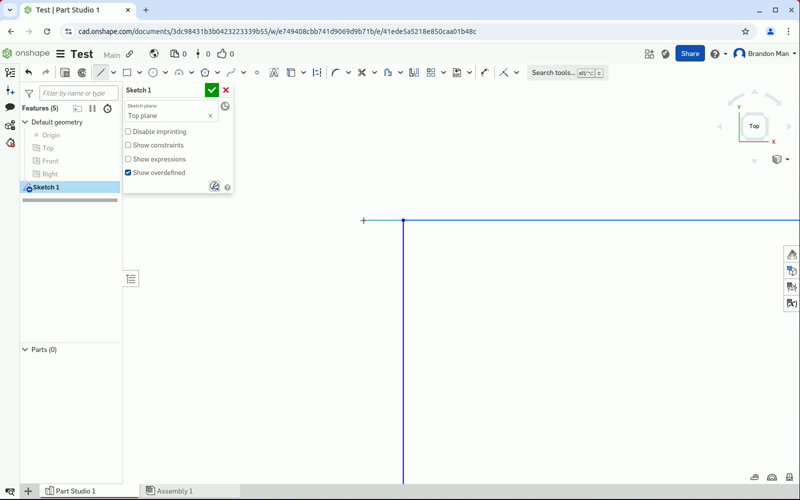
scroll(-6)
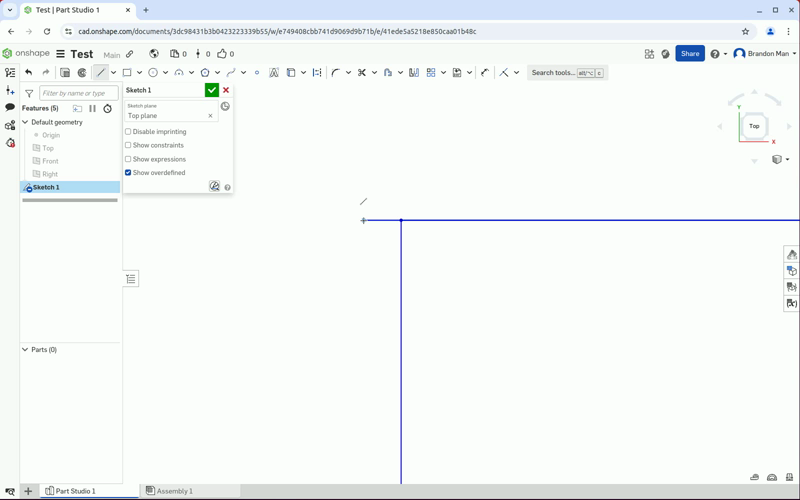
scroll(-6)
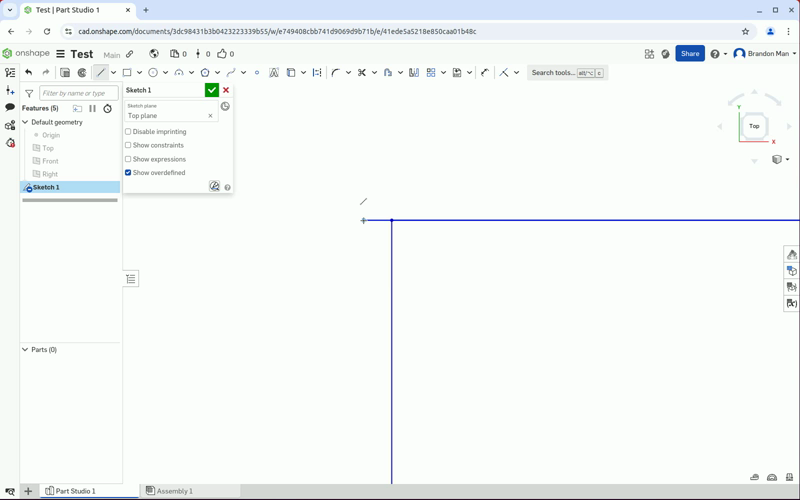
scroll(-6)
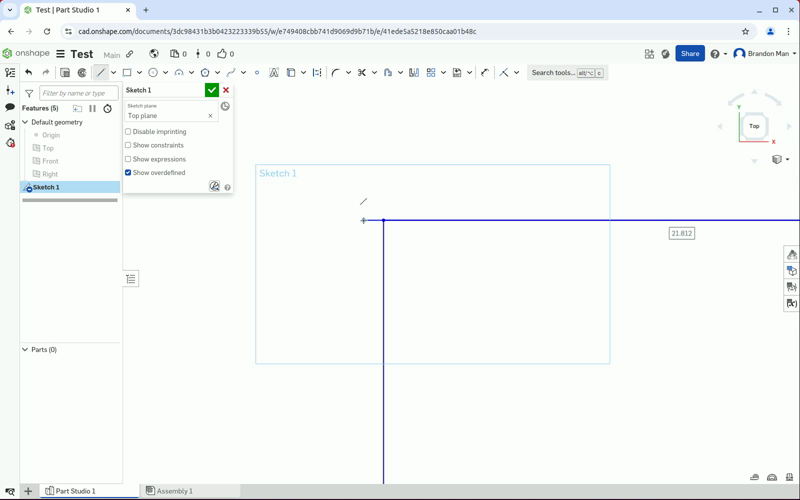
scroll(-6)
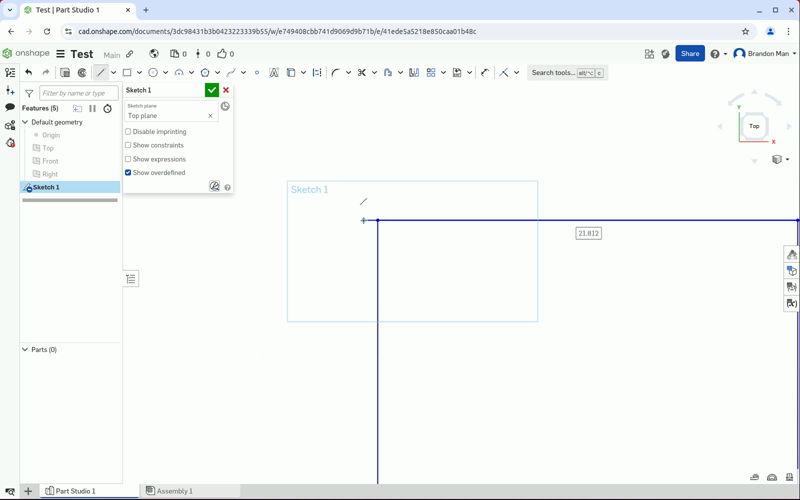
scroll(-6)
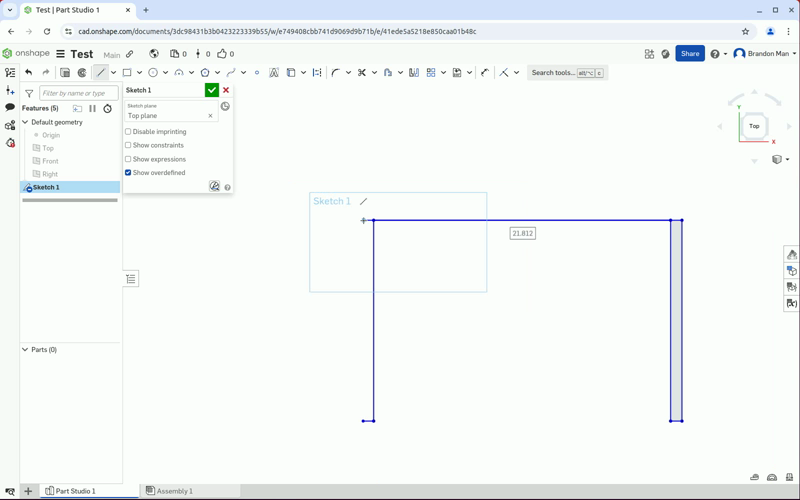
scroll(-6)
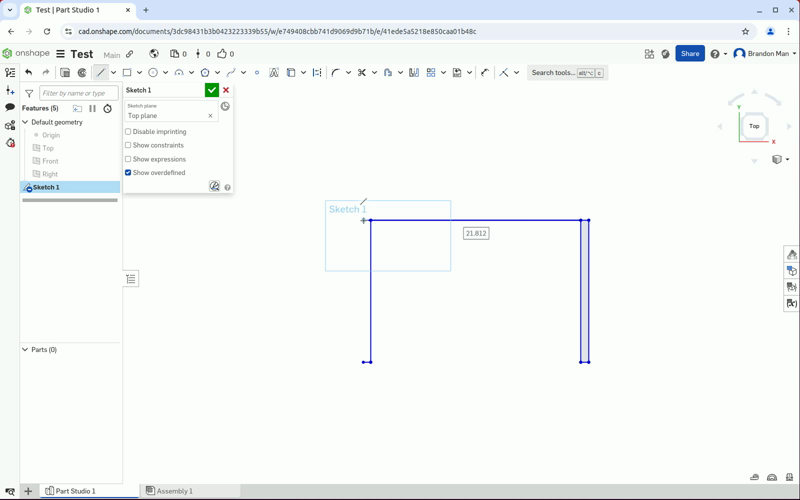
scroll(-6)
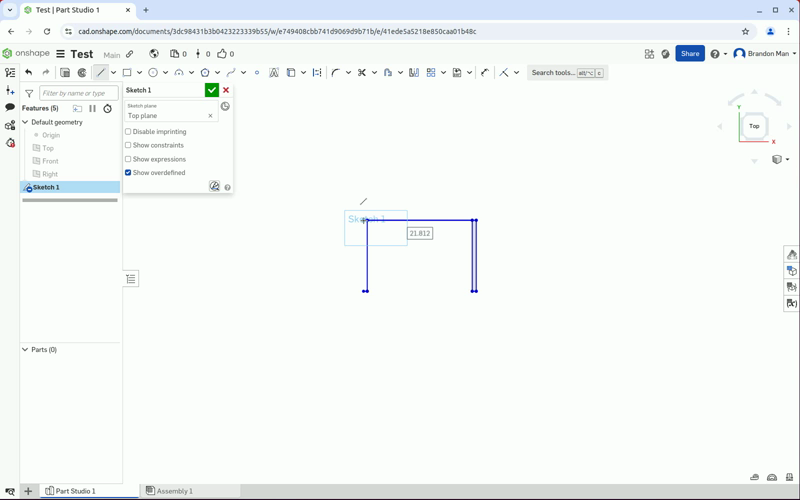
key_up(shift)
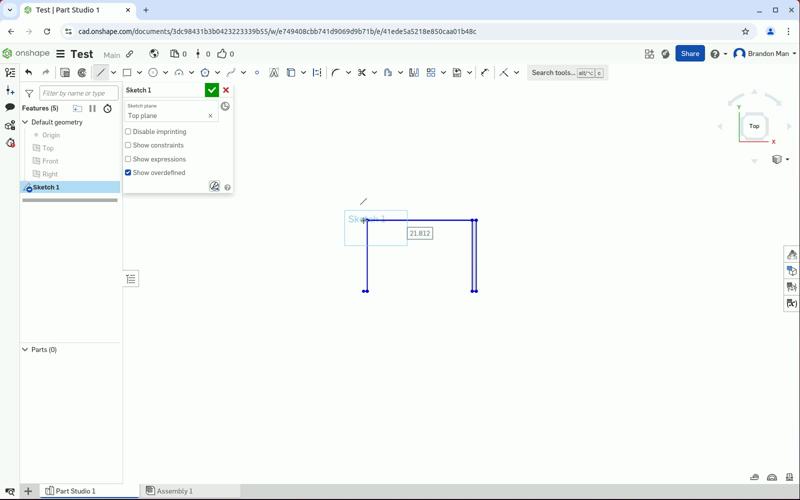
key_down(shift)
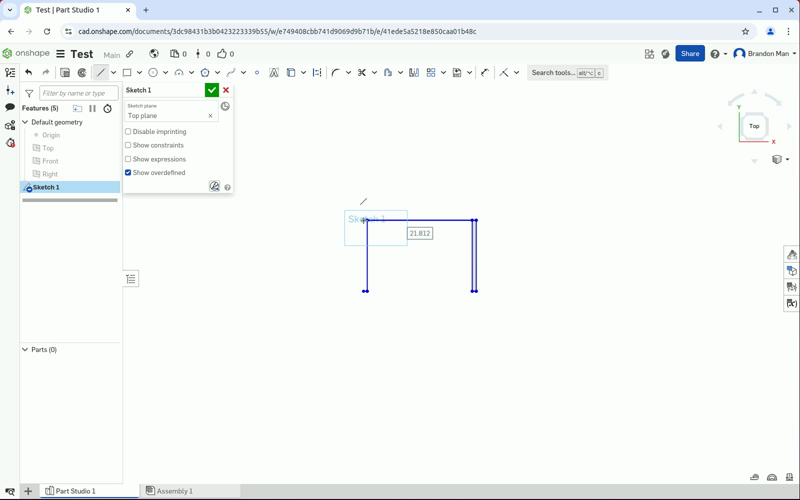
mouse_move(363, 291)
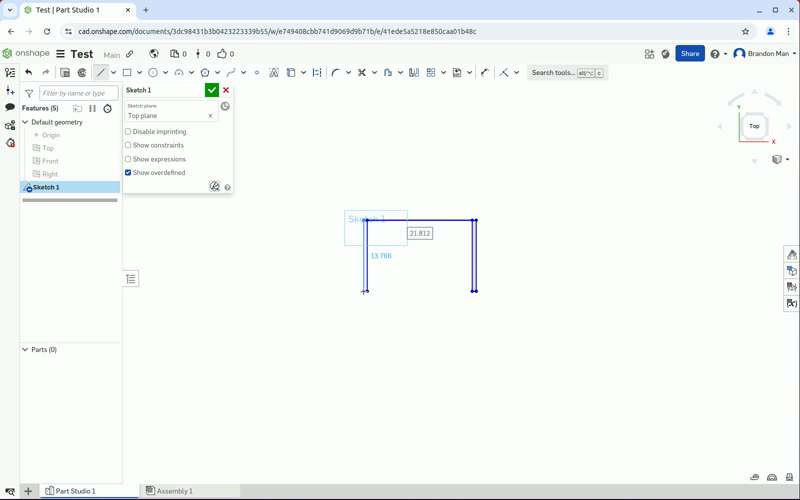
scroll(6)
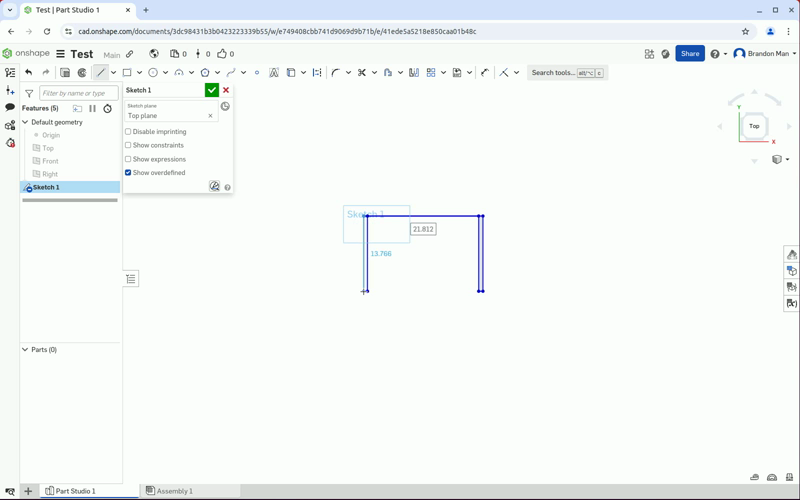
scroll(6)
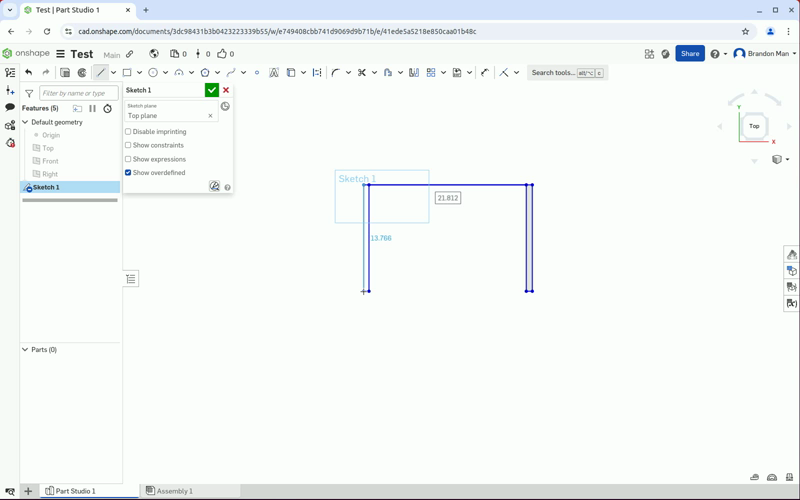
scroll(6)
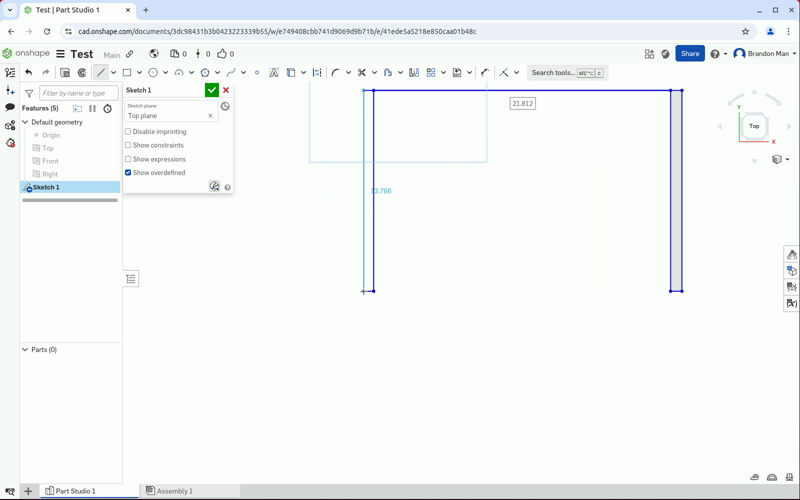
scroll(6)
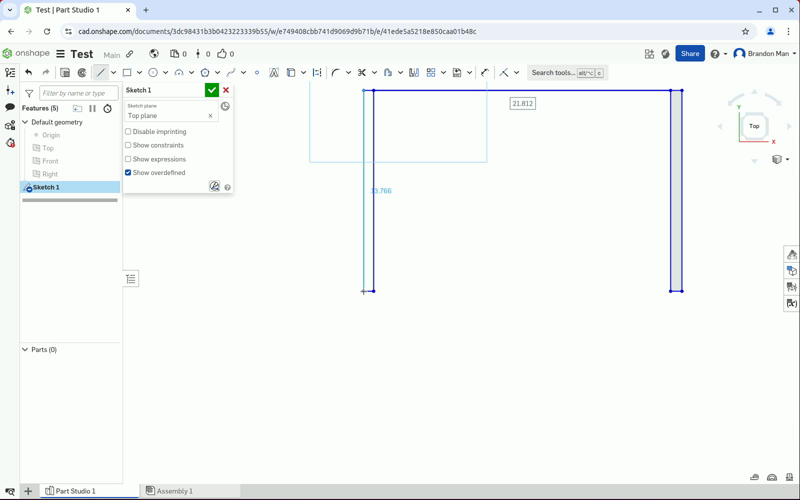
scroll(6)
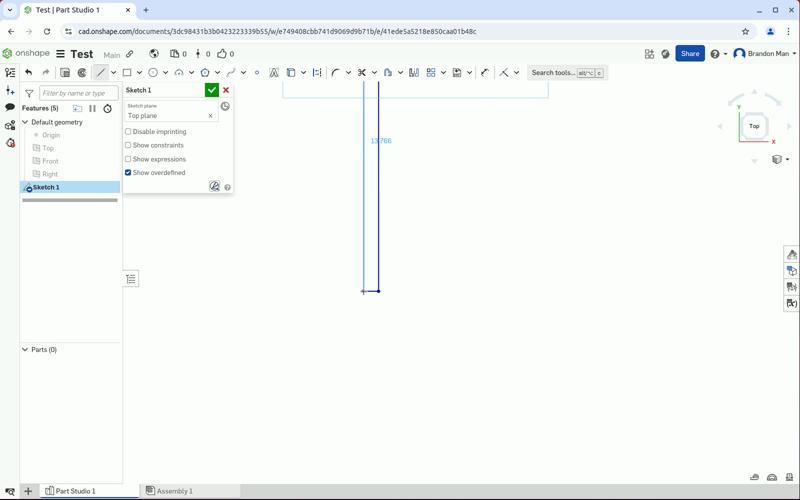
scroll(6)
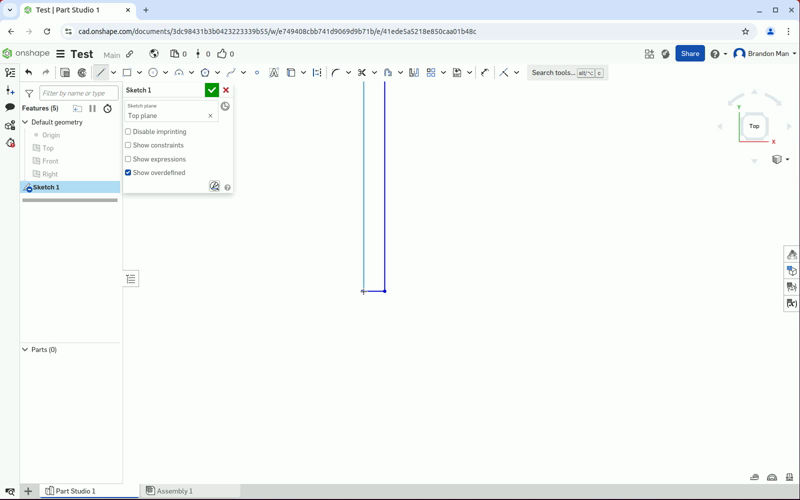
scroll(6)
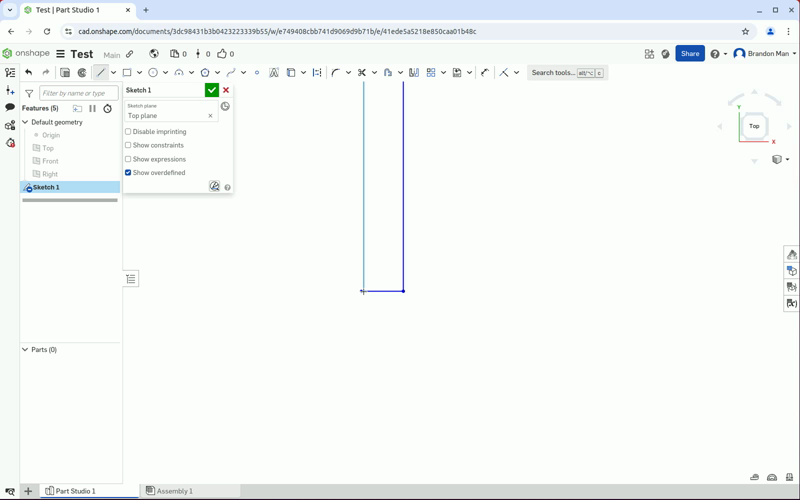
key_up(shift)
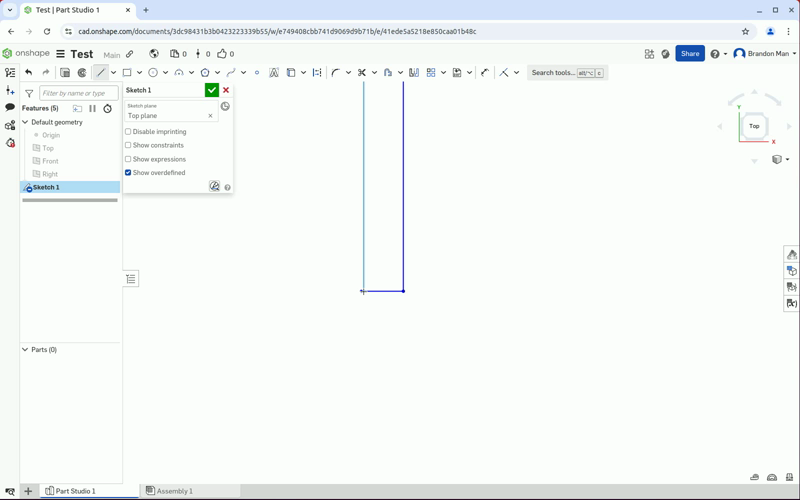
click(363, 291)
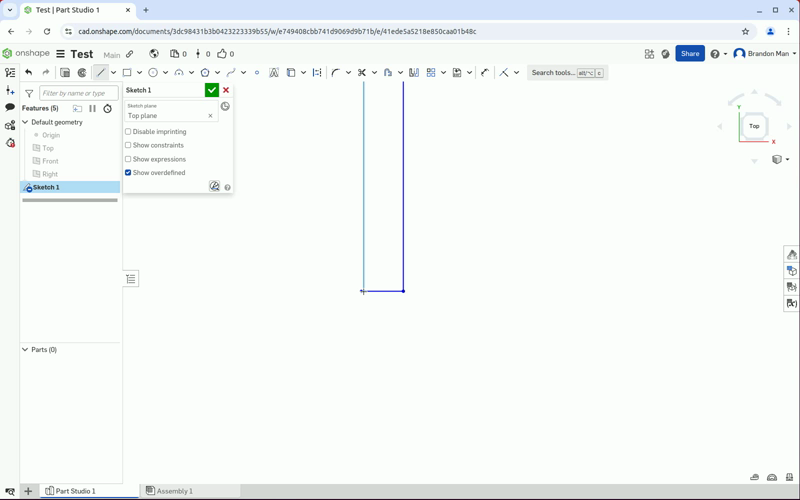
scroll(-6)
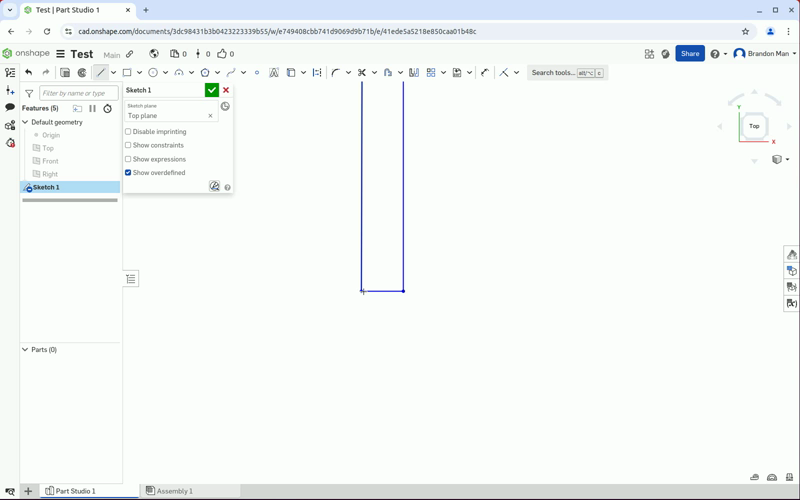
scroll(-6)
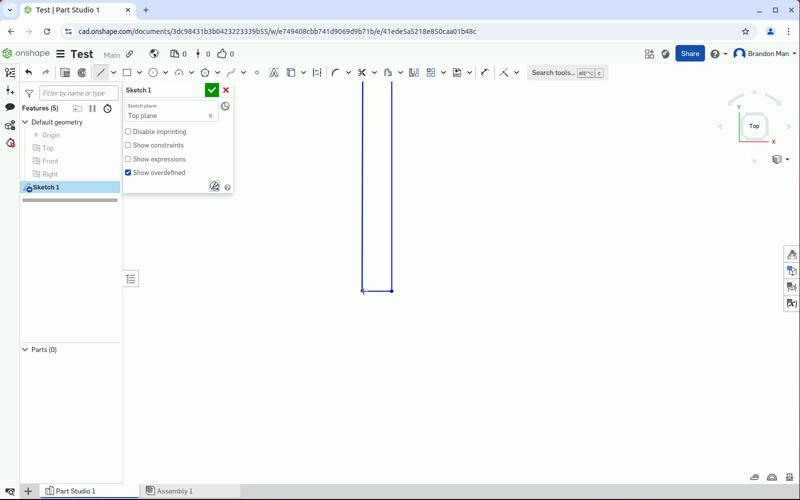
scroll(-6)
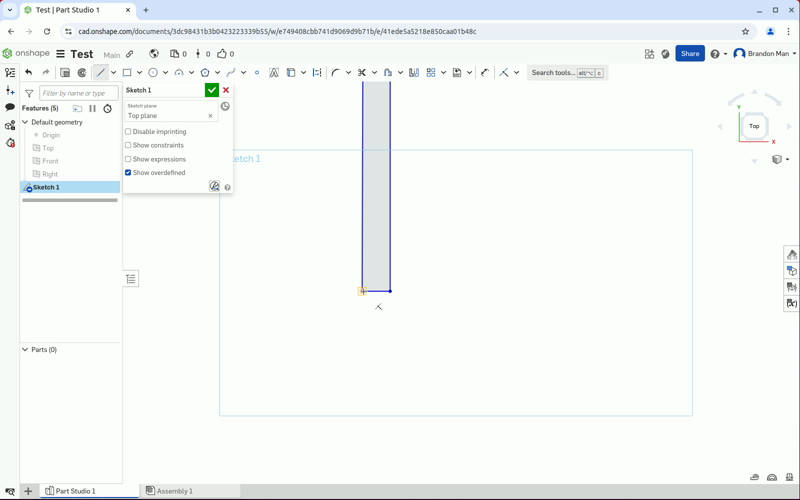
scroll(-6)
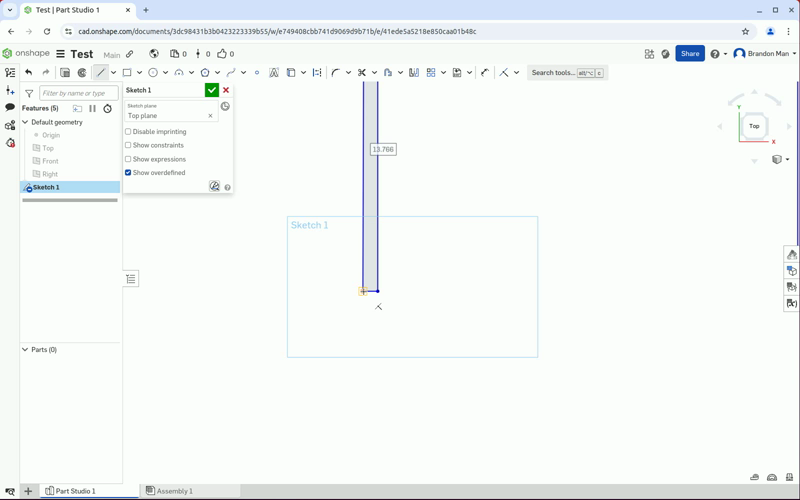
scroll(-6)
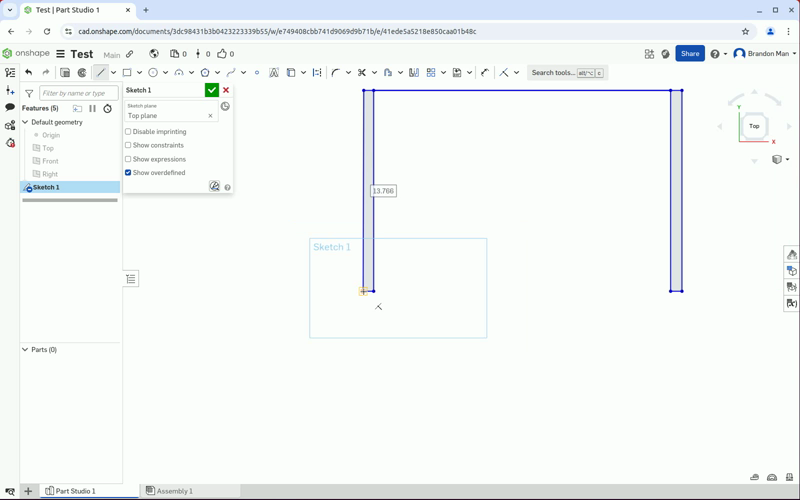
scroll(-6)
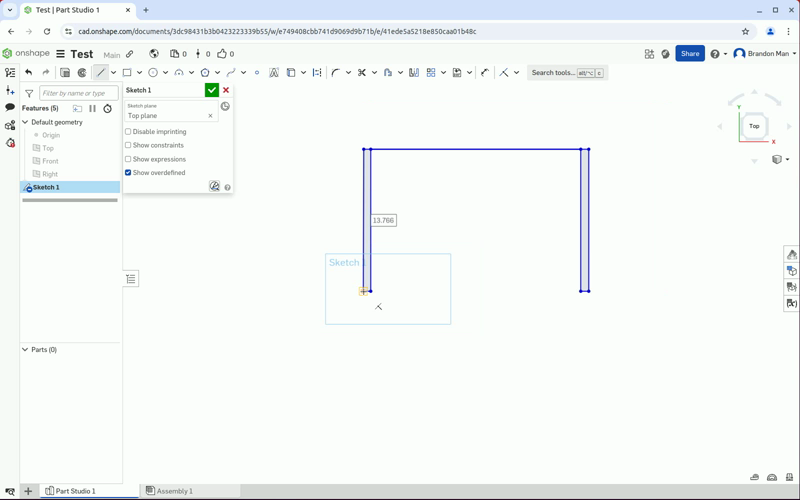
scroll(-6)
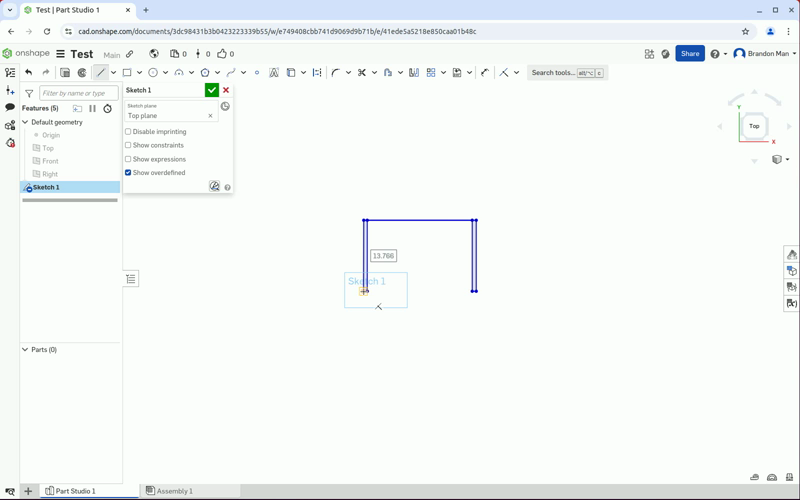
key(esc)
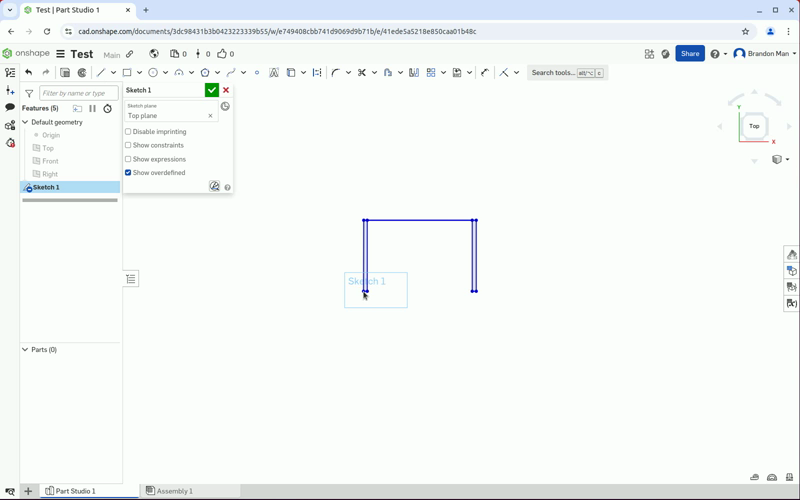
mouse_move(475, 287)
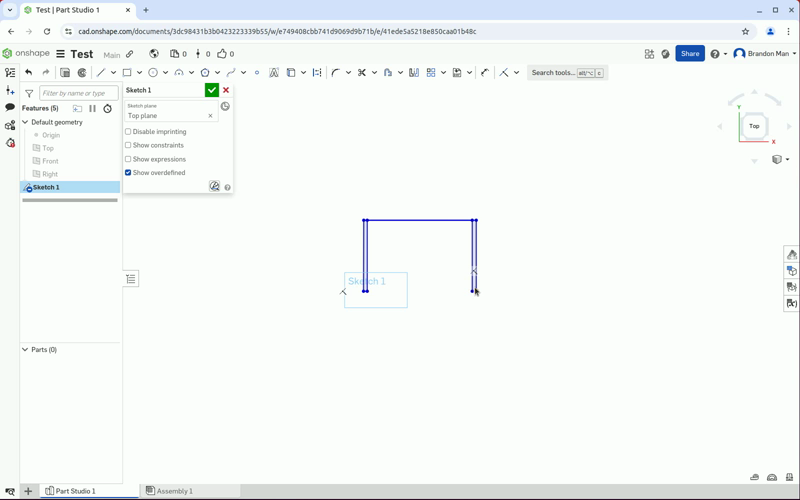
scroll(6)
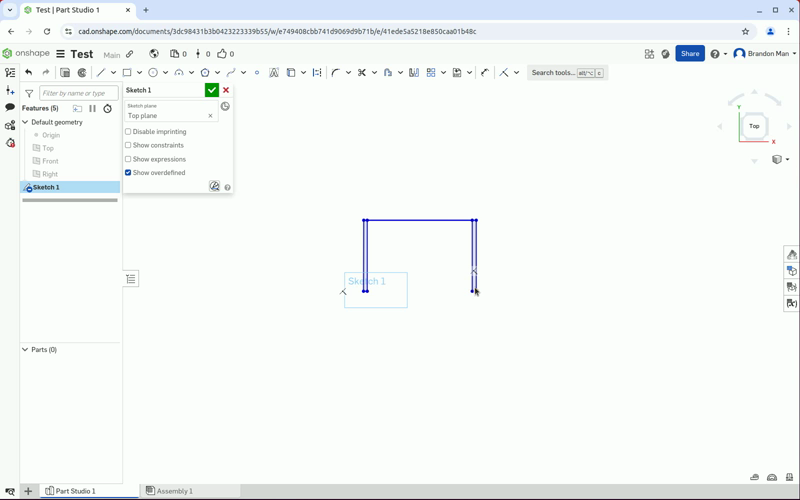
scroll(6)
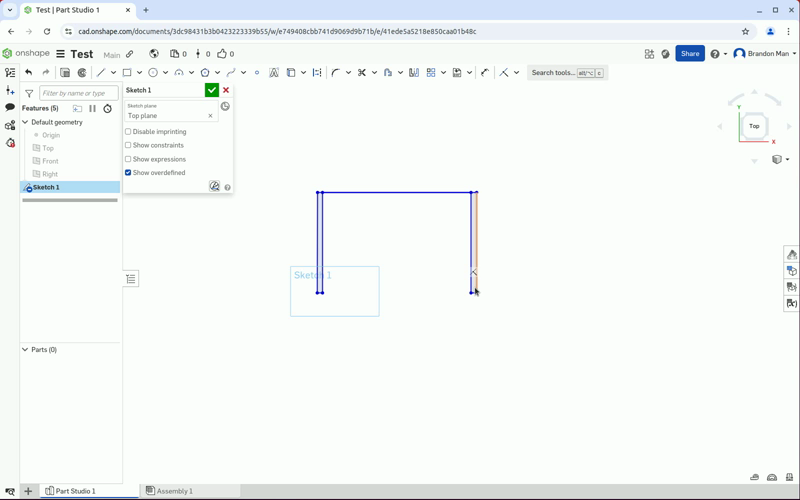
scroll(6)
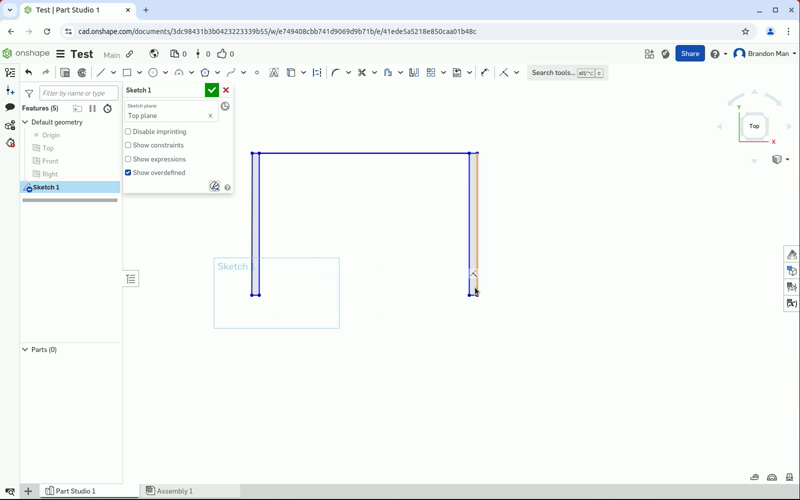
scroll(6)
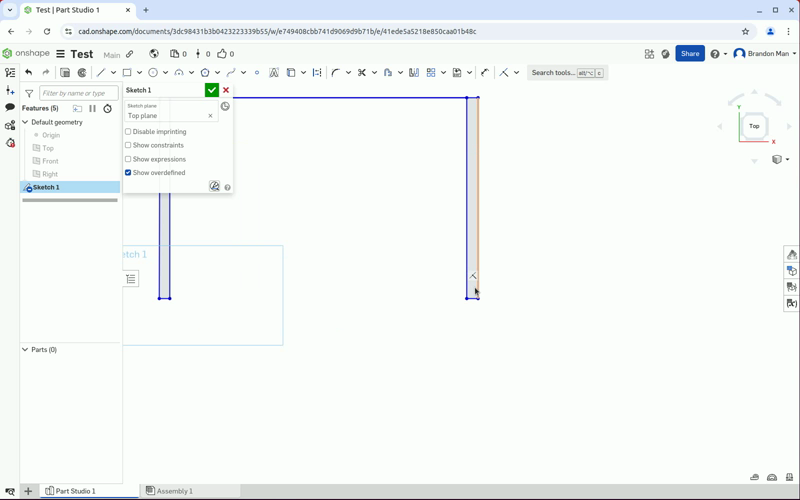
scroll(6)
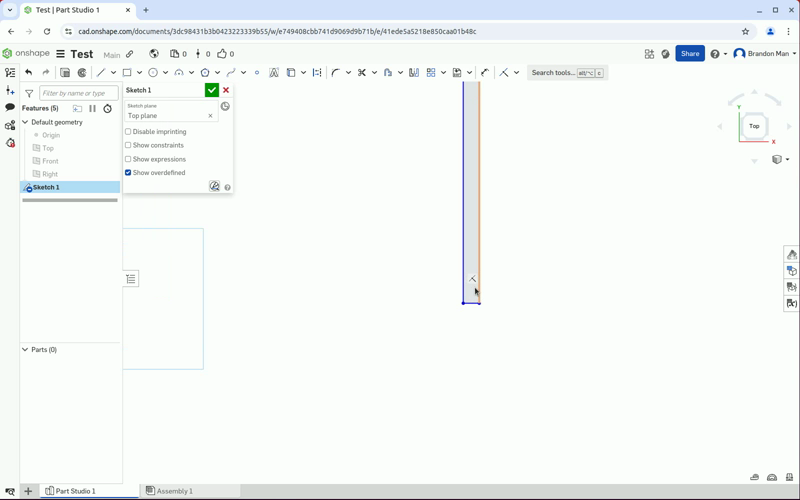
scroll(6)
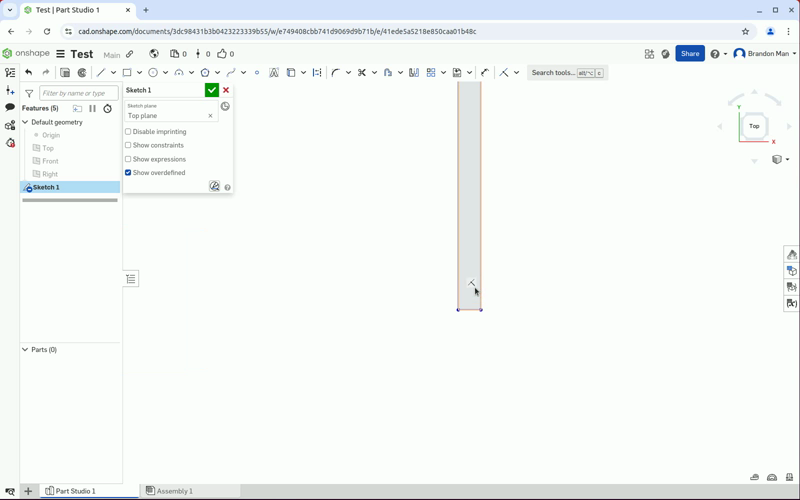
scroll(6)
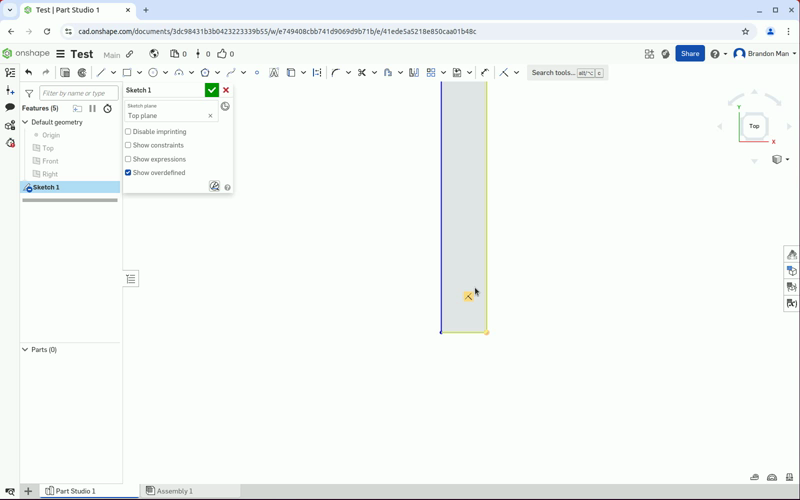
click(475, 287)
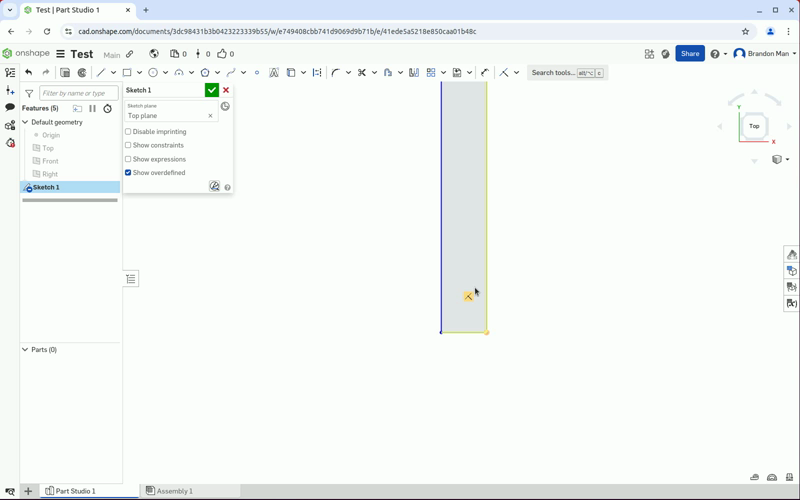
scroll(-6)
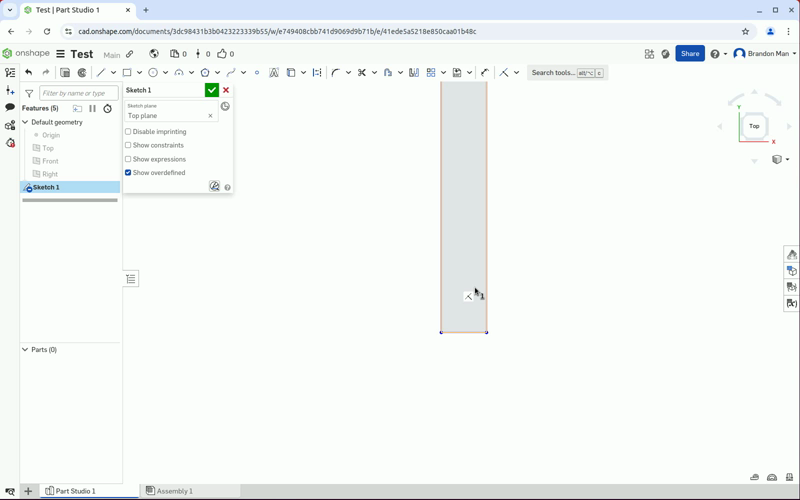
scroll(-6)
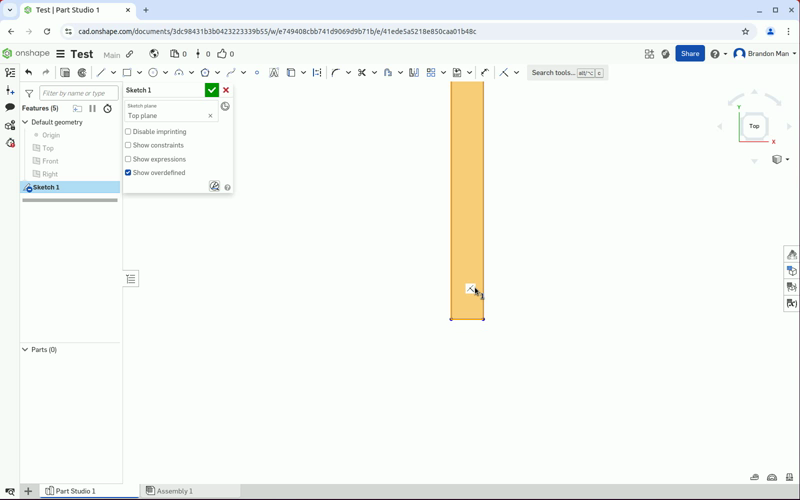
scroll(-6)
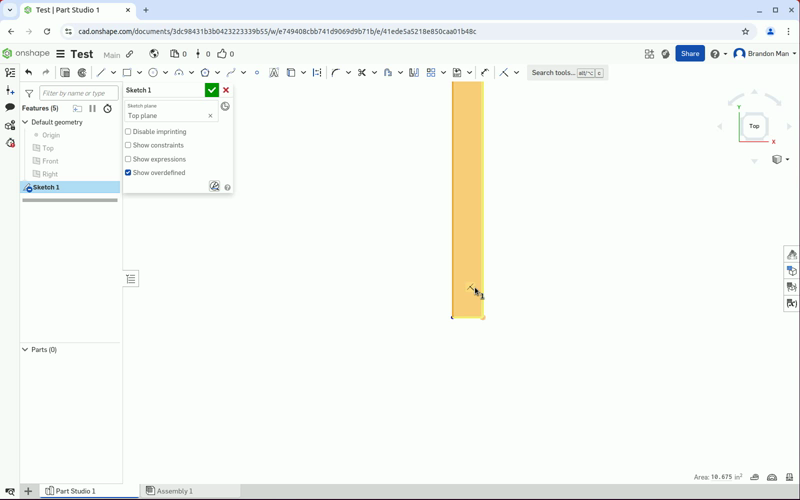
scroll(-6)
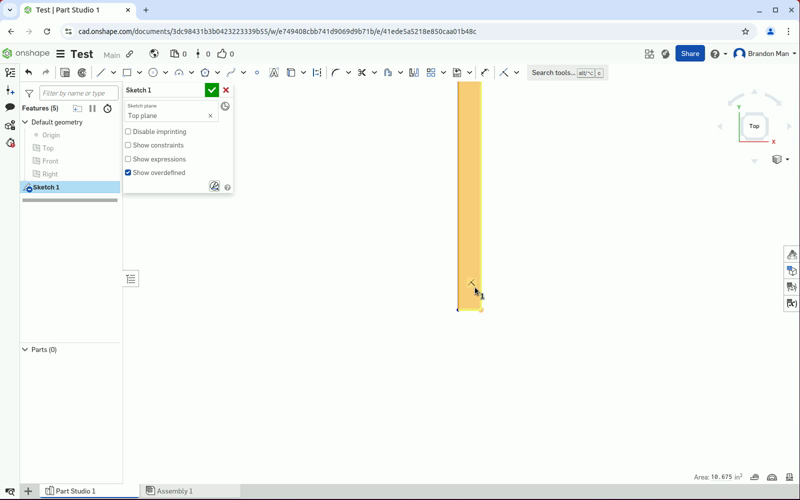
scroll(-6)
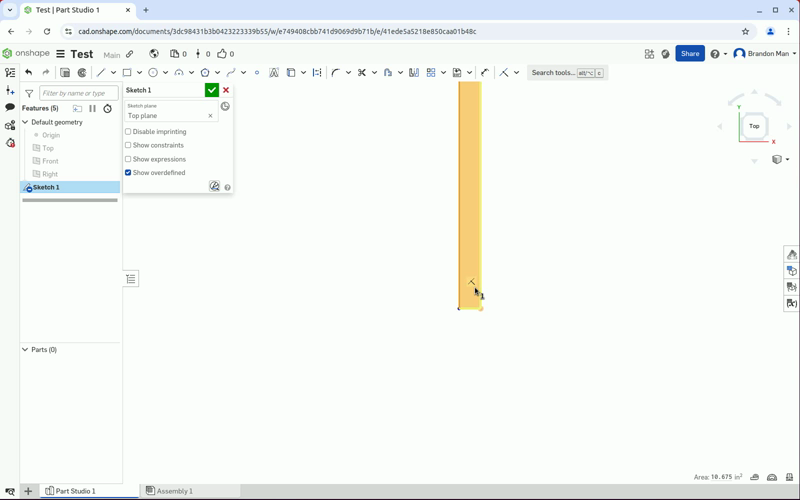
scroll(-6)
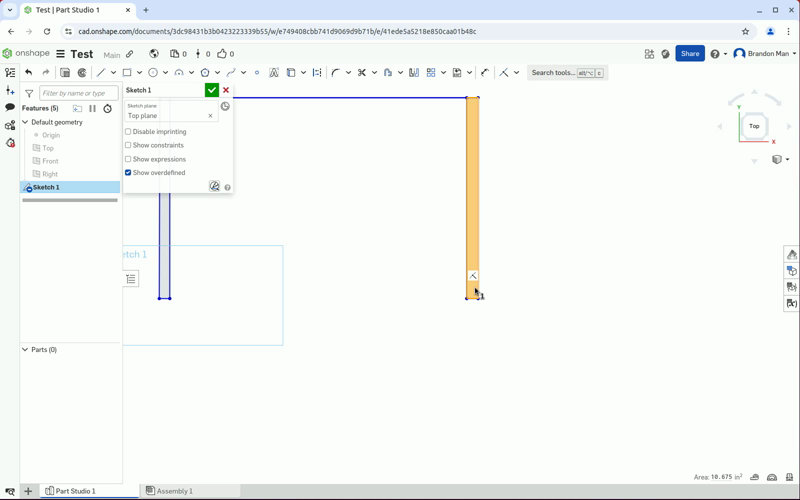
scroll(-6)
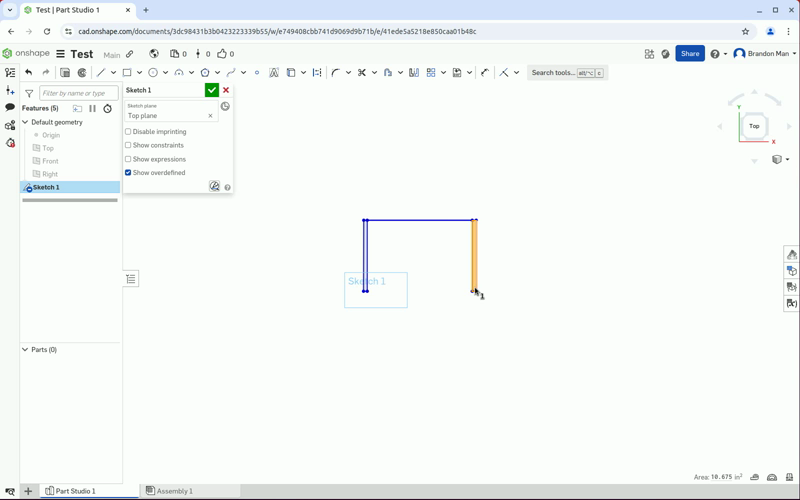
mouse_move(73, 352)
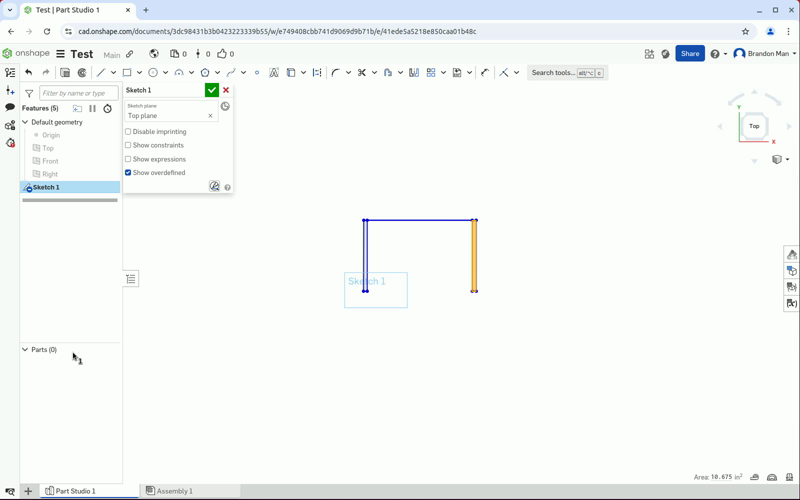
key(shift+y)
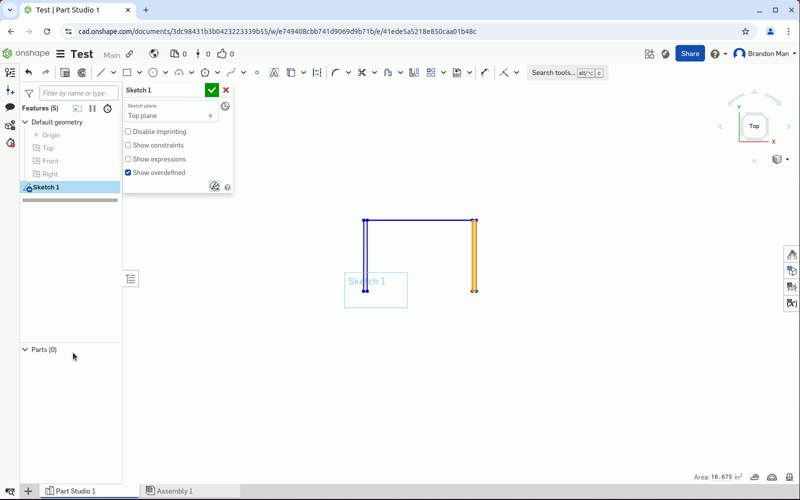
key(shift+e)
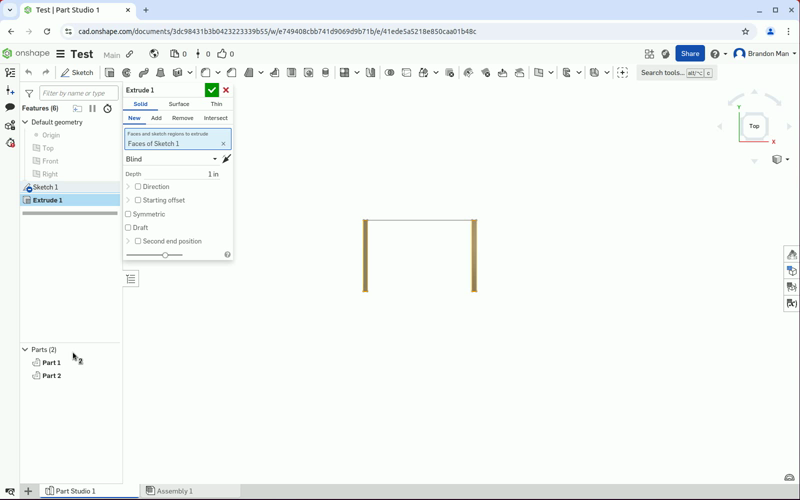
mouse_move(143, 106)
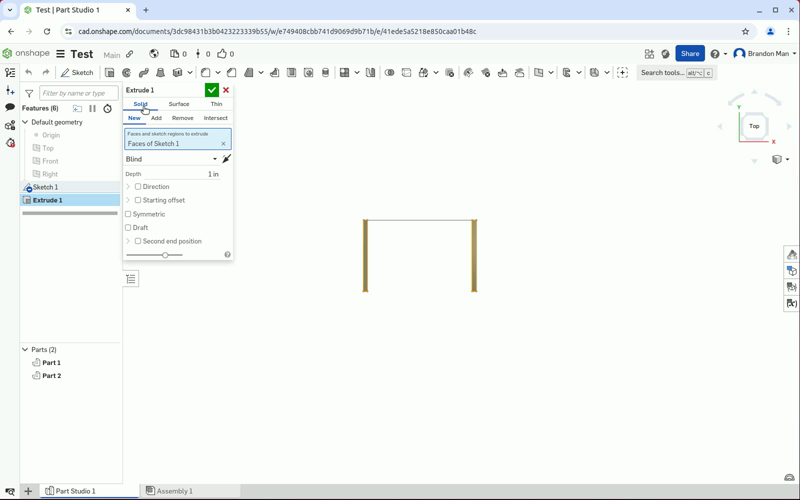
click(143, 106)
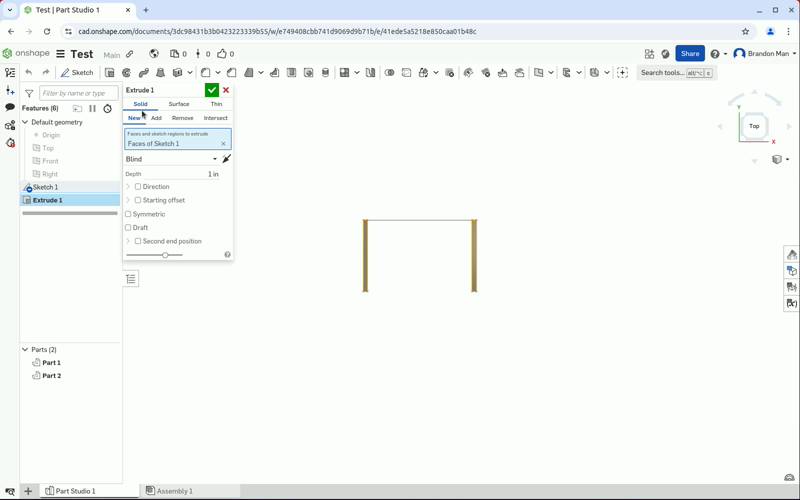
mouse_move(137, 120)
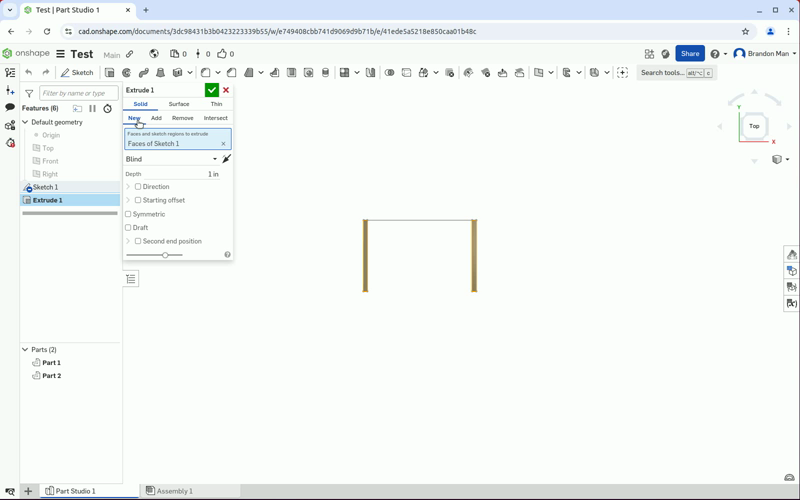
click(137, 120)
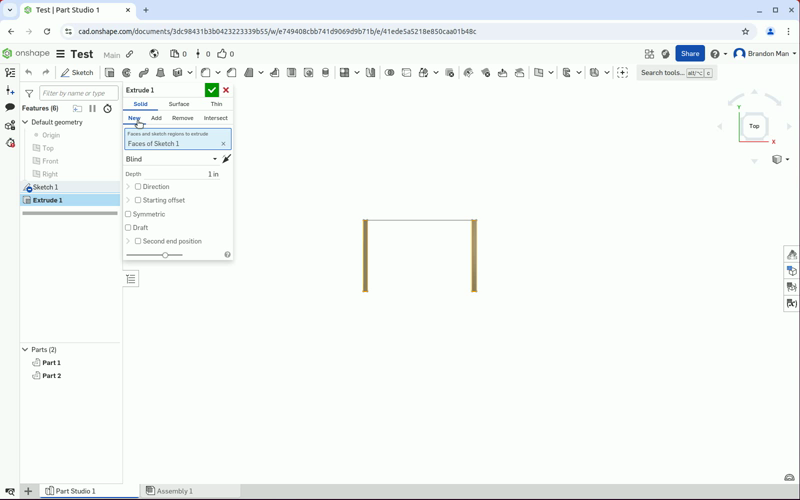
key(tab, 4)
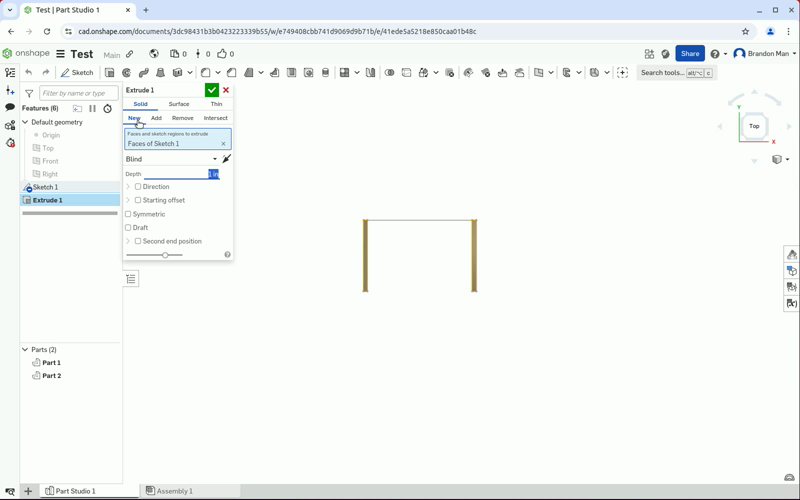
text(23.108)
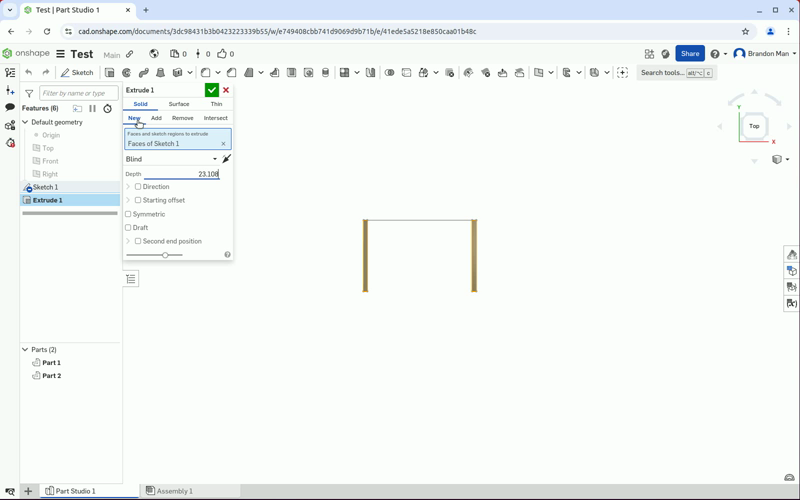
key(enter)
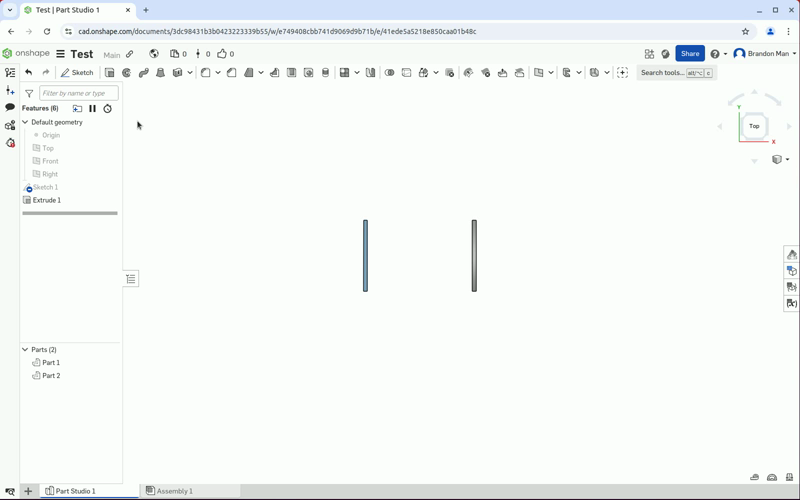
key(shift+h)
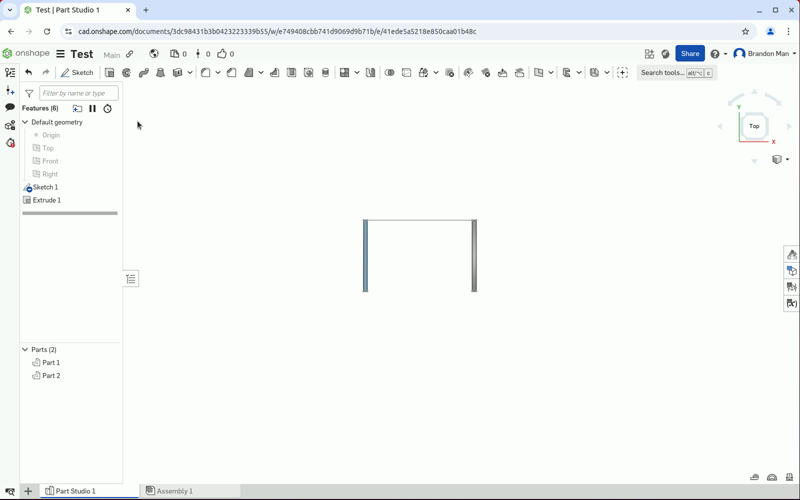
key(shift+h)
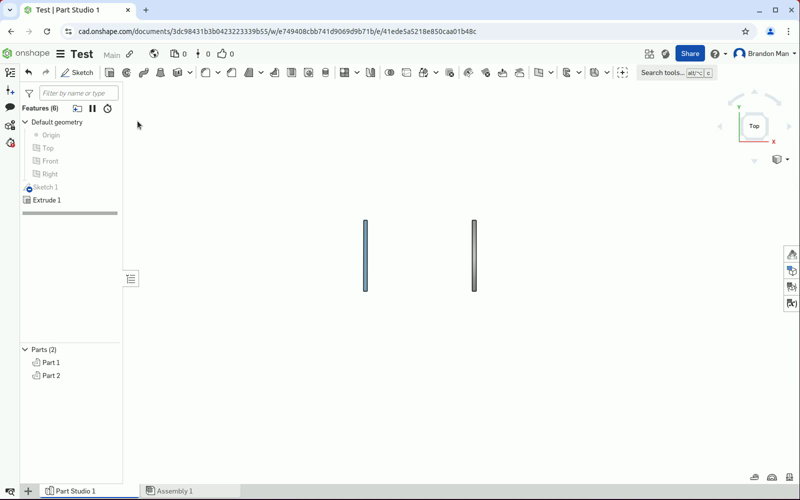
mouse_move(73, 189)
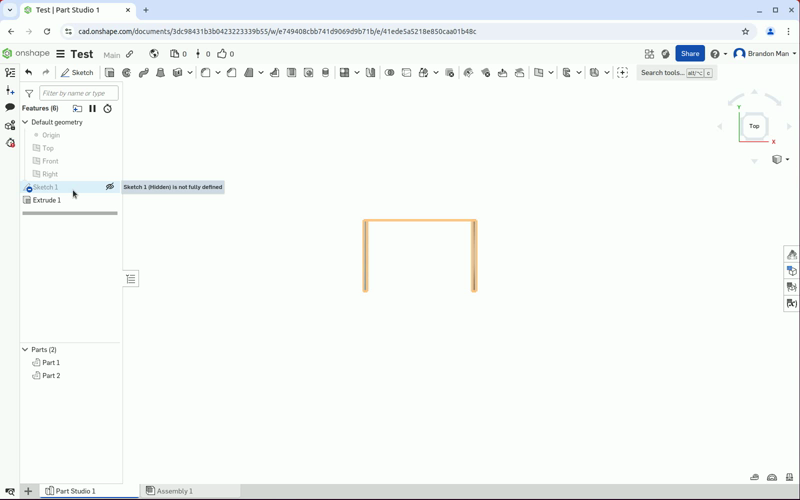
click(73, 189)
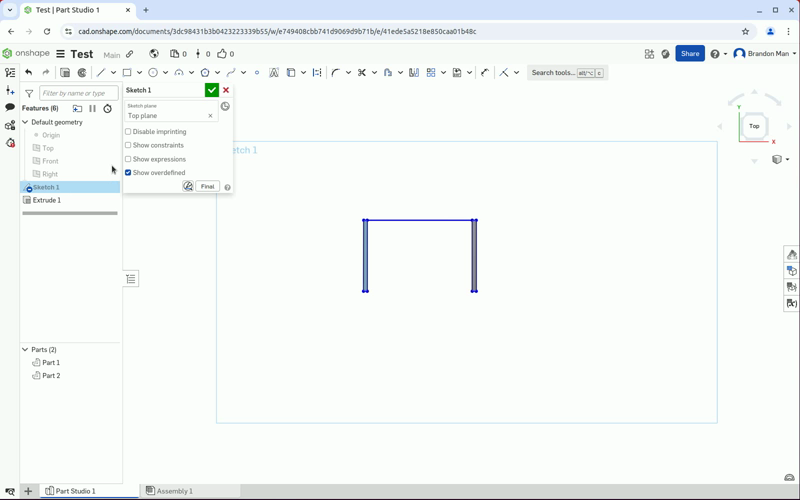
mouse_move(229, 92)
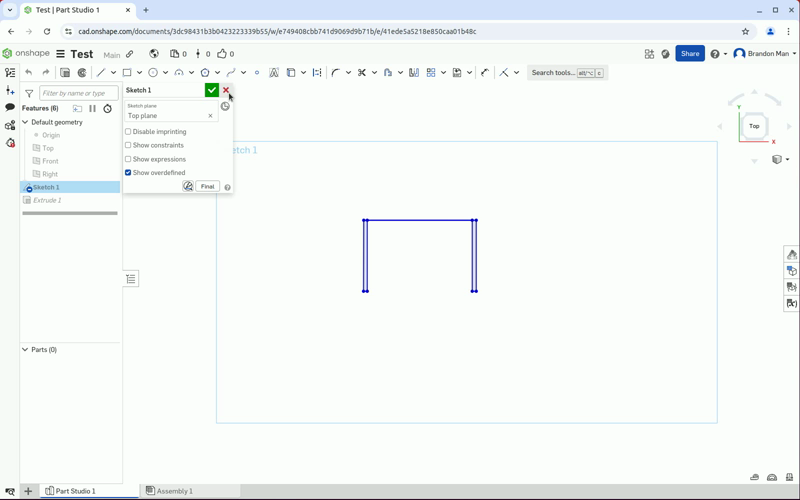
click(229, 92)
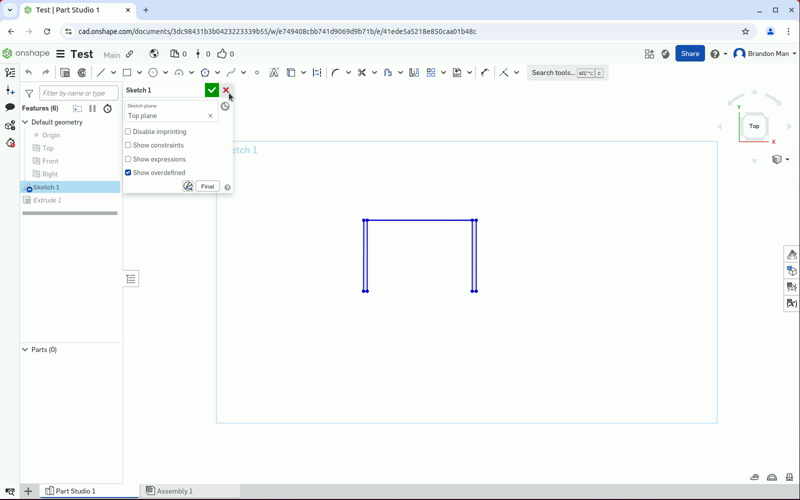
key(shift+s)
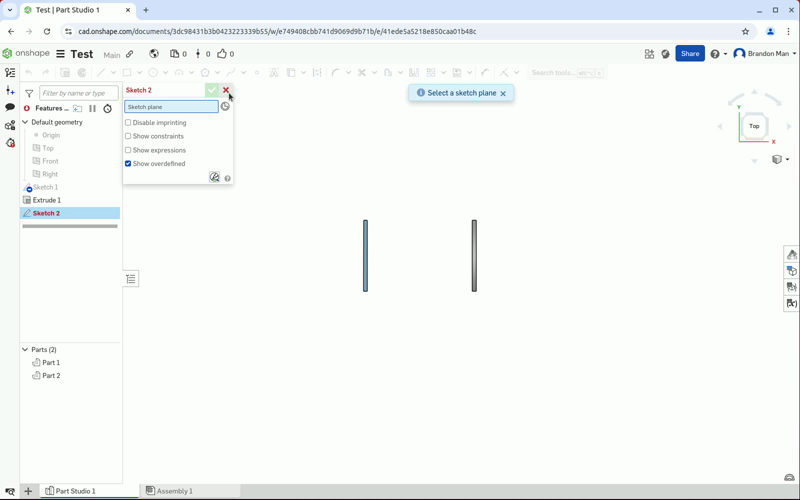
mouse_move(73, 150)
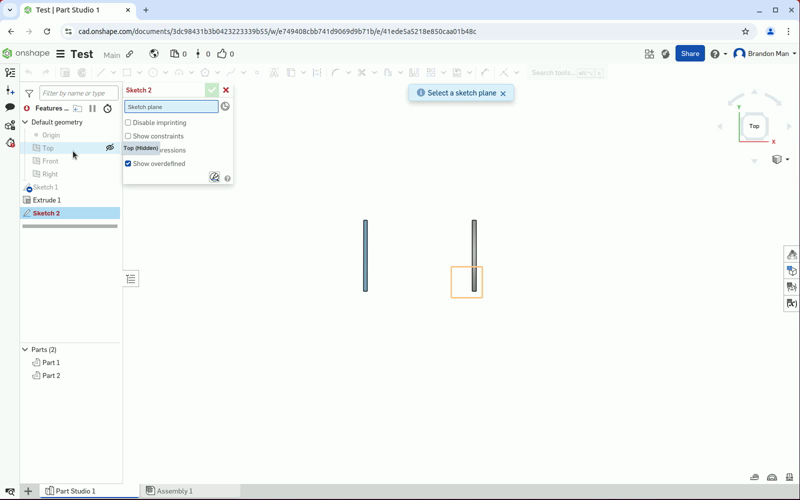
click(73, 150)
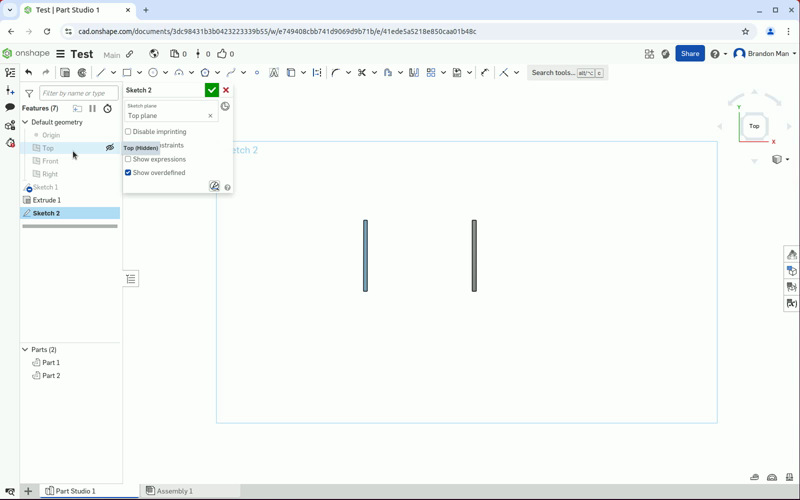
mouse_move(73, 352)
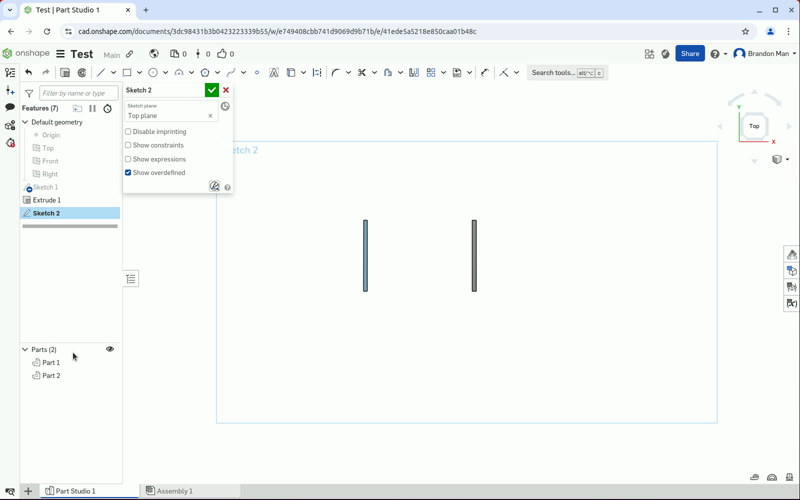
key(y)
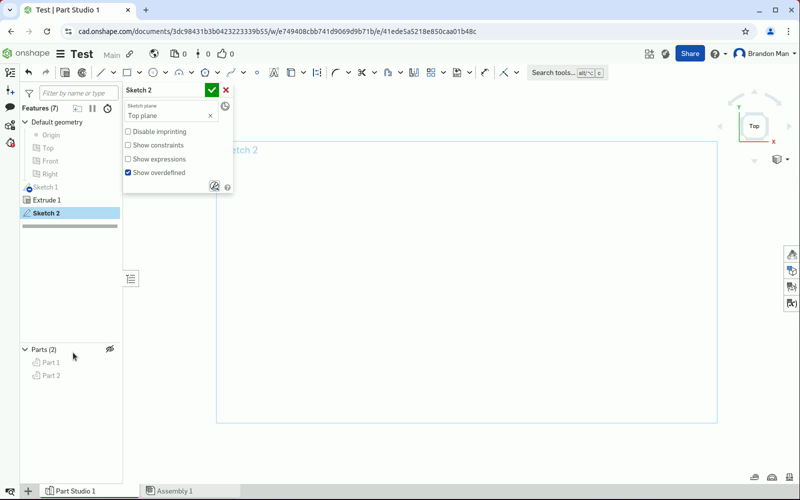
key(l)
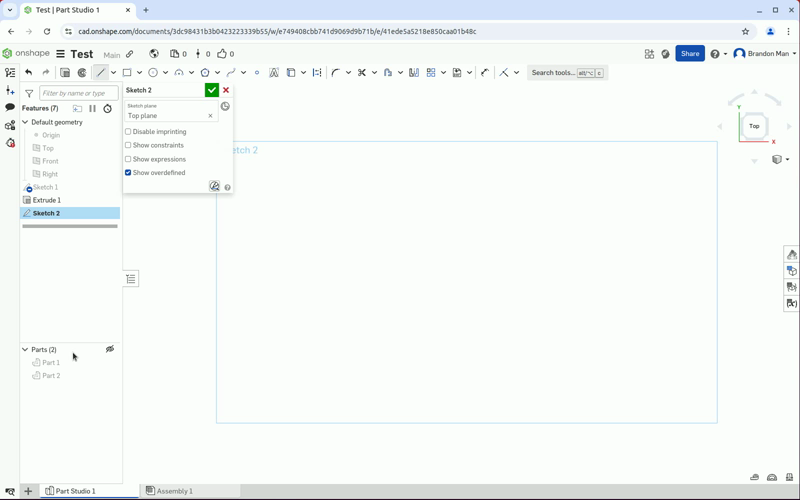
key_down(shift)
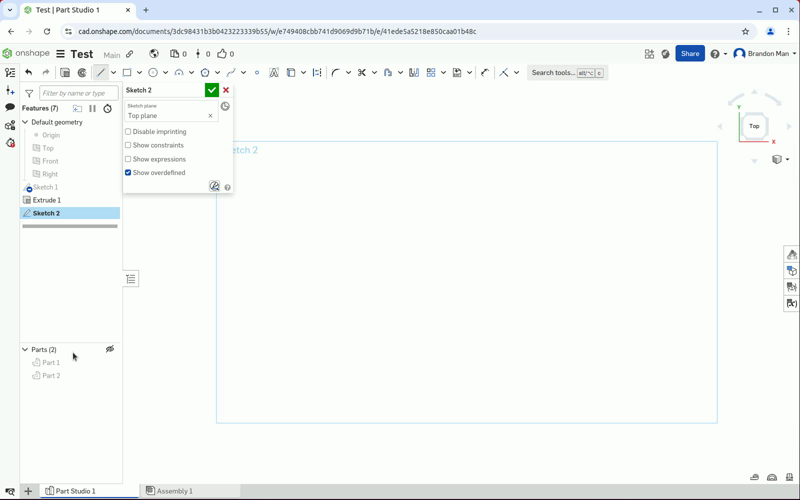
mouse_move(363, 291)
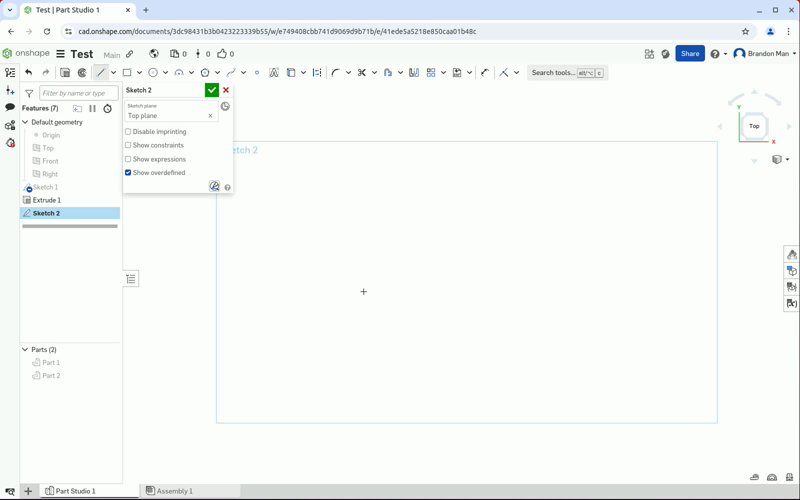
click(363, 291)
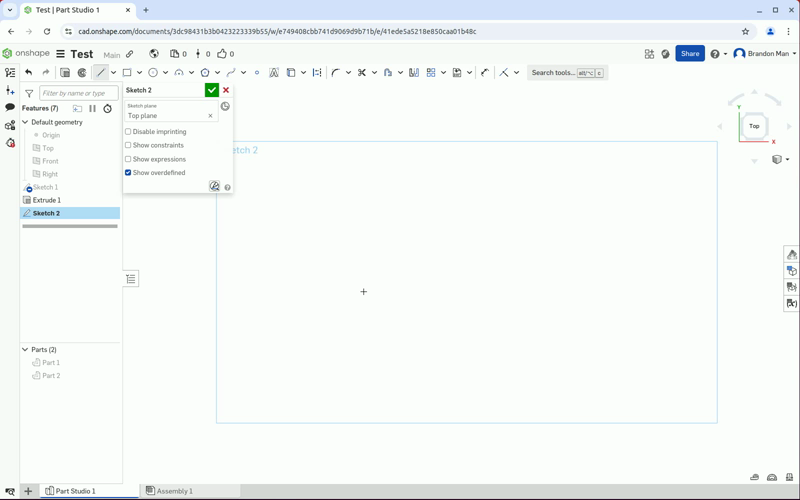
key_up(shift)
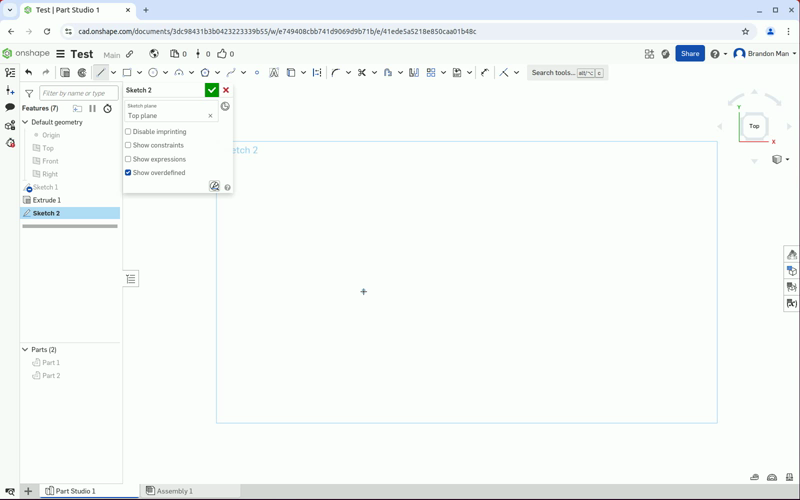
key_down(shift)
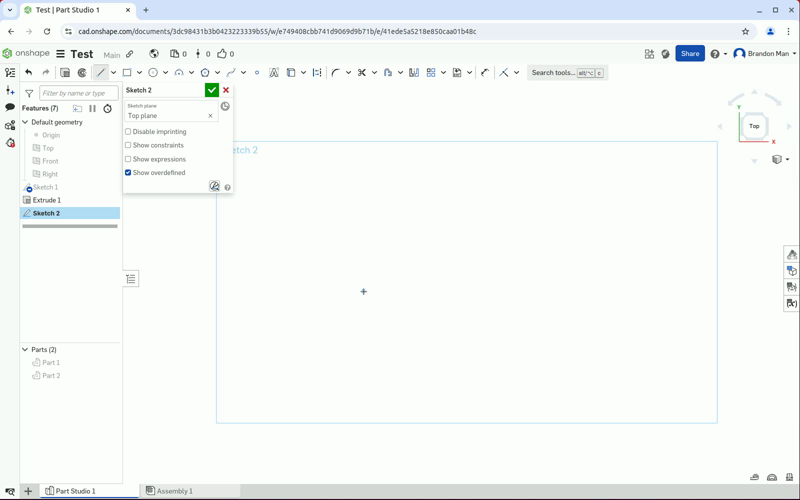
mouse_move(476, 291)
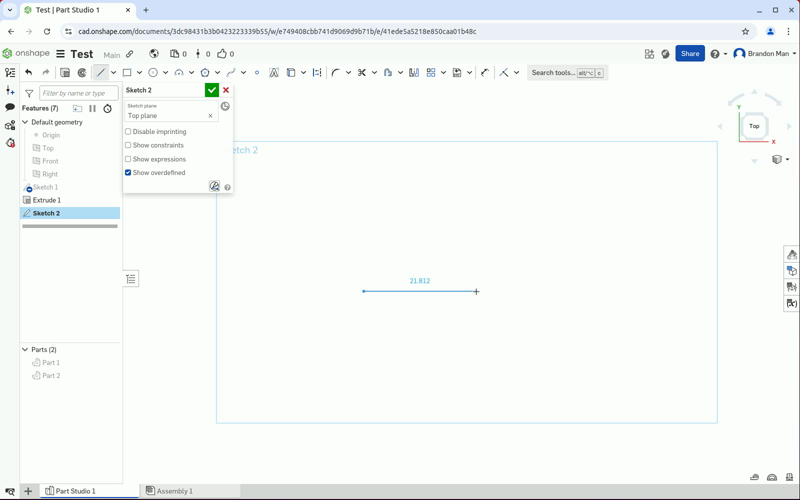
click(476, 291)
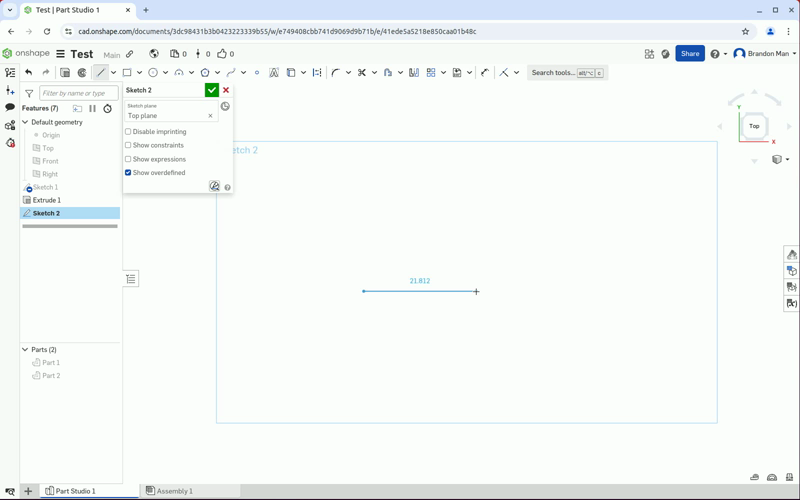
key_up(shift)
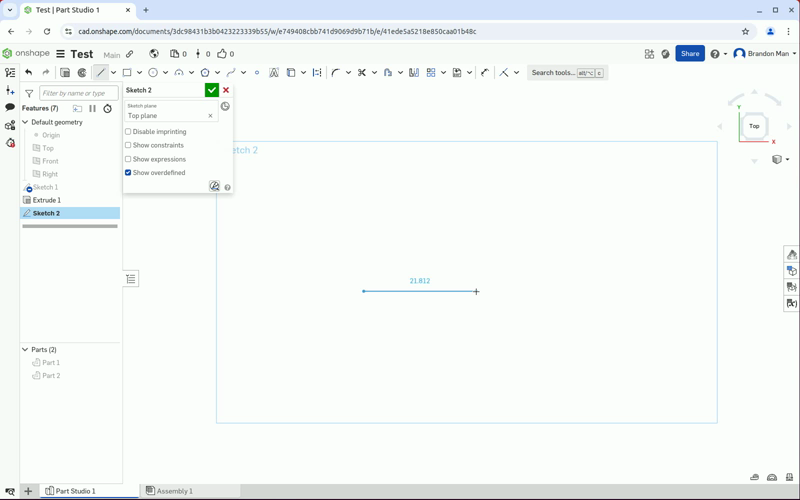
key_down(shift)
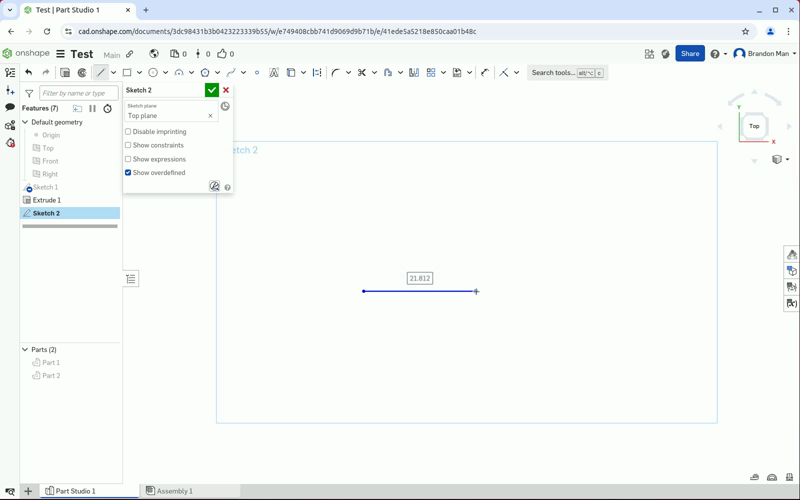
mouse_move(476, 220)
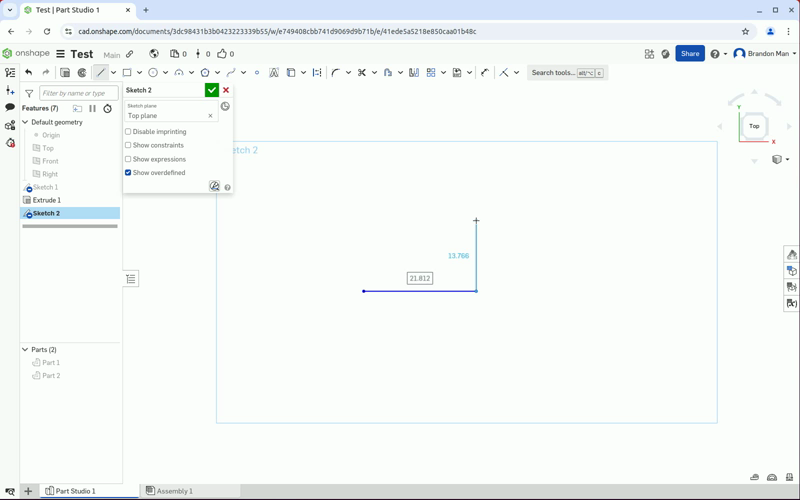
click(476, 220)
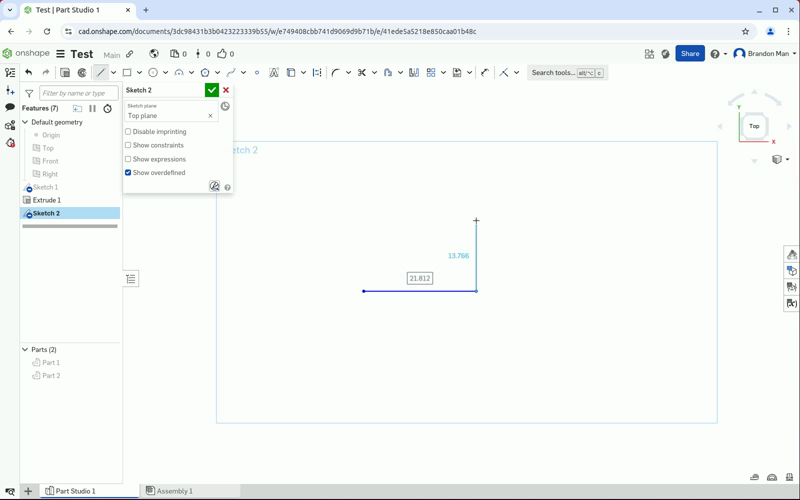
key_up(shift)
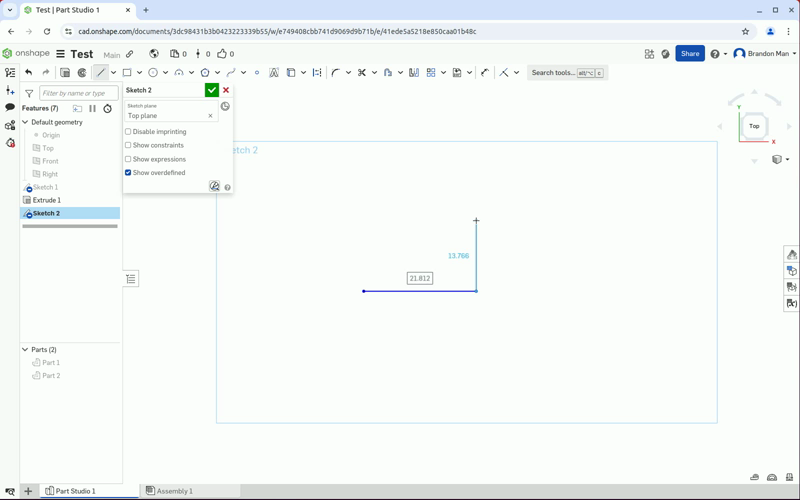
key_down(shift)
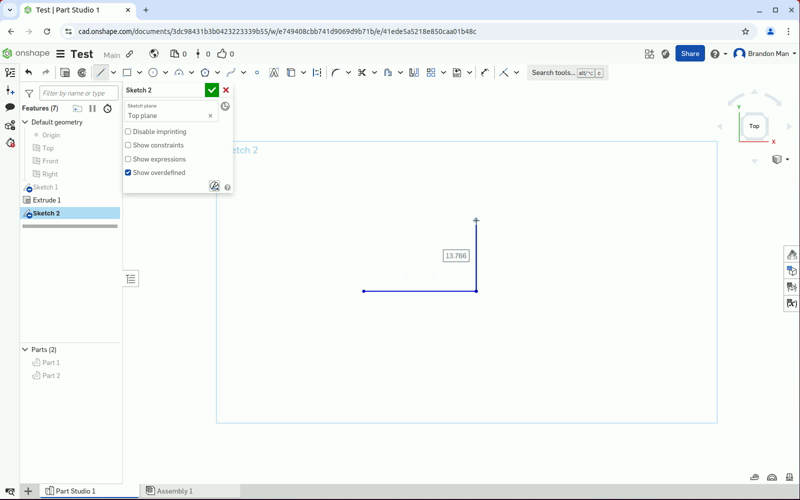
mouse_move(363, 220)
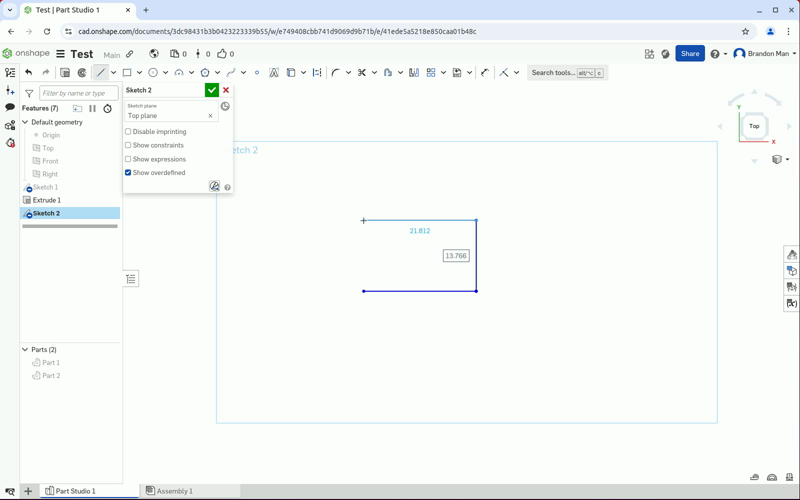
click(363, 220)
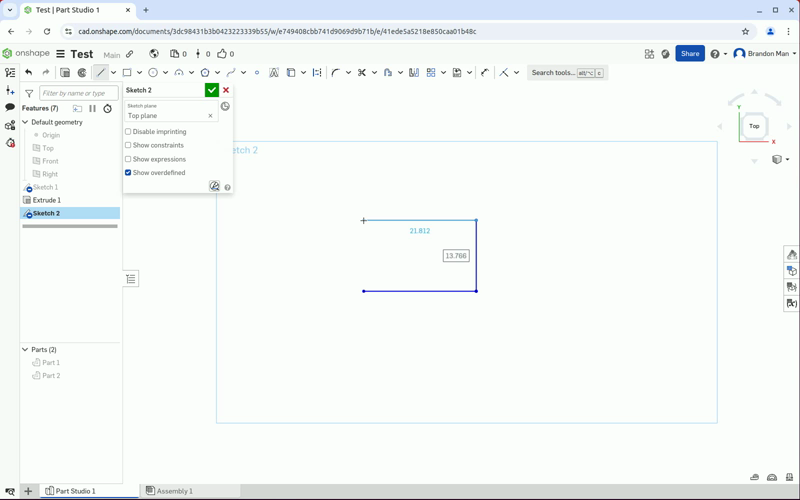
key_up(shift)
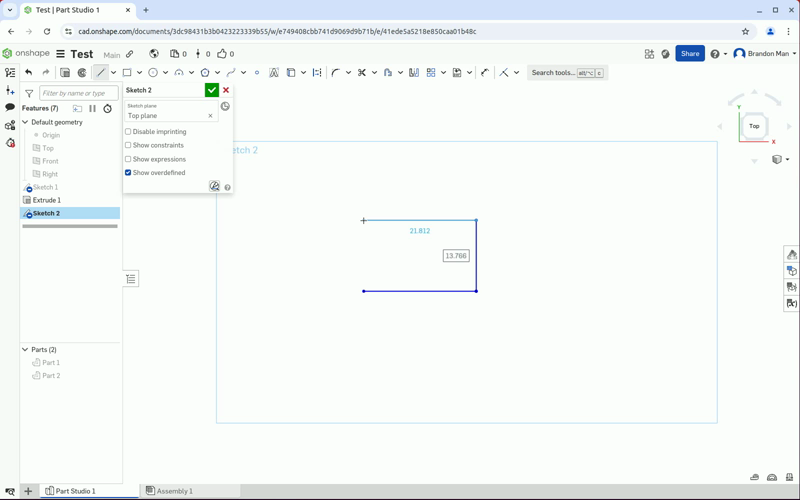
key_down(shift)
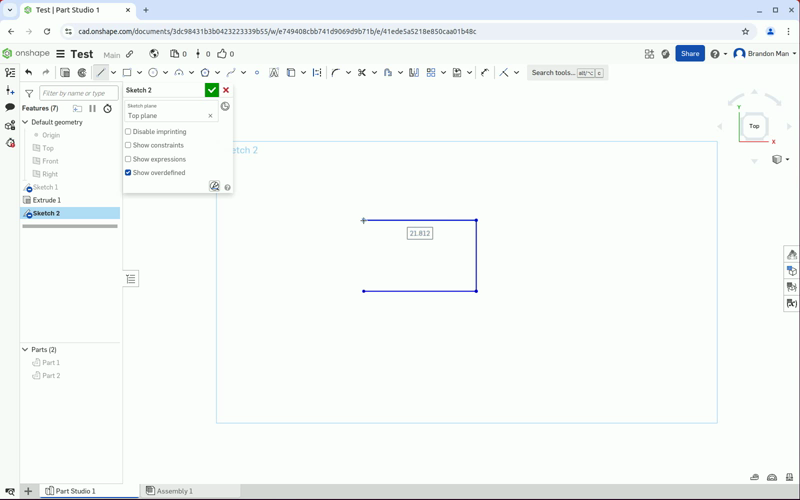
mouse_move(363, 291)
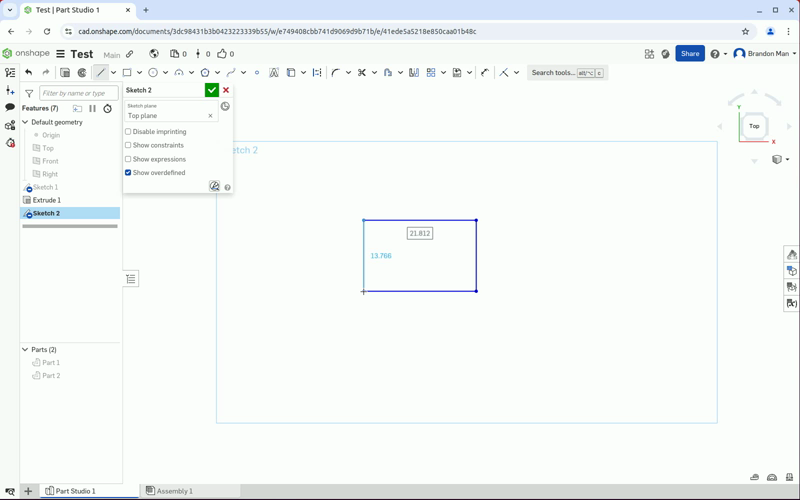
key_up(shift)
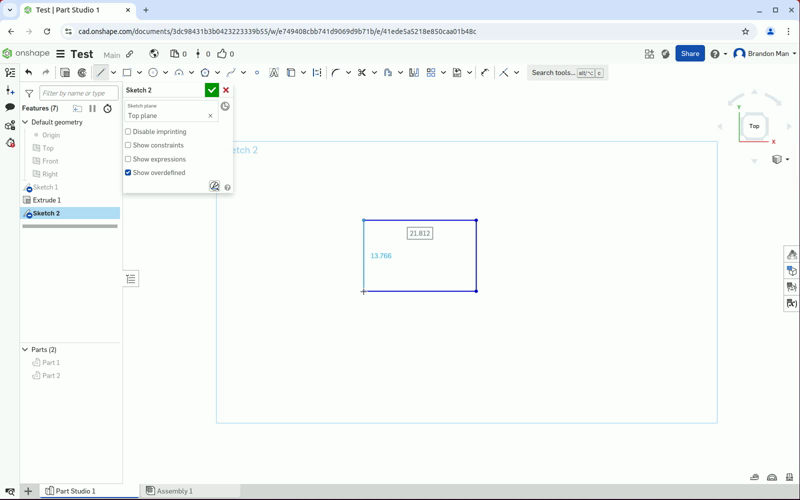
click(363, 291)
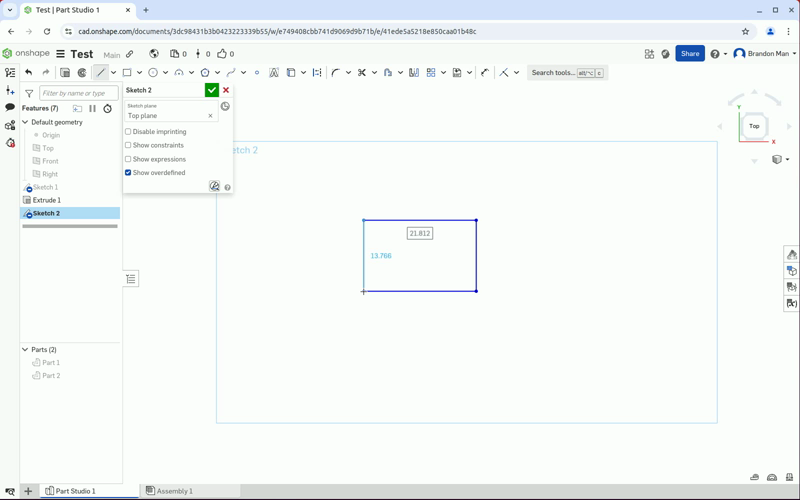
key(esc)
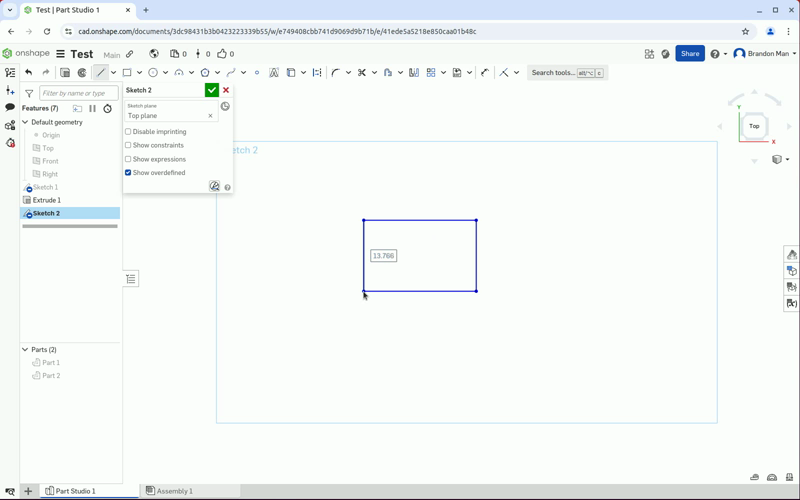
mouse_move(428, 265)
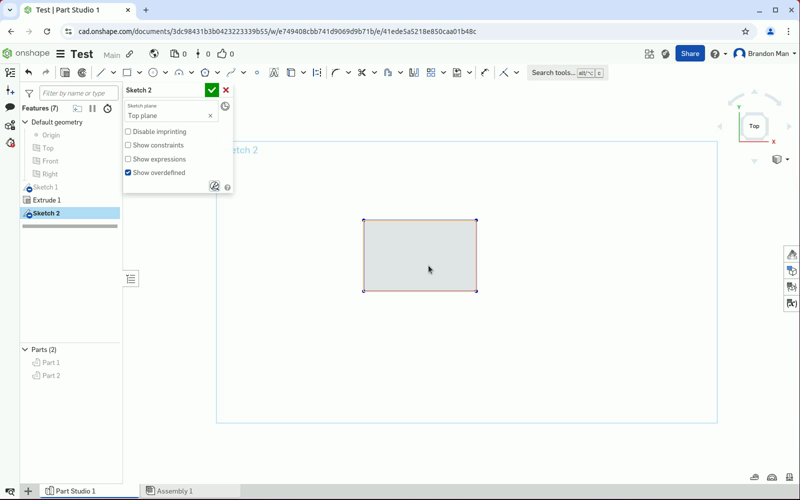
click(428, 265)
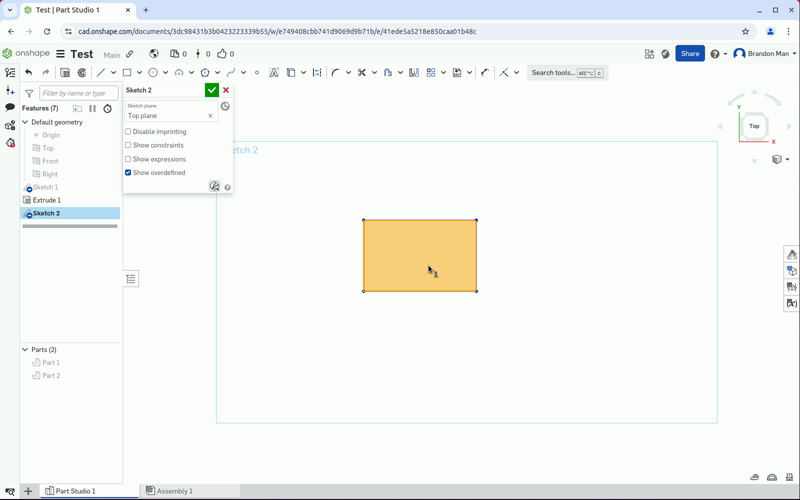
mouse_move(73, 352)
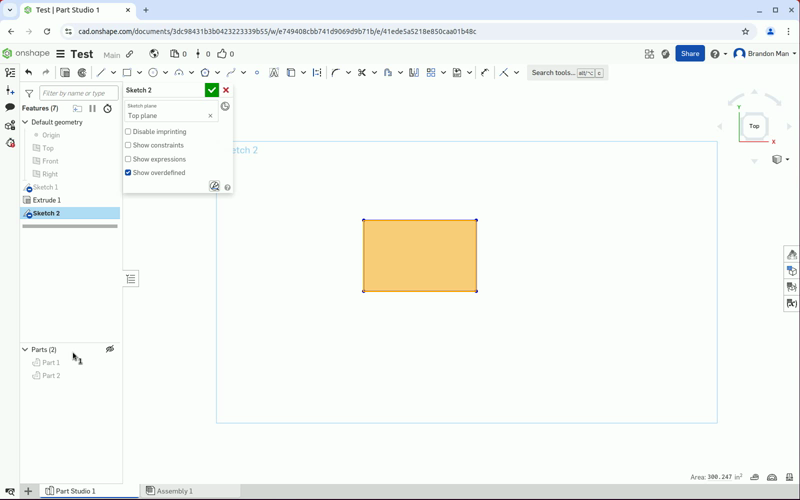
key(shift+y)
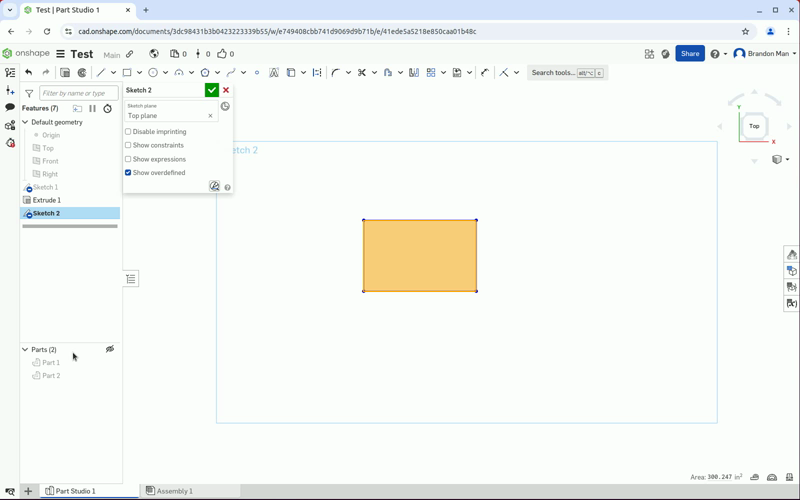
key(shift+e)
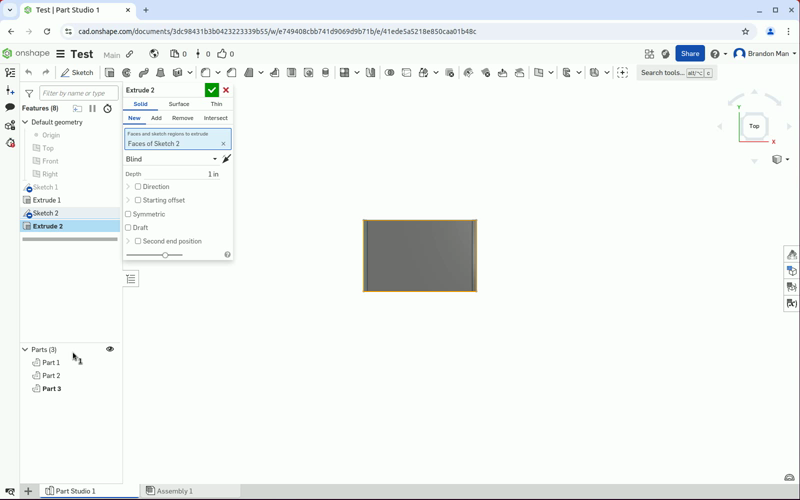
mouse_move(143, 106)
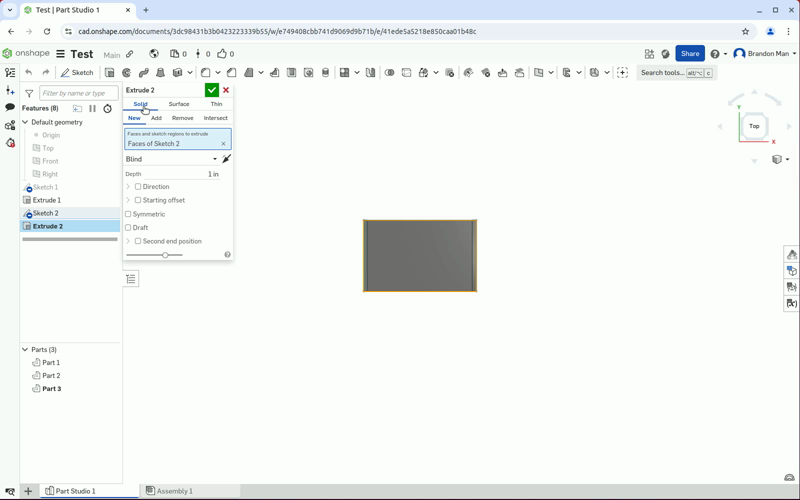
click(143, 106)
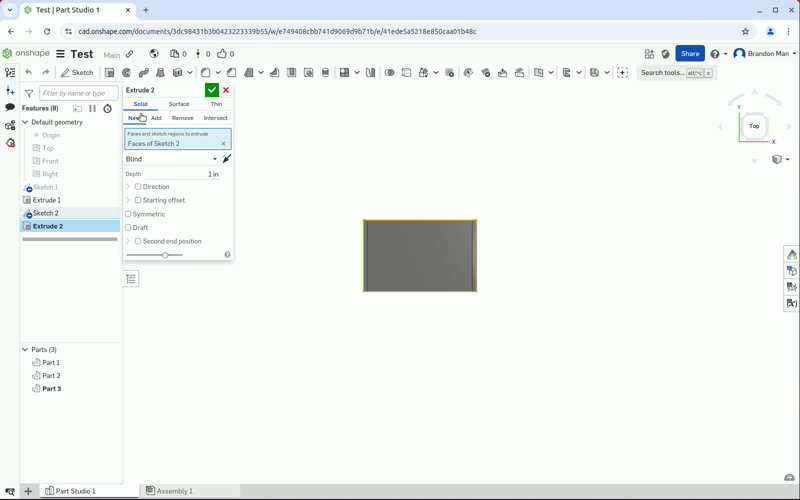
mouse_move(137, 120)
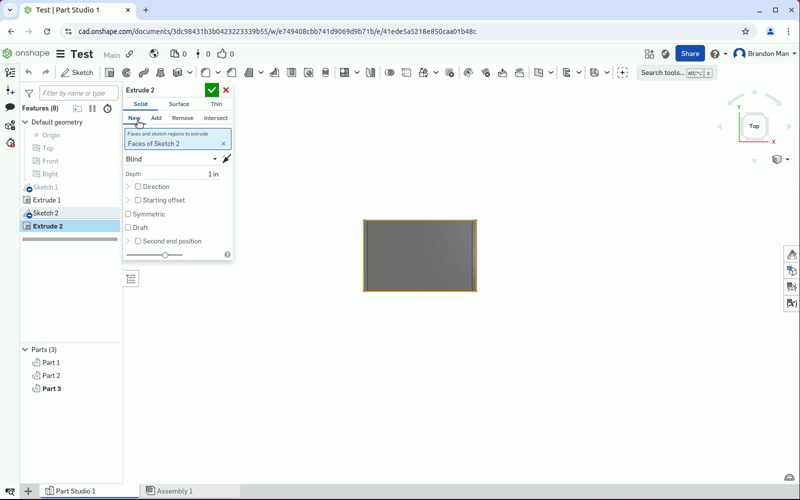
click(137, 120)
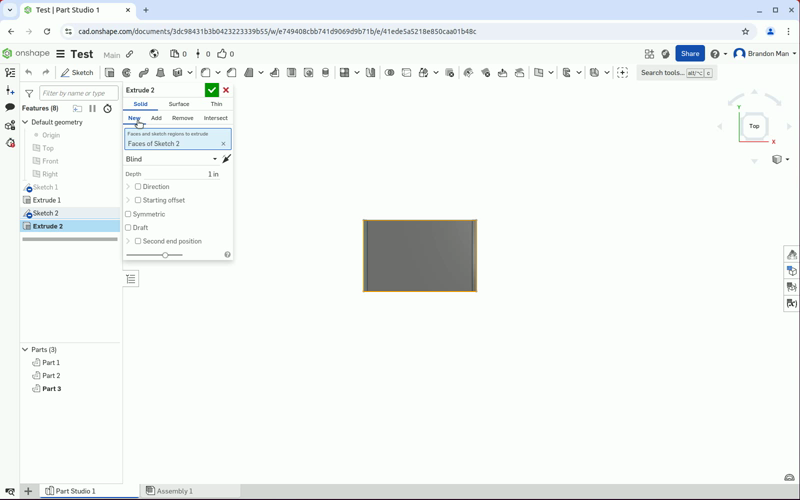
key(tab, 4)
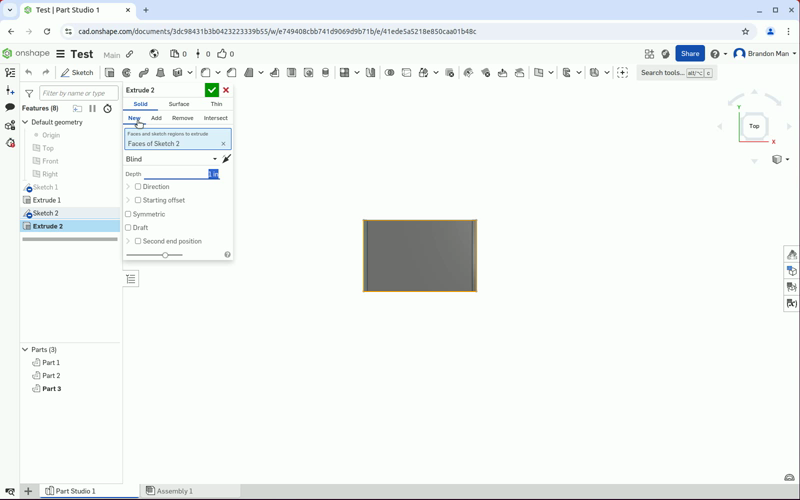
text(0.722)
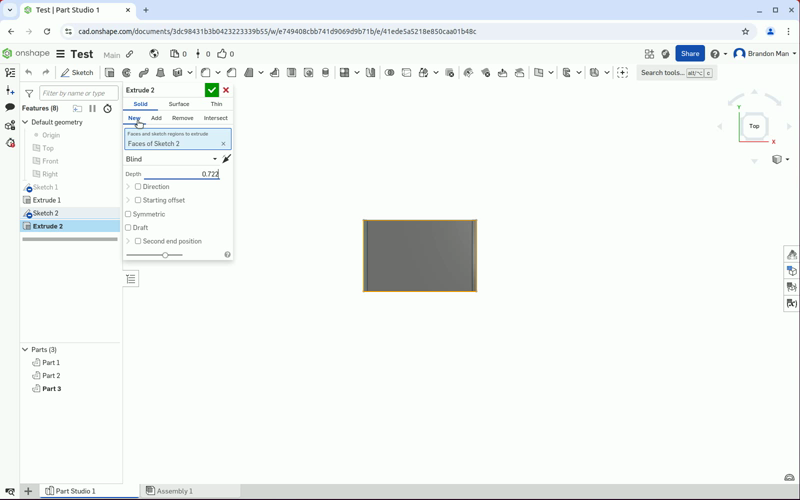
key(enter)
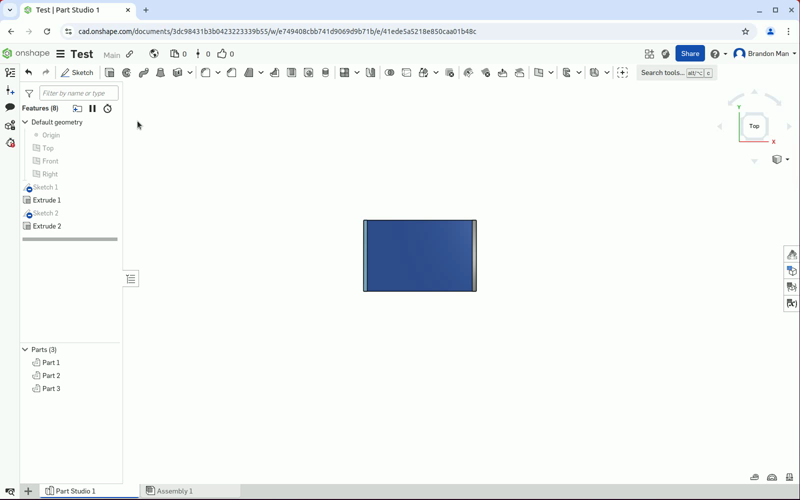
key(shift+h)
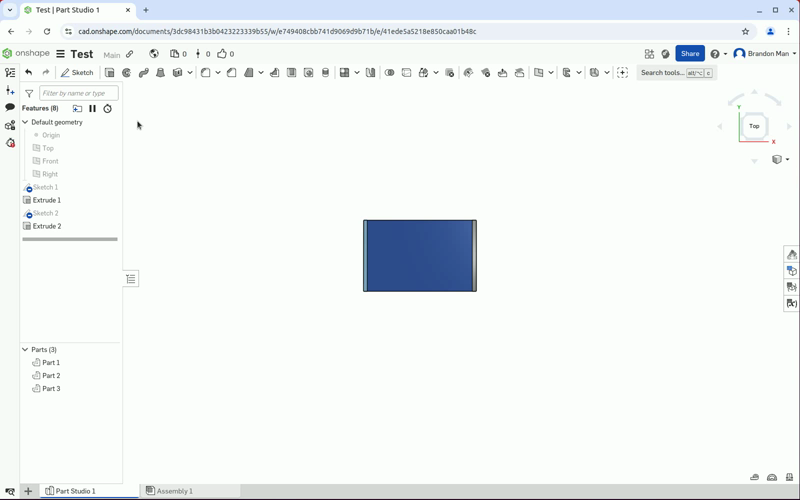
key(shift+h)
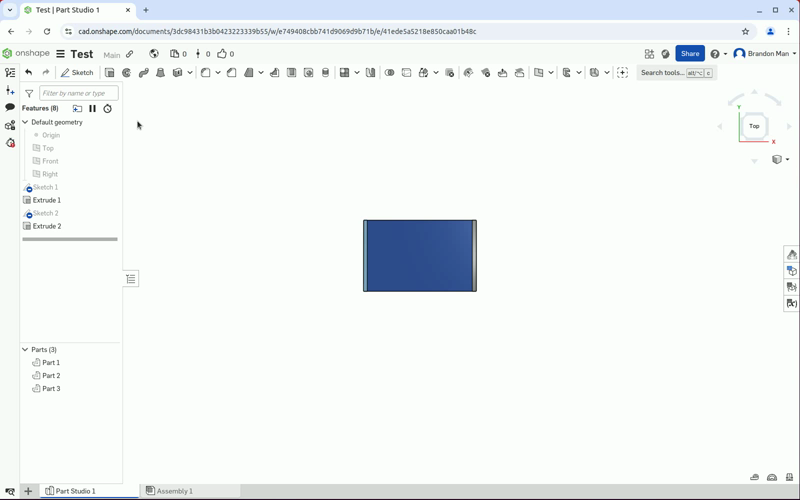
mouse_move(73, 189)
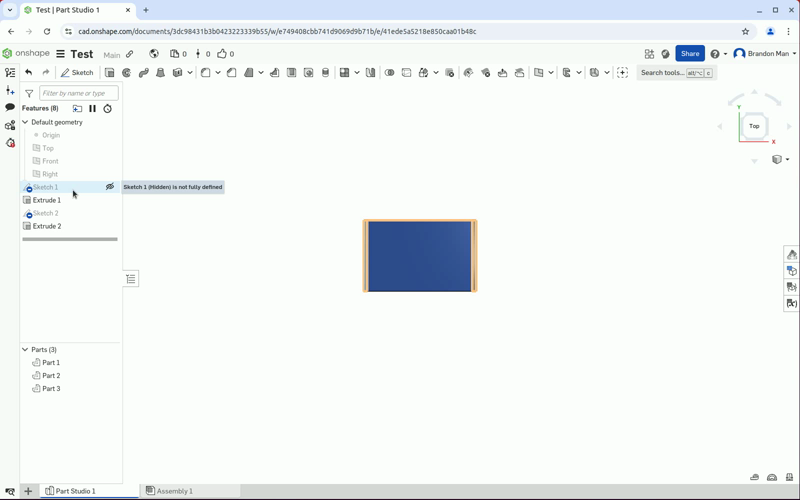
click(73, 189)
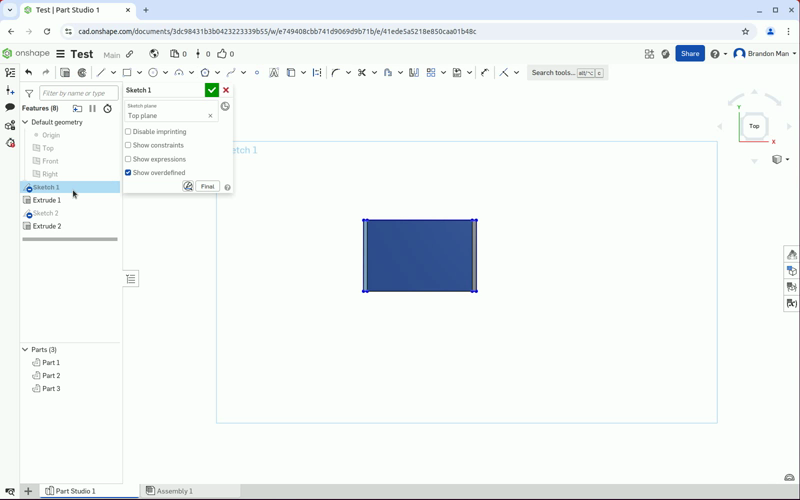
mouse_move(229, 92)
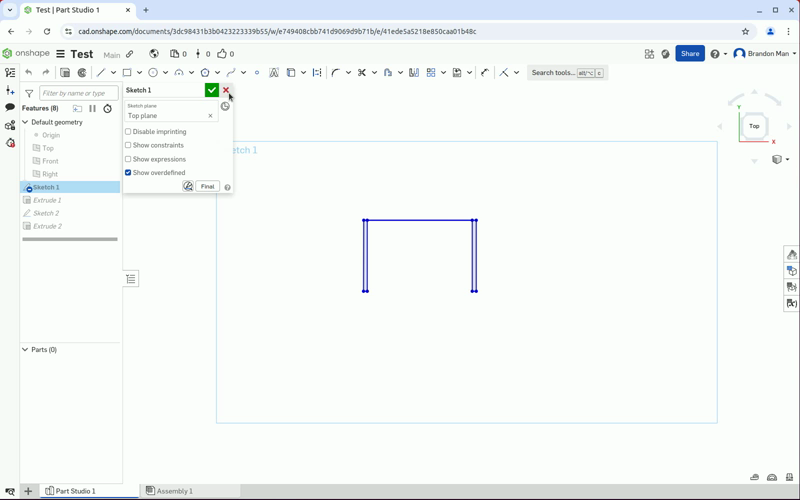
click(229, 92)
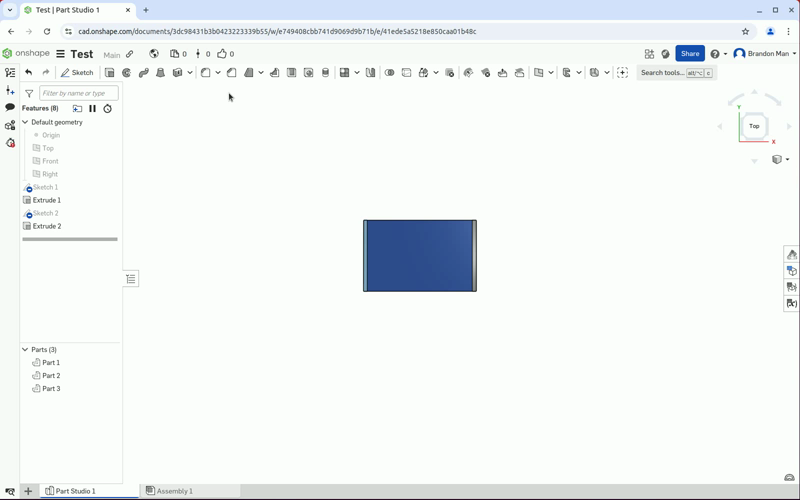
mouse_move(541, 75)
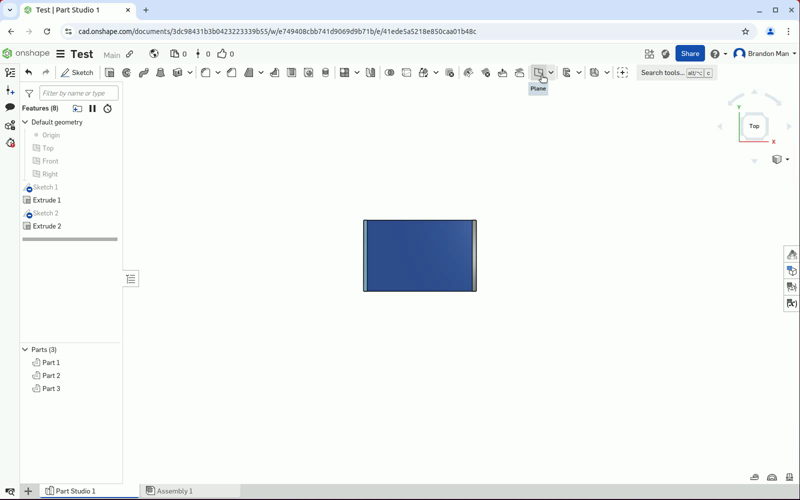
click(541, 75)
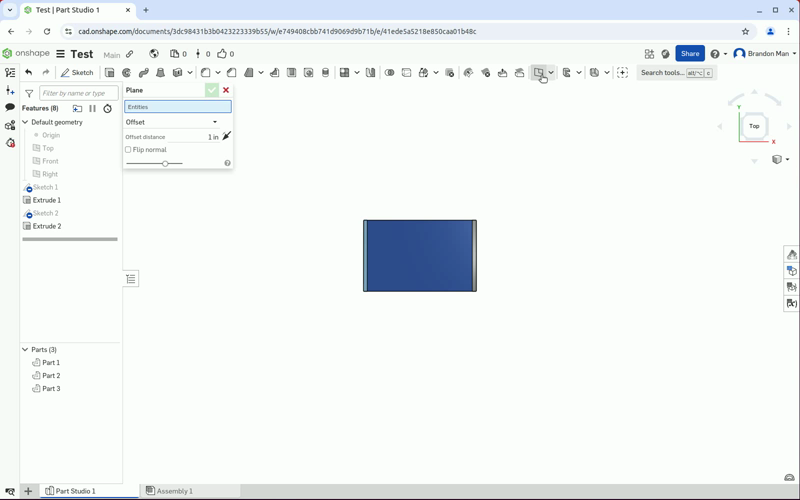
mouse_move(73, 150)
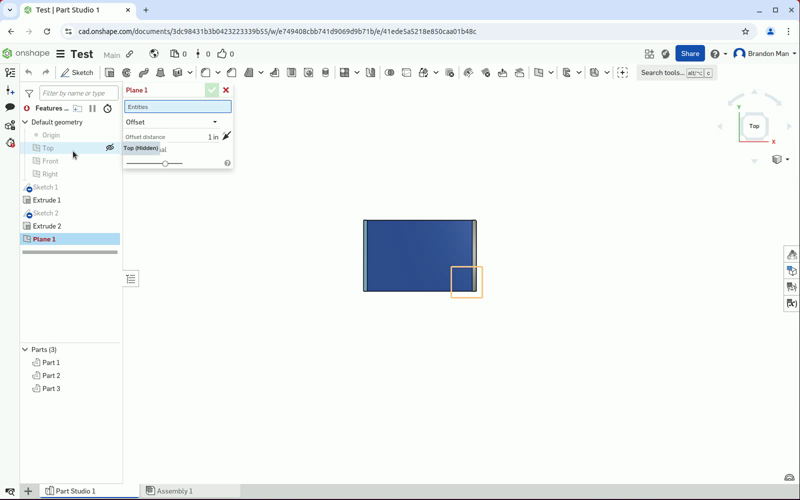
click(73, 150)
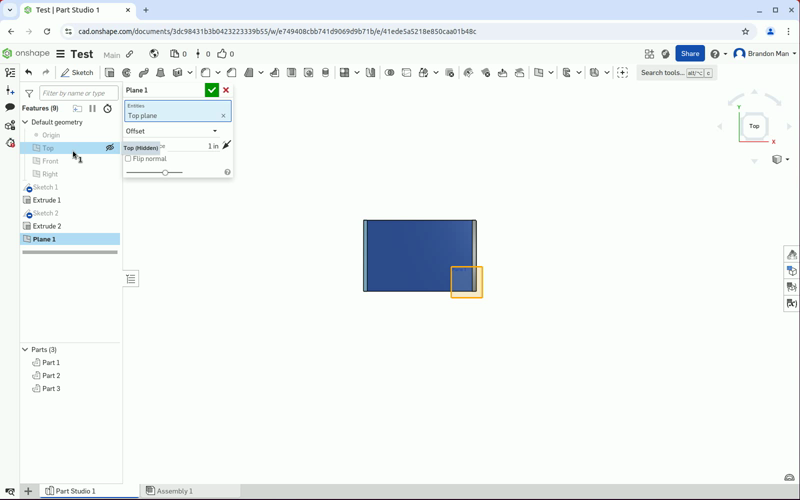
key(tab, 2)
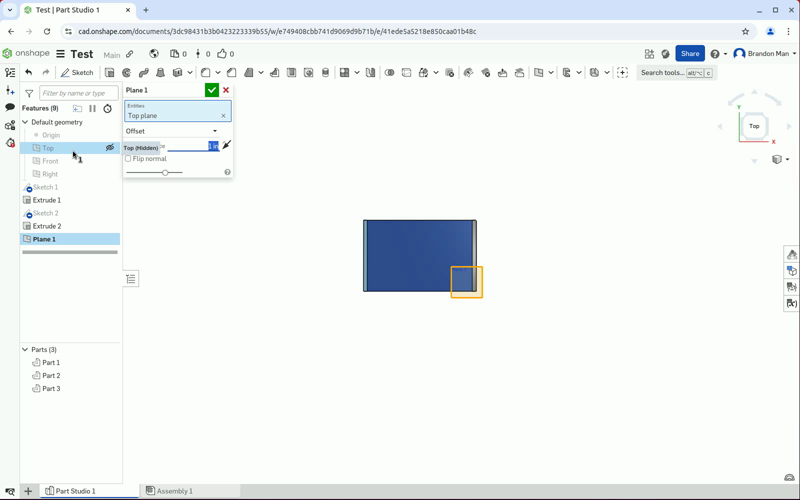
text(23.108)
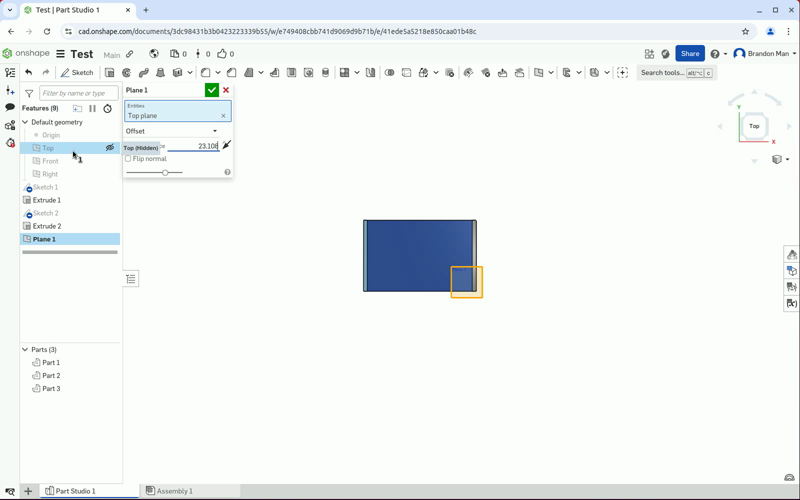
key(enter, 2)
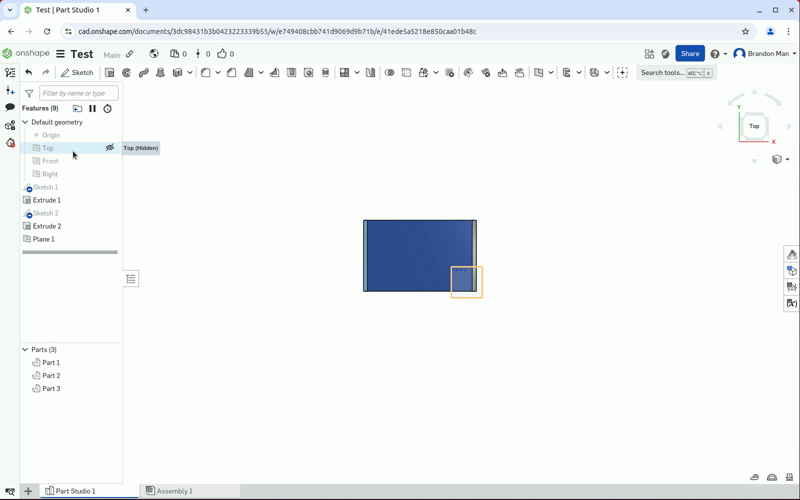
key(shift+s)
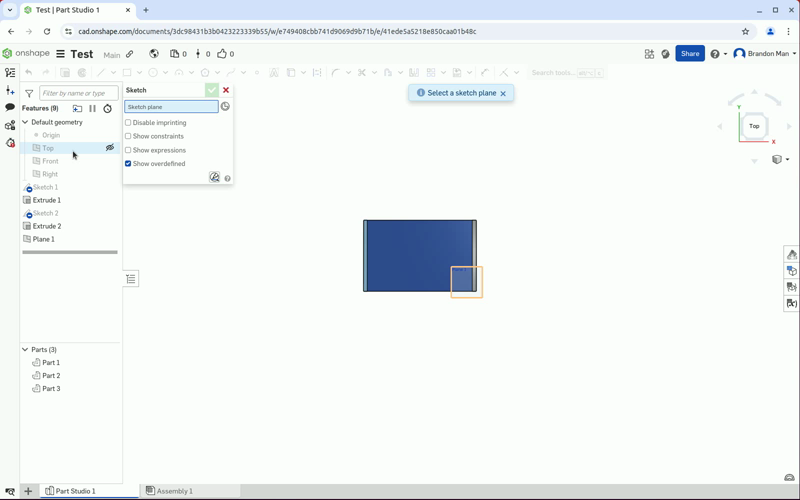
mouse_move(73, 241)
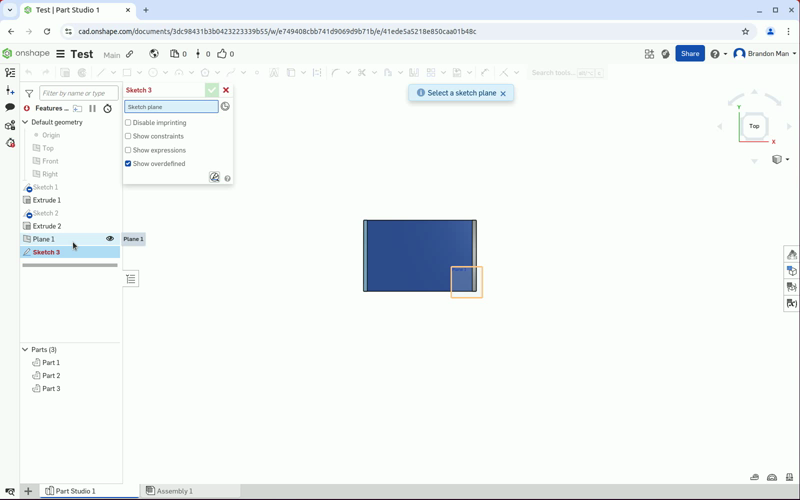
click(73, 241)
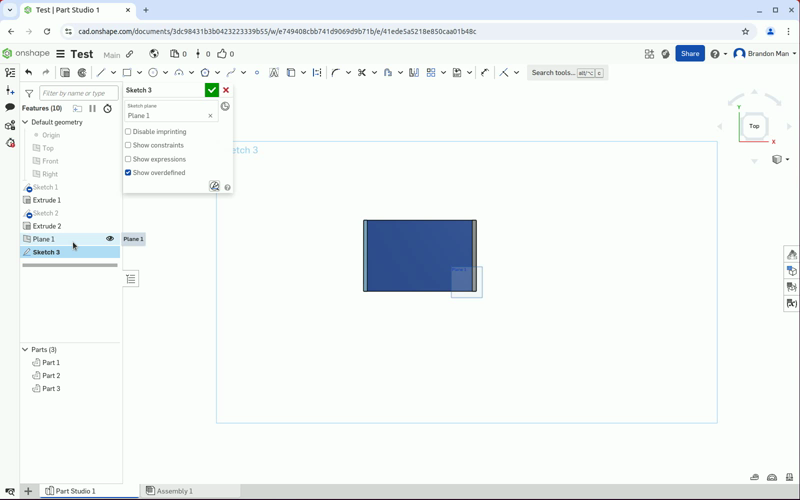
mouse_move(73, 352)
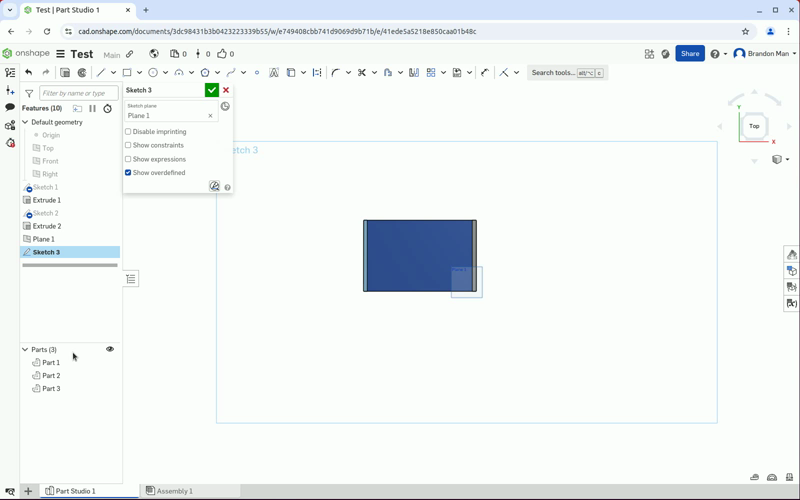
key(y)
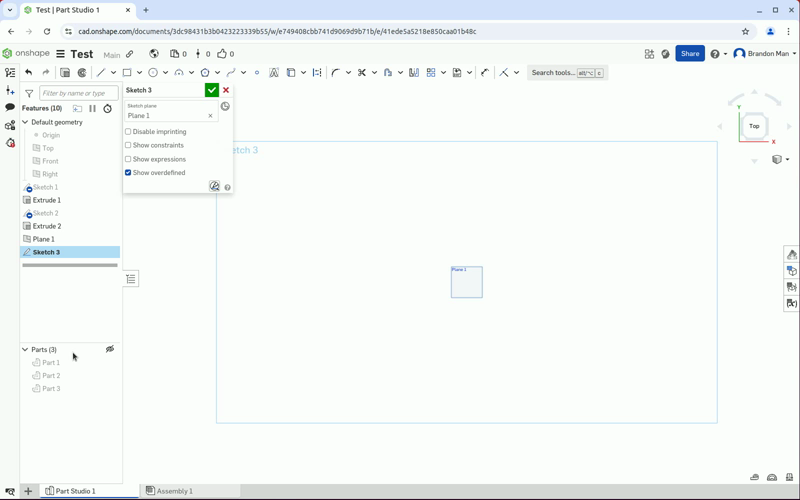
key(l)
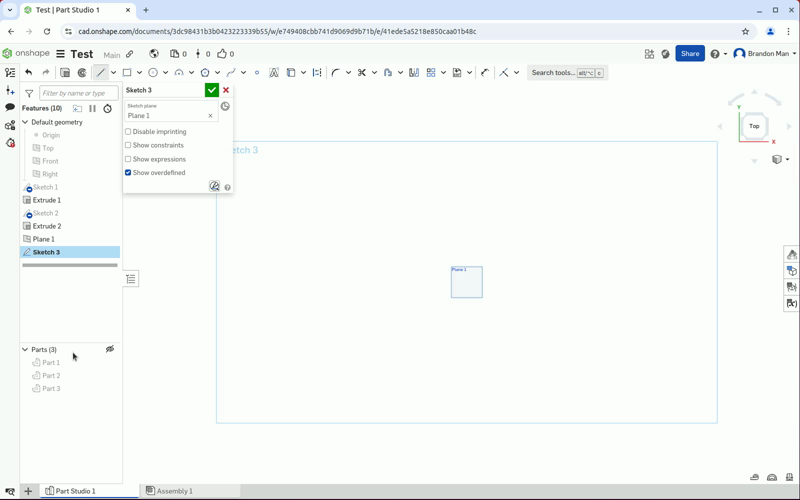
key_down(shift)
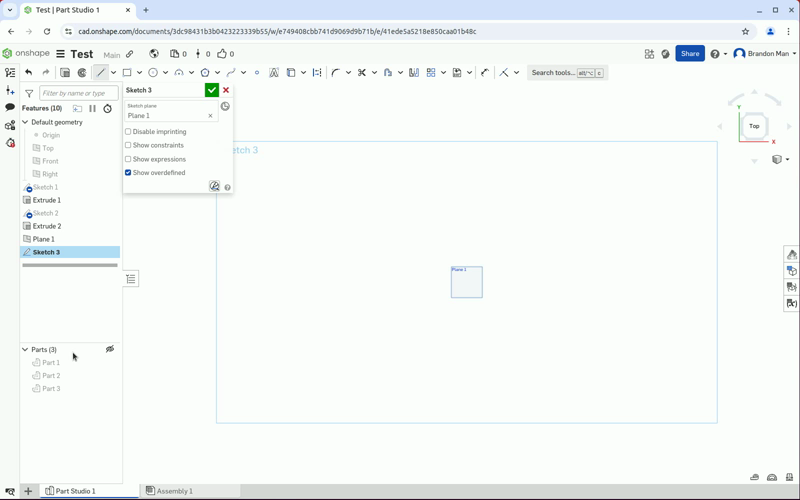
mouse_move(366, 291)
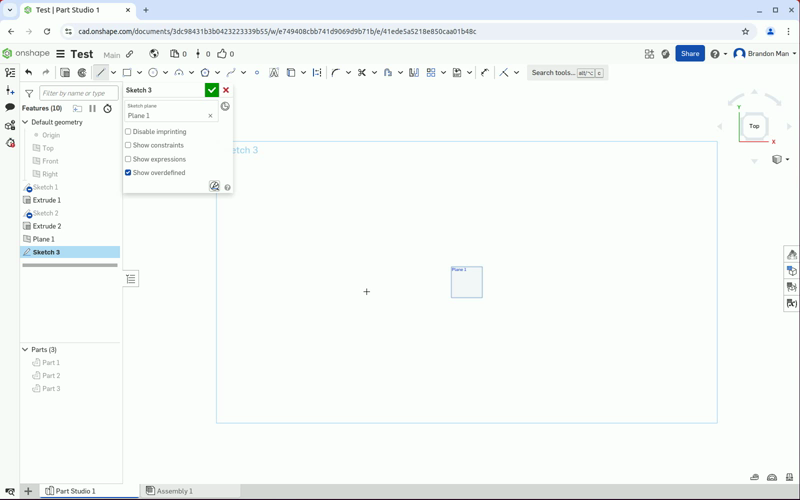
click(366, 291)
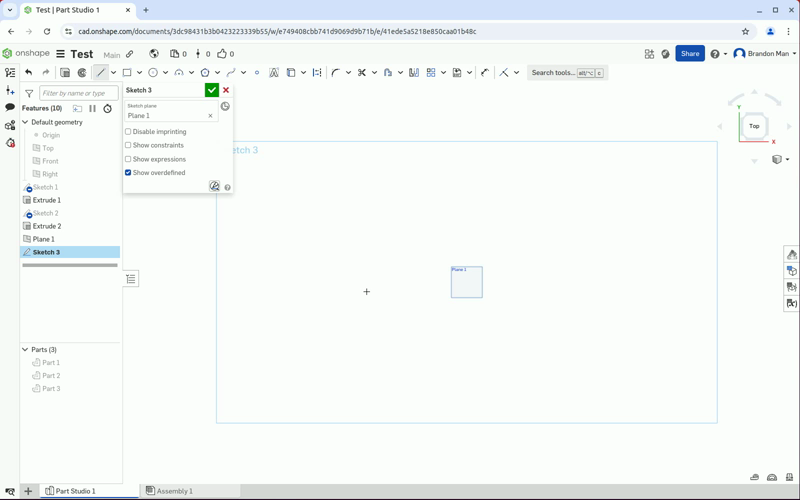
key_up(shift)
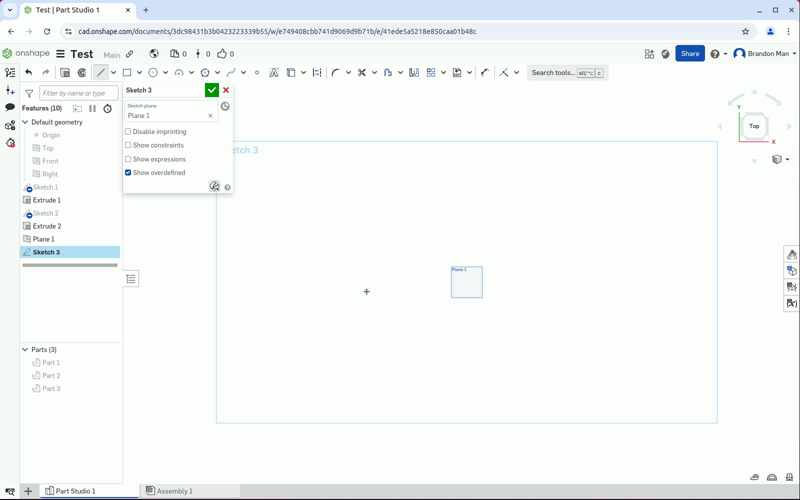
key_down(shift)
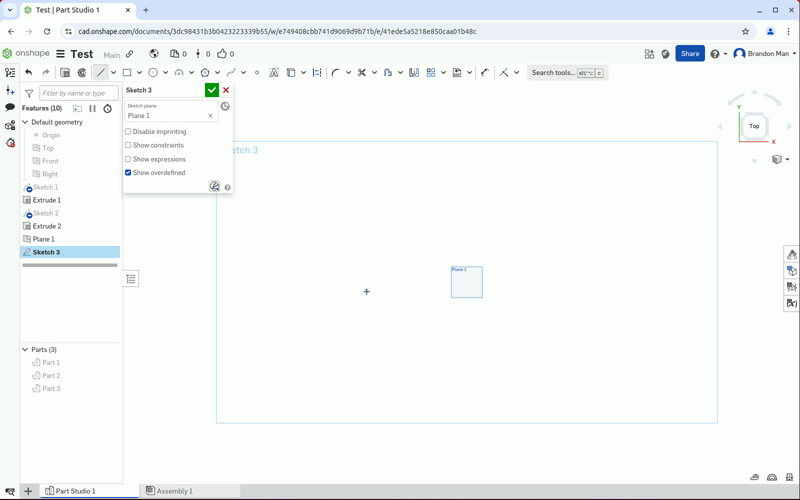
mouse_move(472, 291)
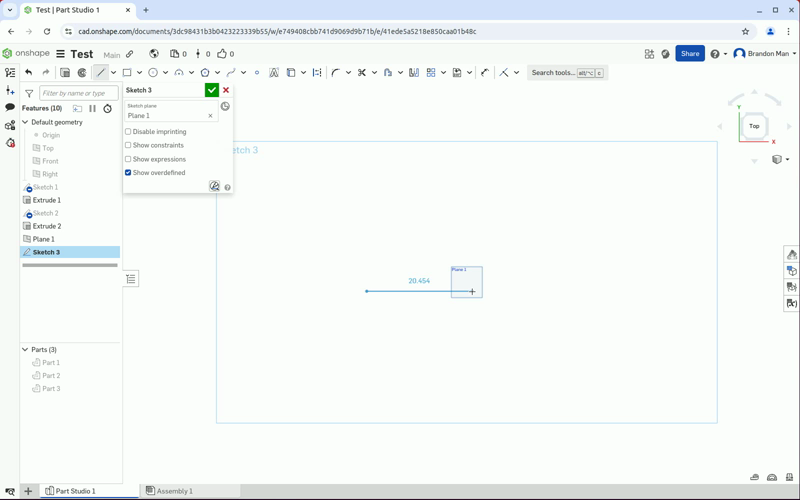
click(472, 291)
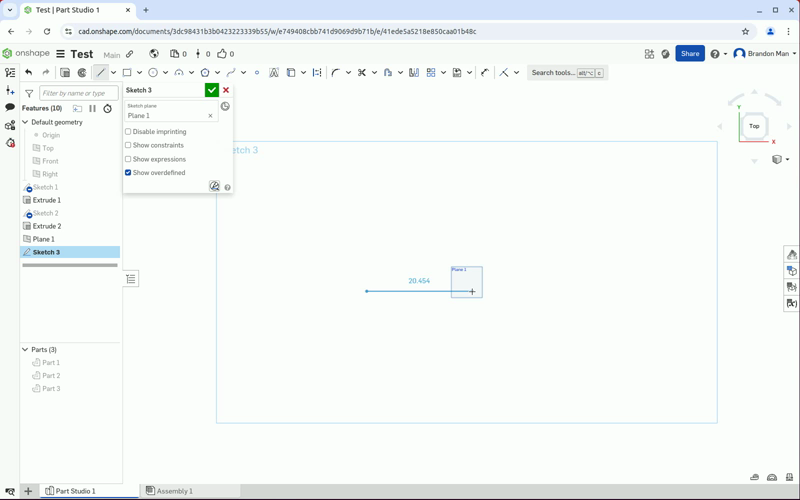
key_up(shift)
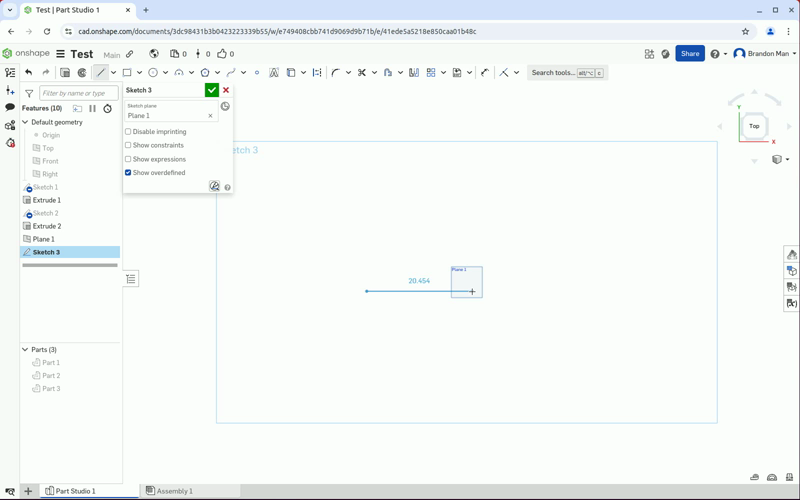
key_down(shift)
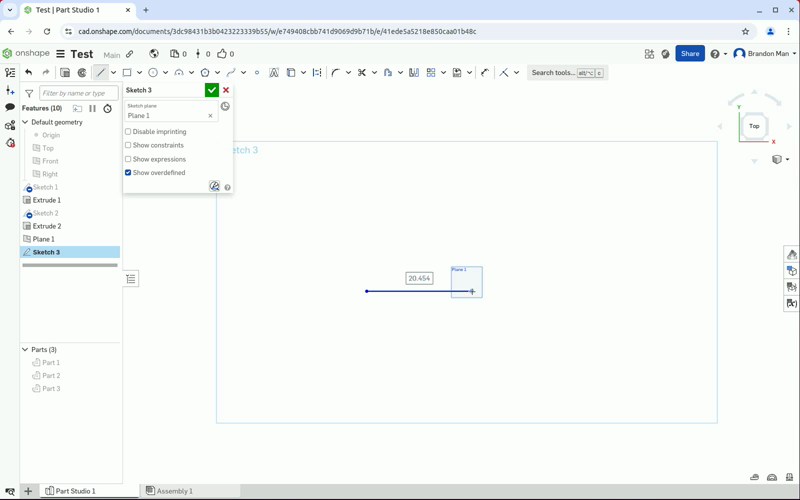
mouse_move(472, 220)
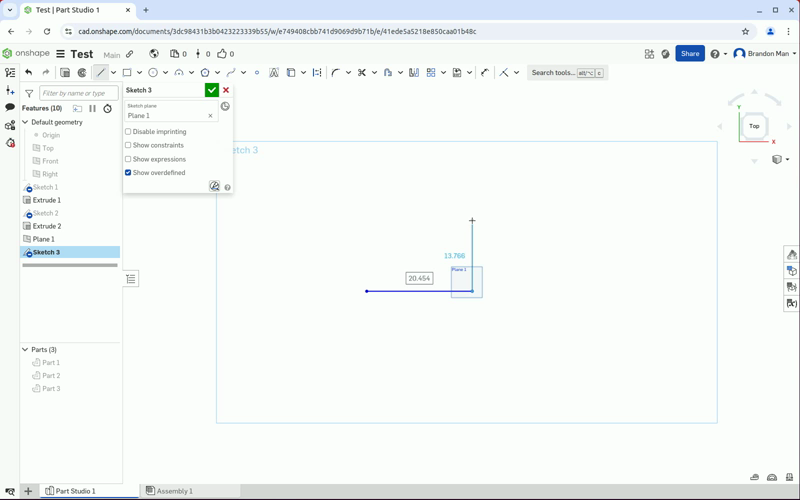
click(472, 220)
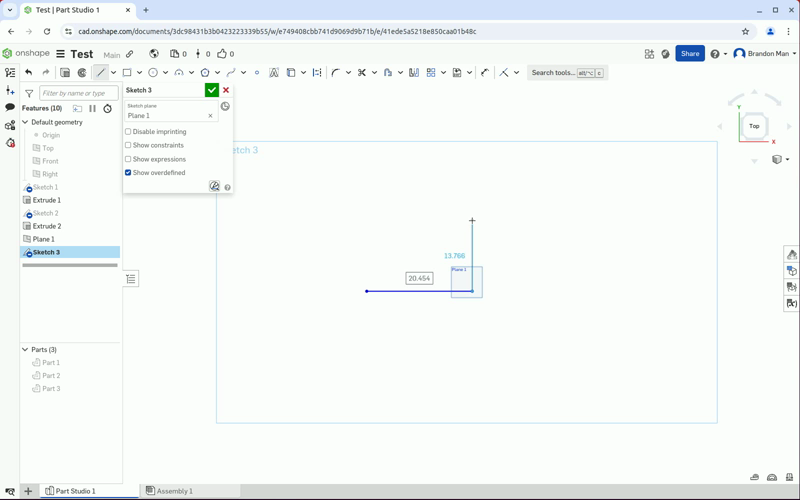
key_up(shift)
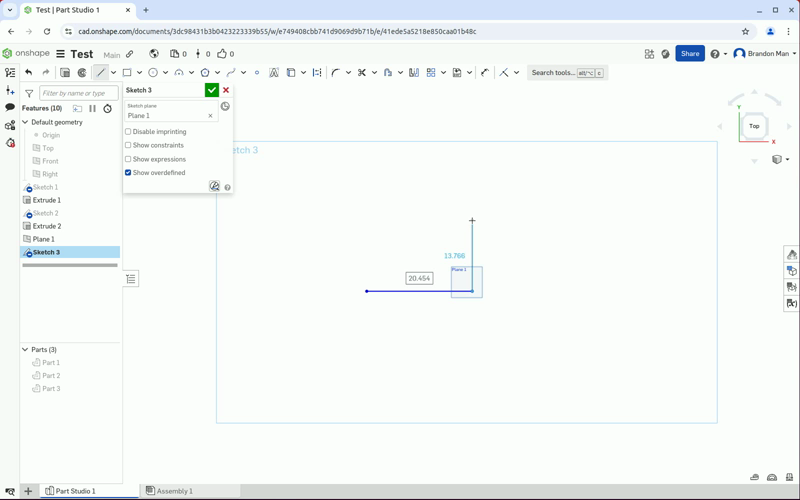
key_down(shift)
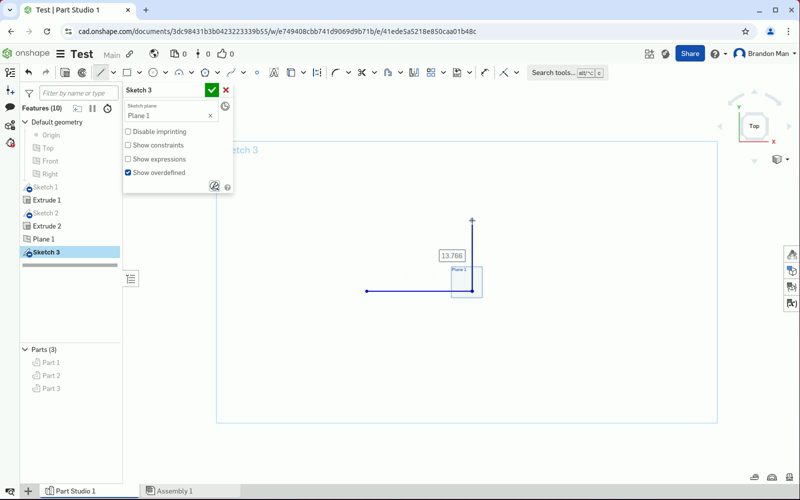
mouse_move(366, 220)
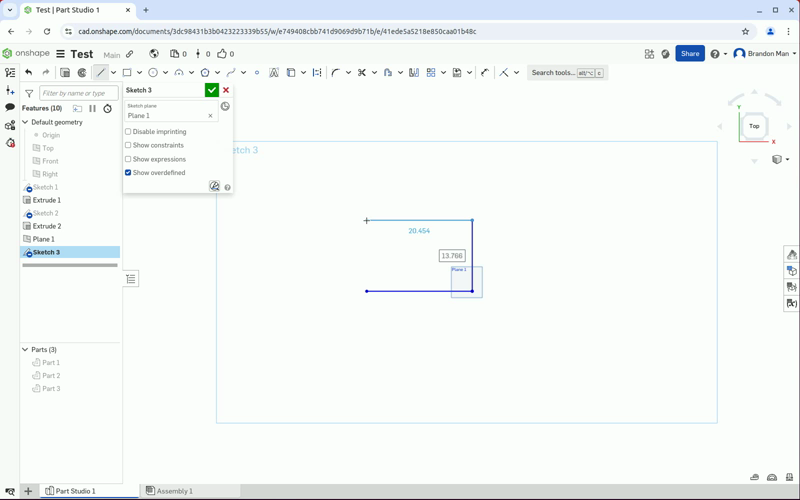
click(366, 220)
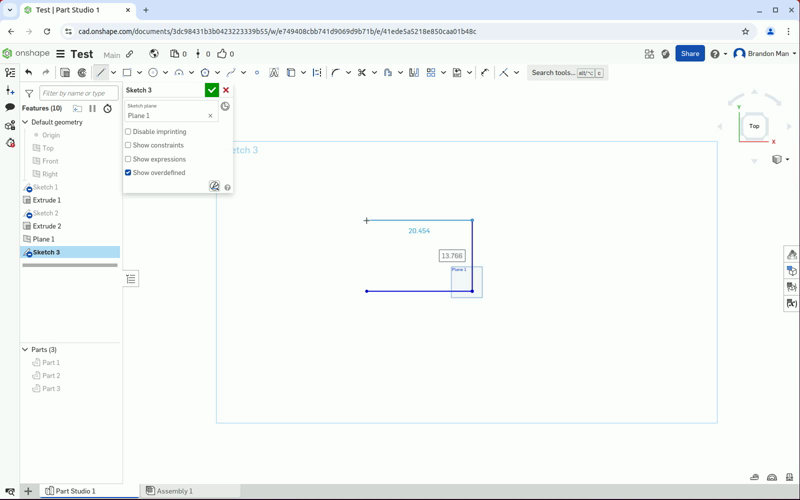
key_up(shift)
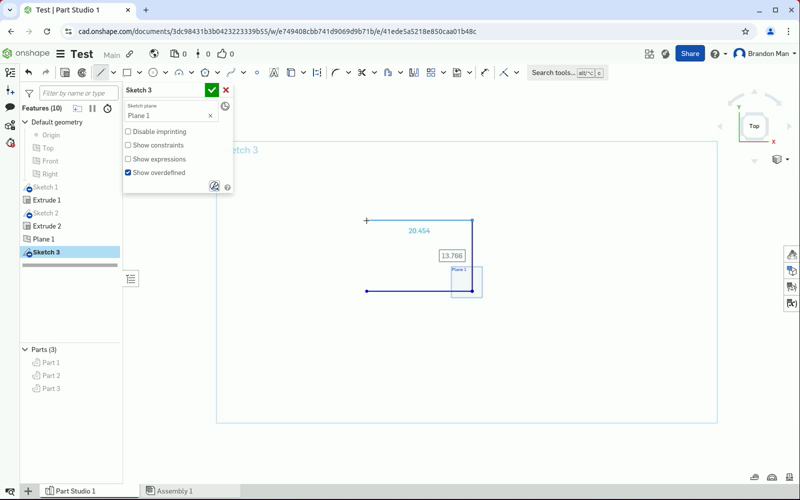
key_down(shift)
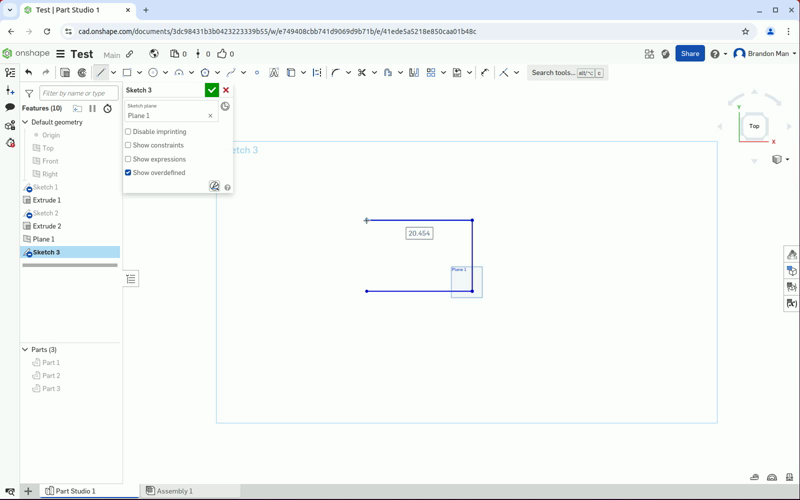
mouse_move(366, 291)
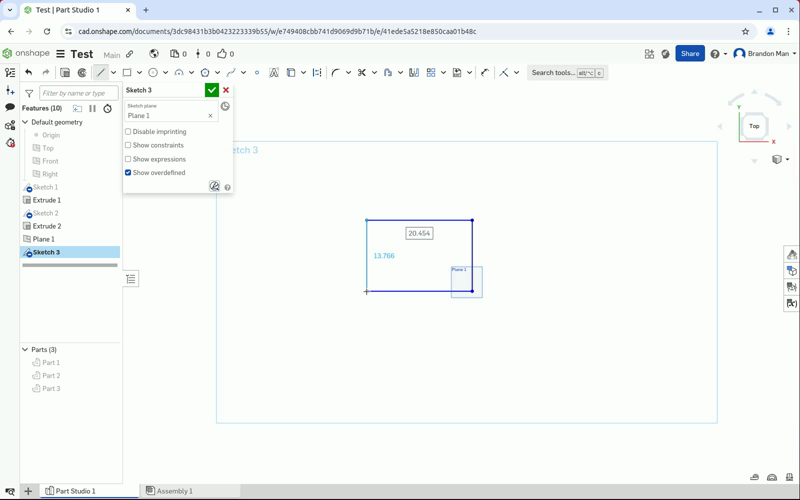
key_up(shift)
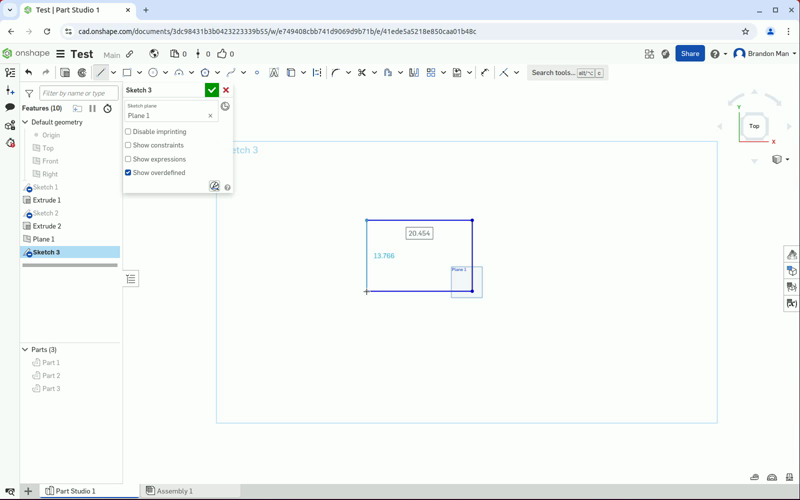
click(366, 291)
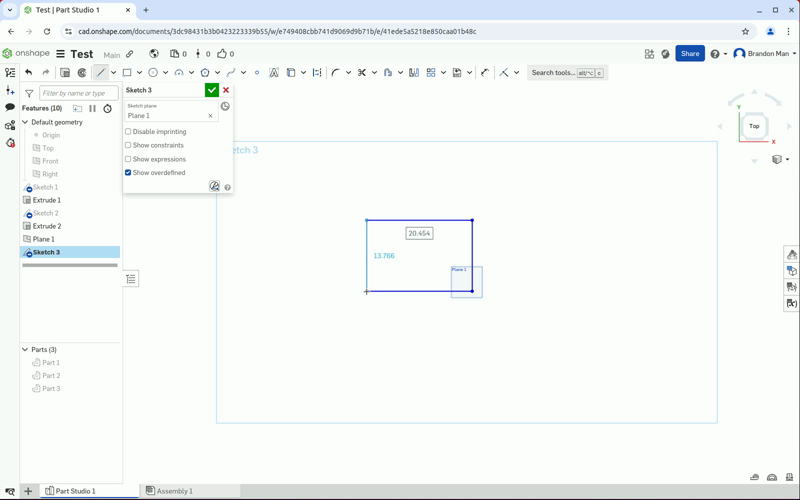
key(esc)
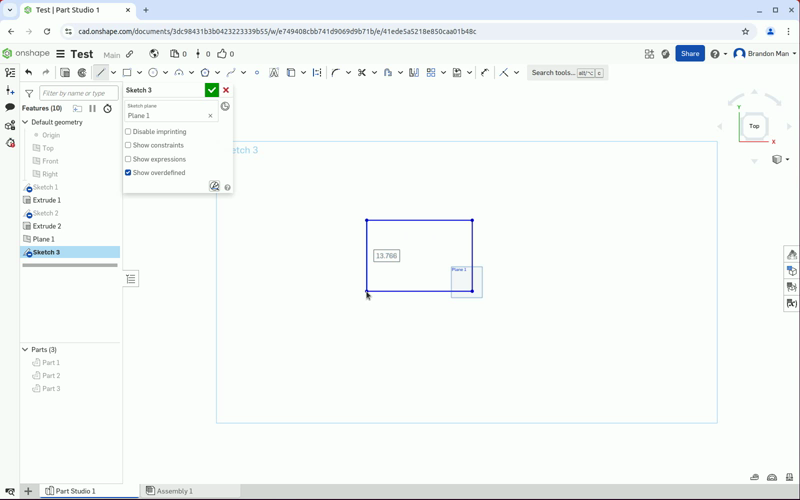
mouse_move(384, 258)
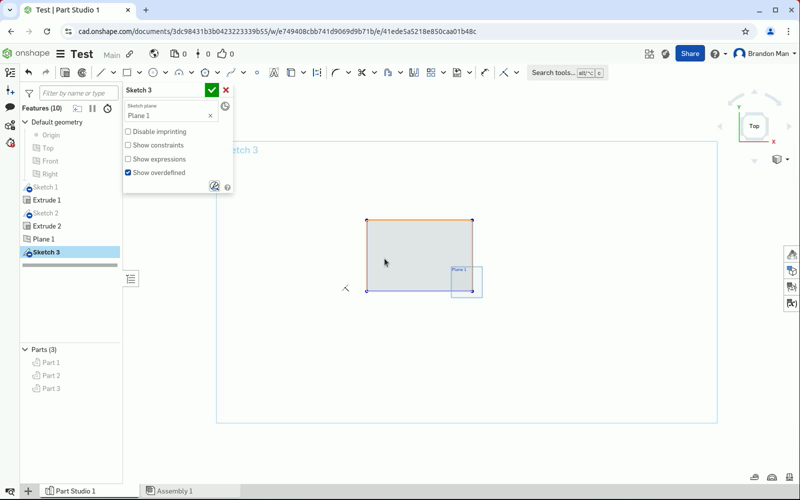
click(384, 258)
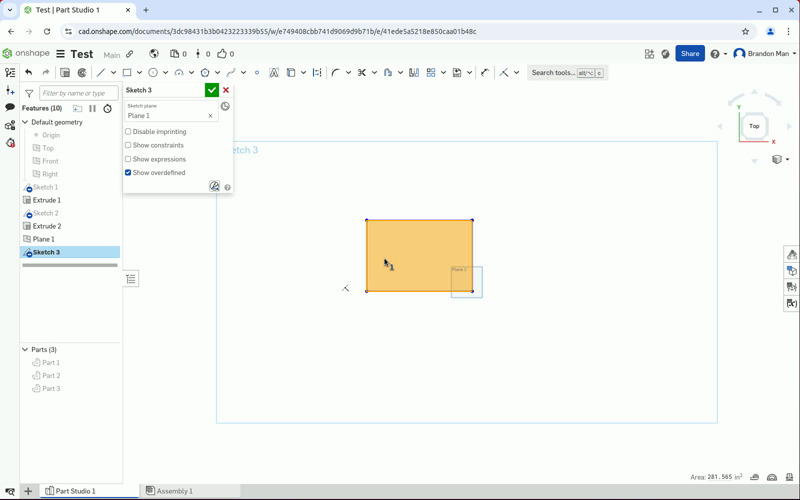
mouse_move(73, 352)
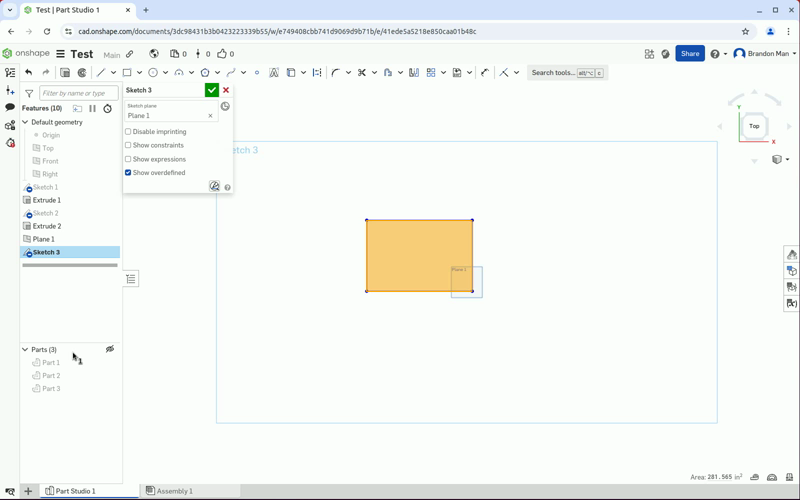
key(shift+y)
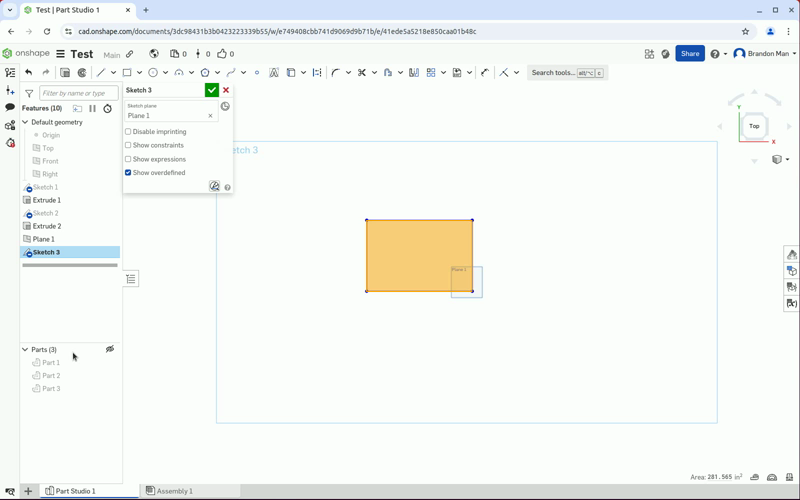
key(shift+e)
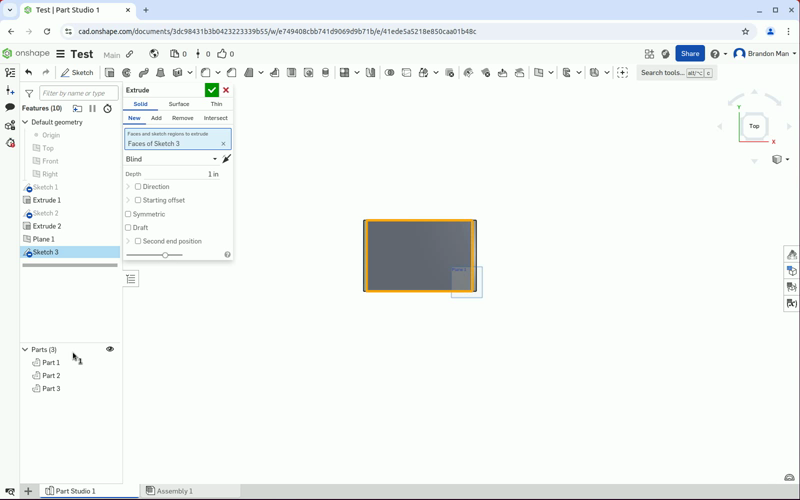
mouse_move(143, 106)
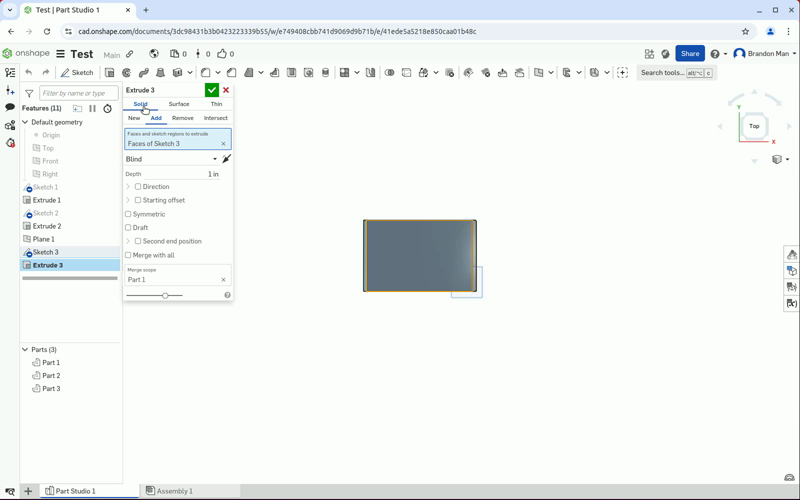
click(143, 106)
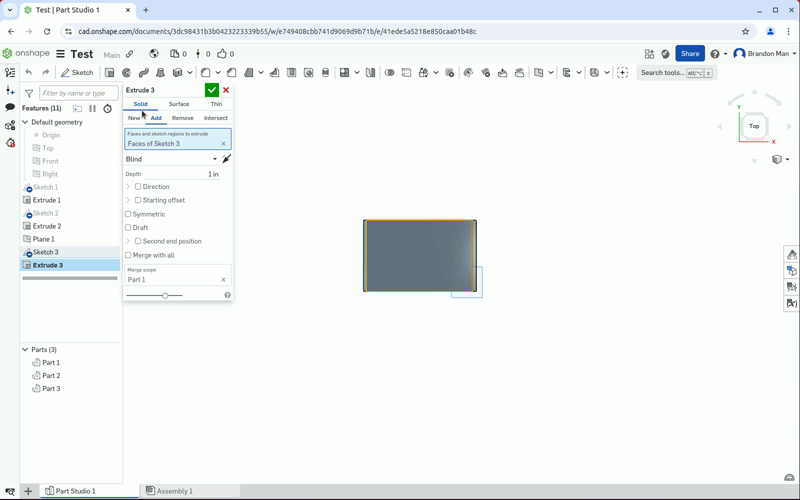
mouse_move(137, 120)
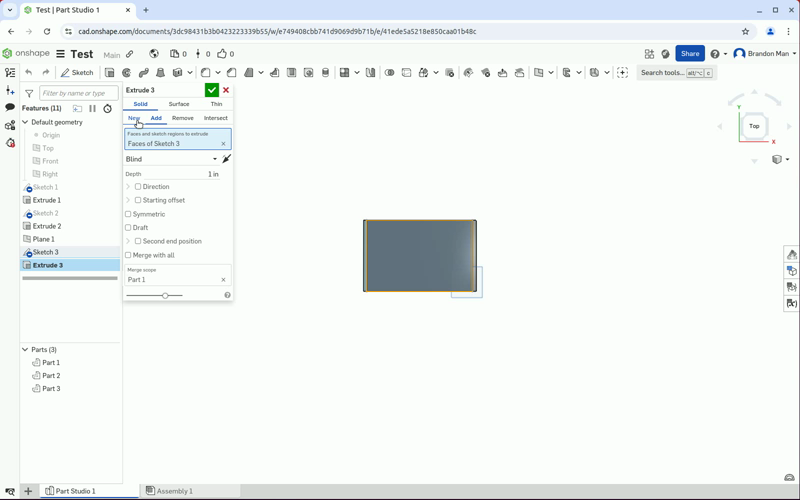
click(137, 120)
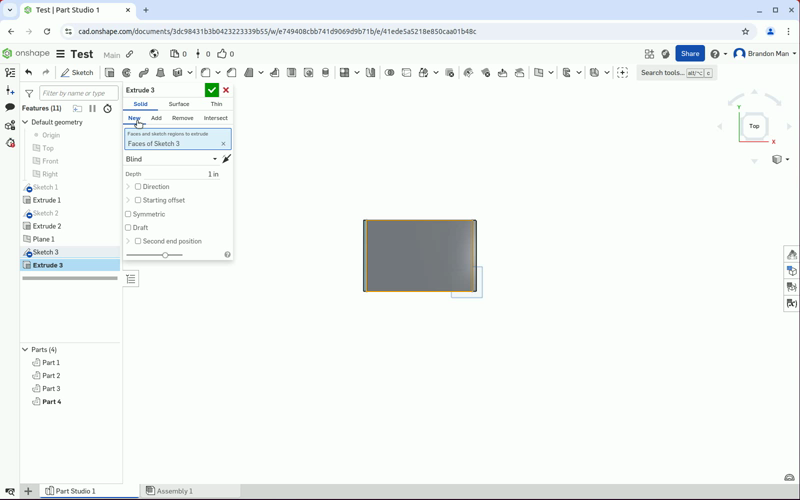
key(tab, 4)
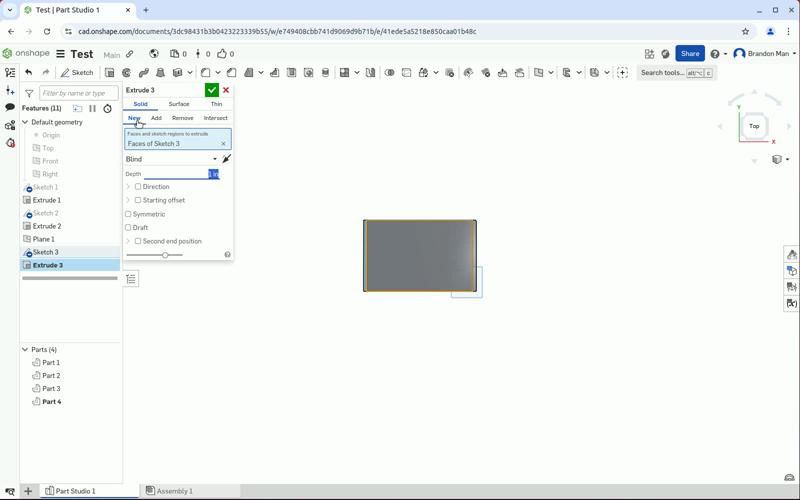
text(-0.722)
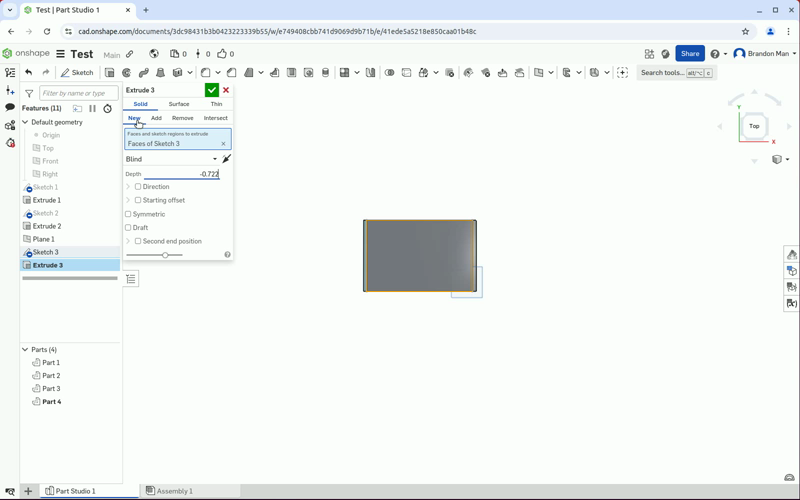
key(enter)
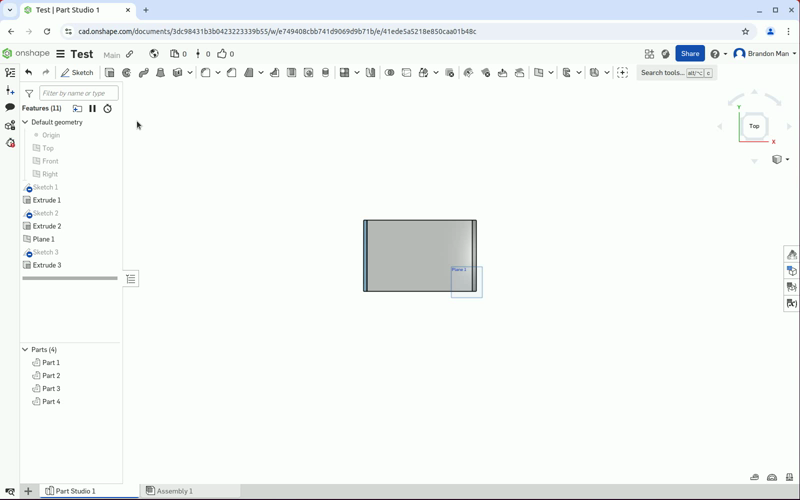
key(shift+h)
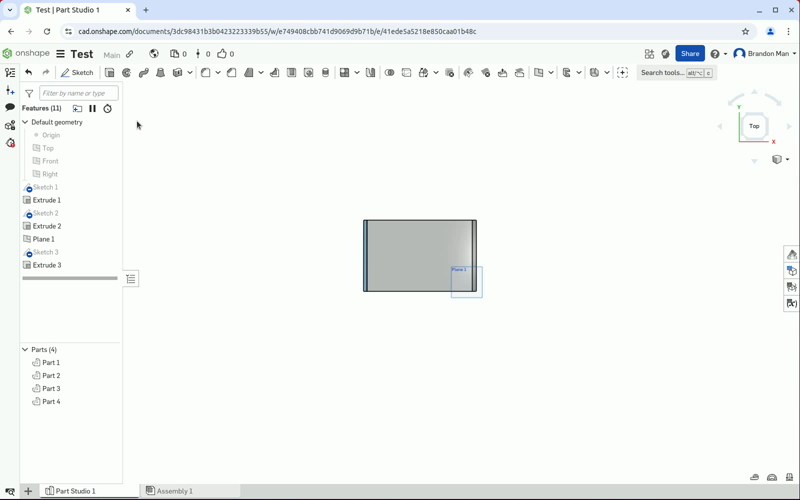
key(shift+h)
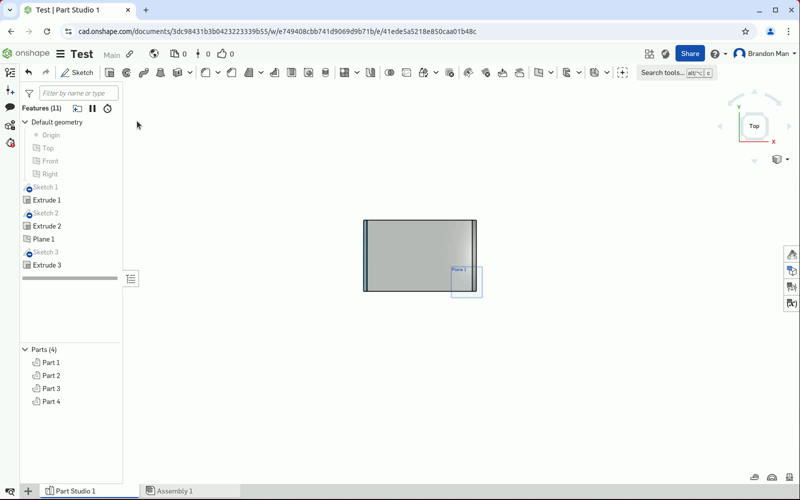
key(shift+7)
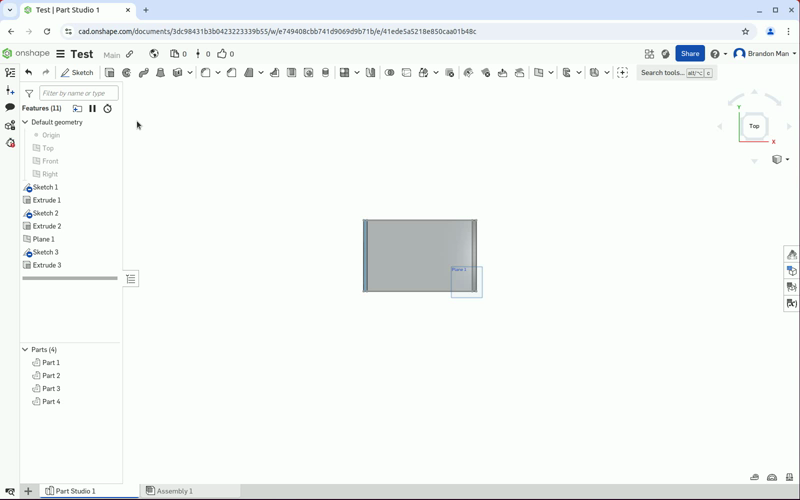
key(up, 3)
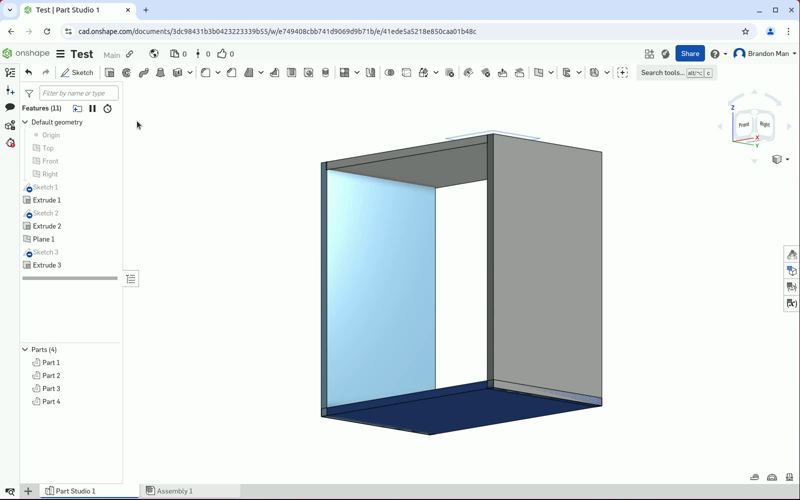
key(left, 3)
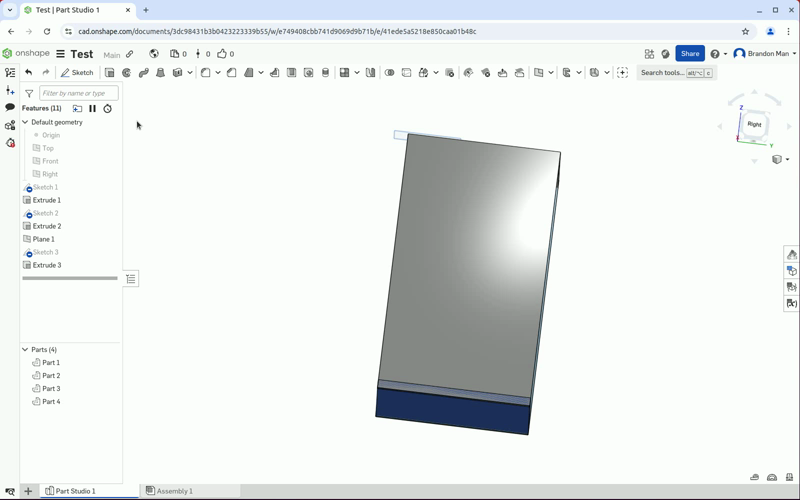
key(right, 3)
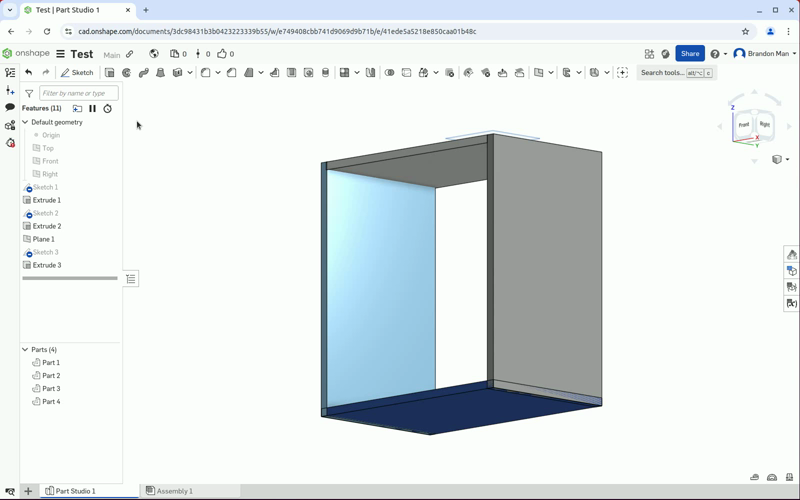
key(down, 3)
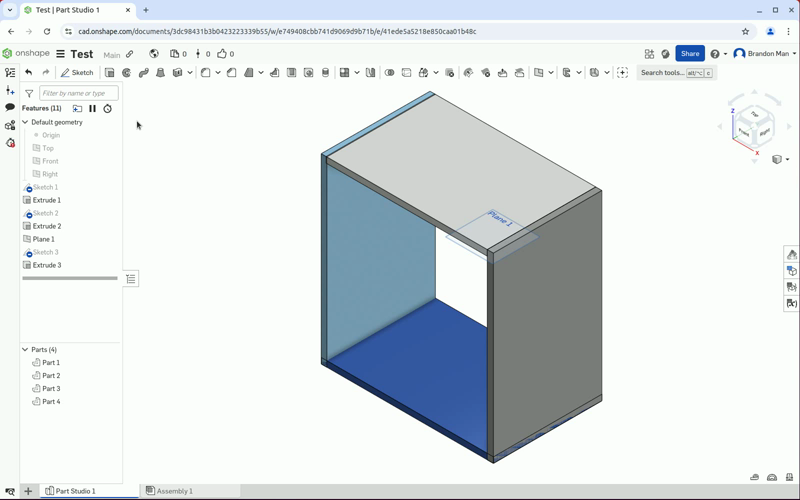
mouse_move(73, 189)
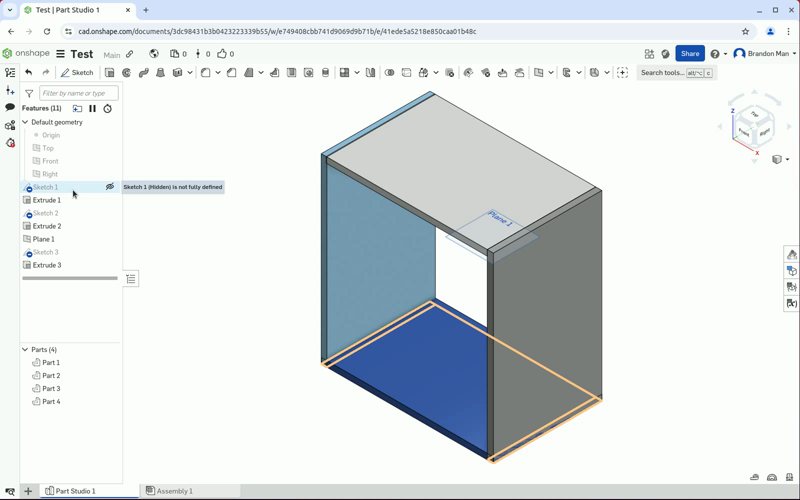
click(73, 189)